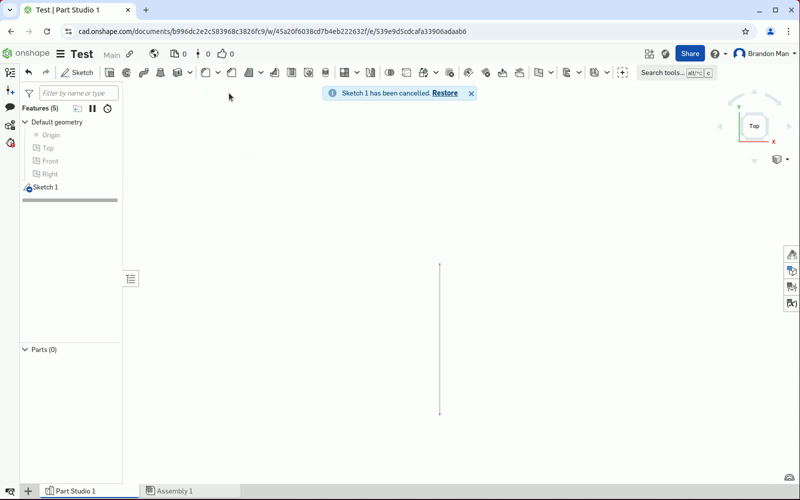
key(shift+h)
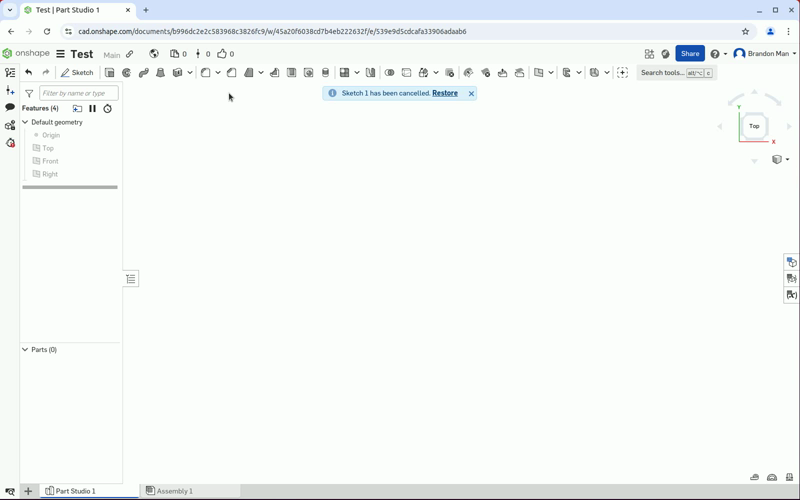
mouse_move(73, 352)
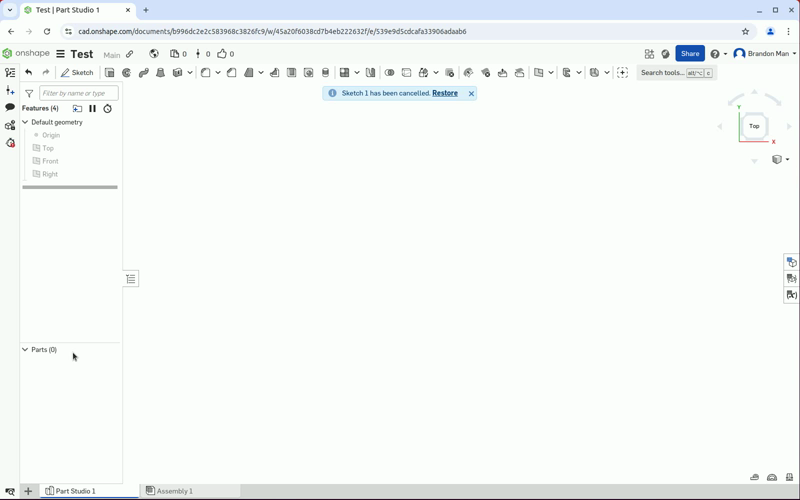
key(y)
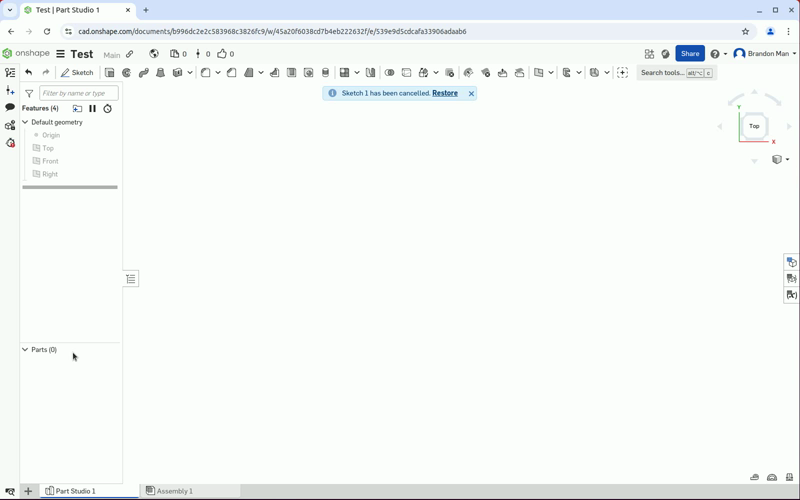
key(shift+p)
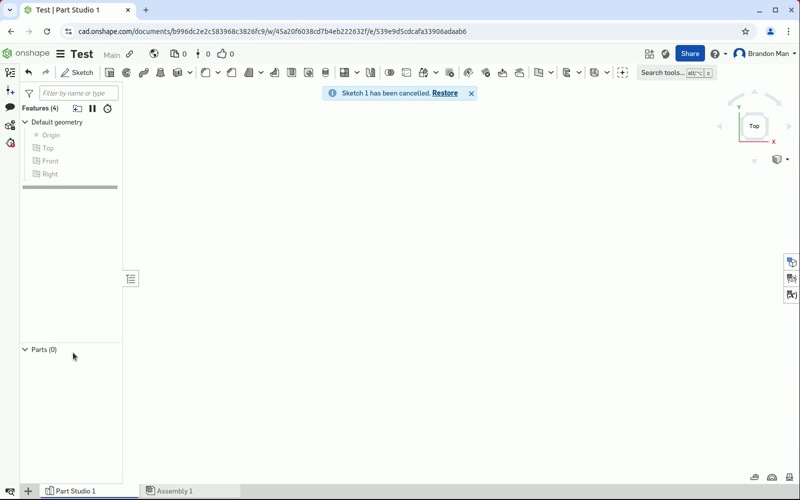
key(space)
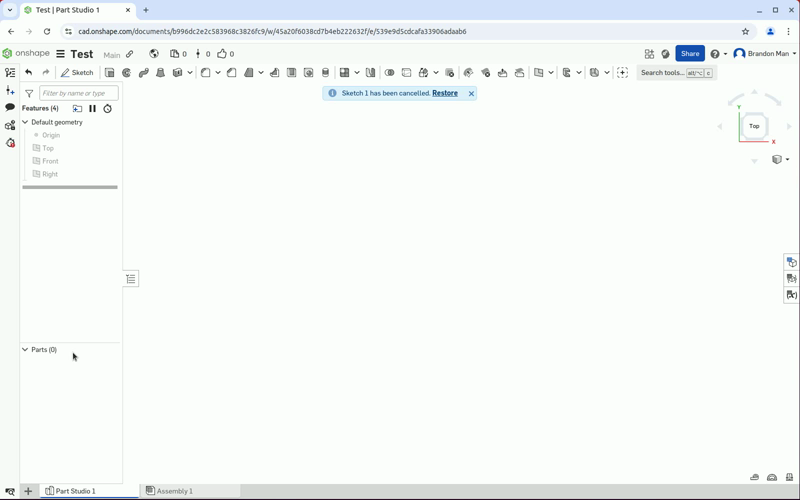
key_down(shift)
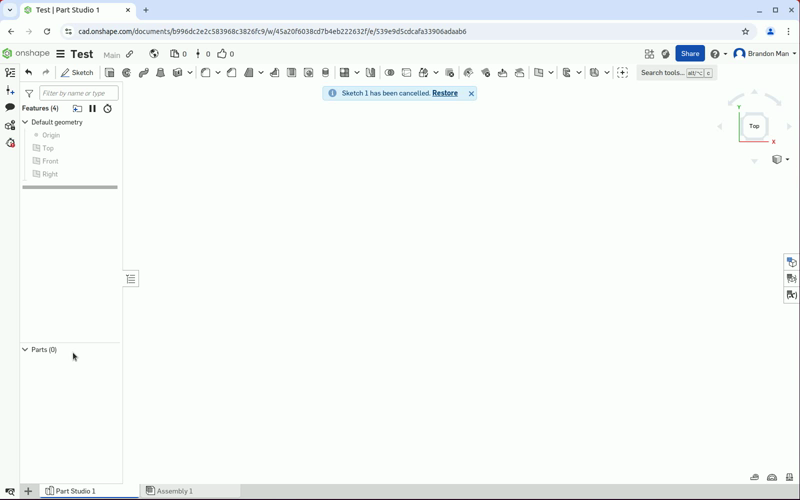
key(up)
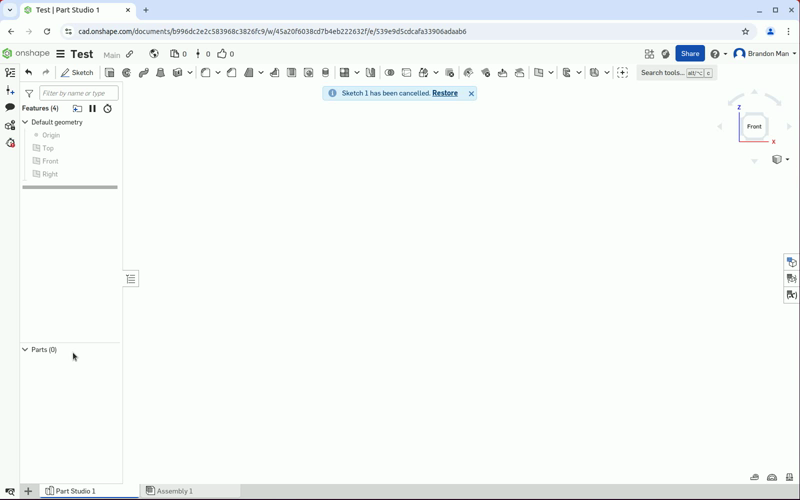
key_up(shift)
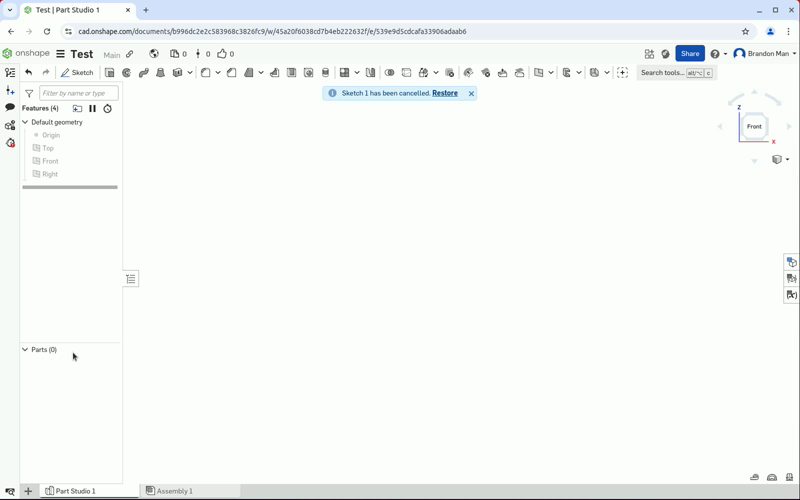
key(space)
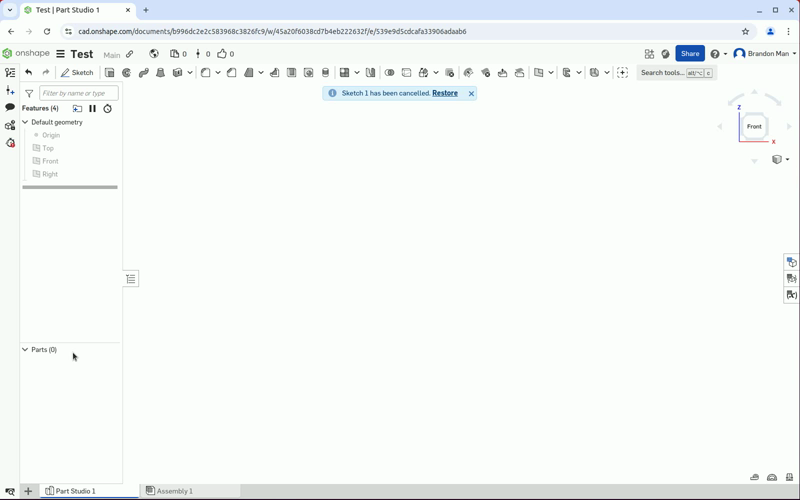
key_down(shift)
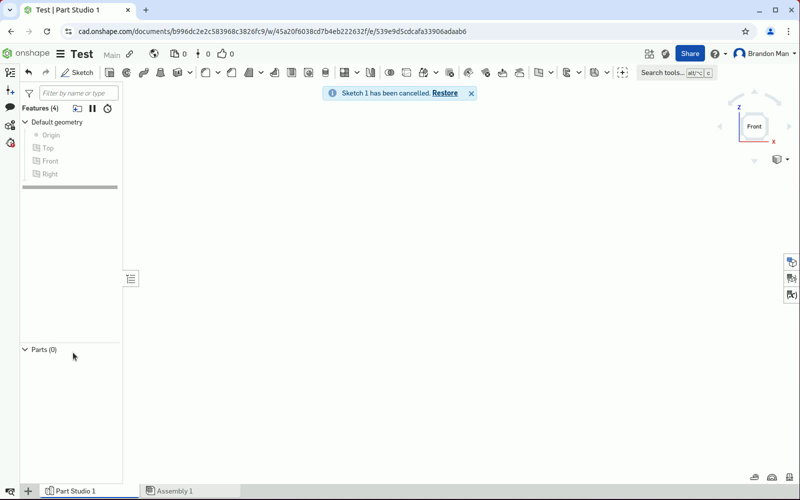
key(left)
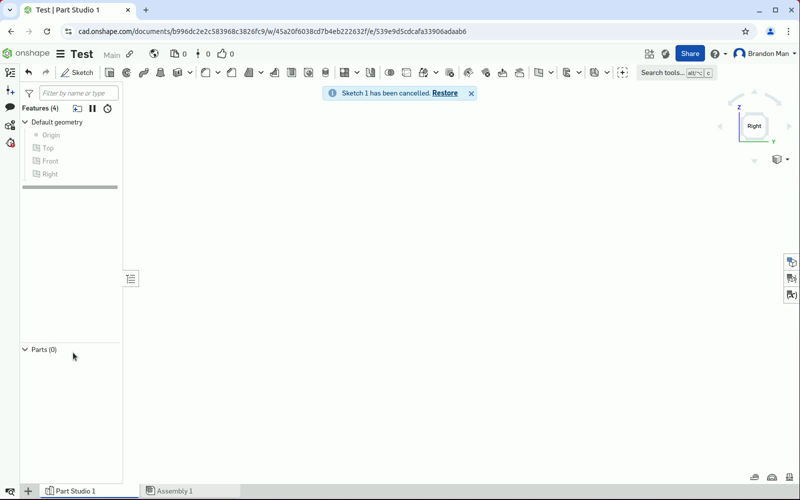
key_up(shift)
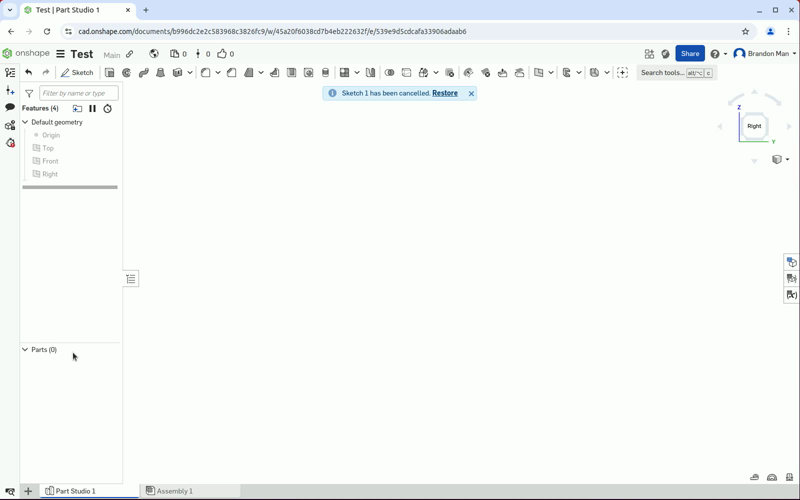
mouse_move(73, 352)
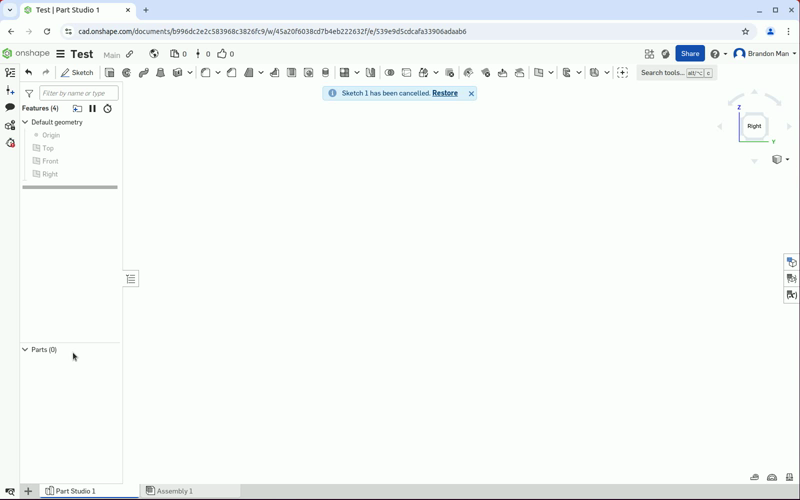
key(shift+y)
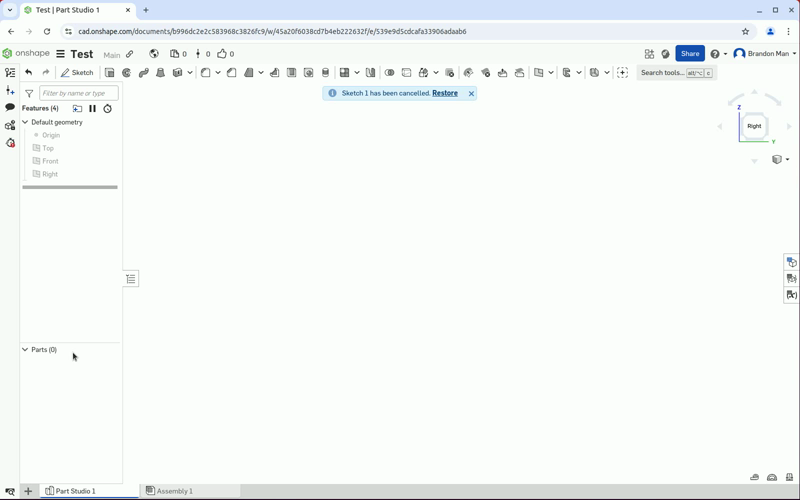
key(shift+s)
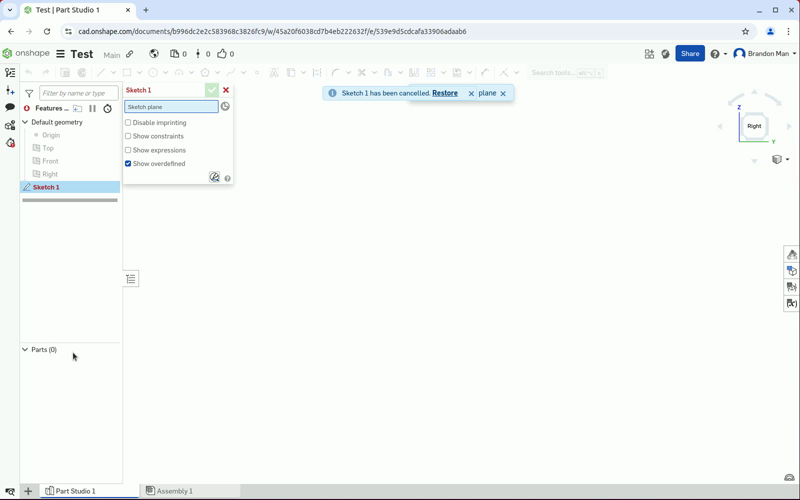
mouse_move(73, 176)
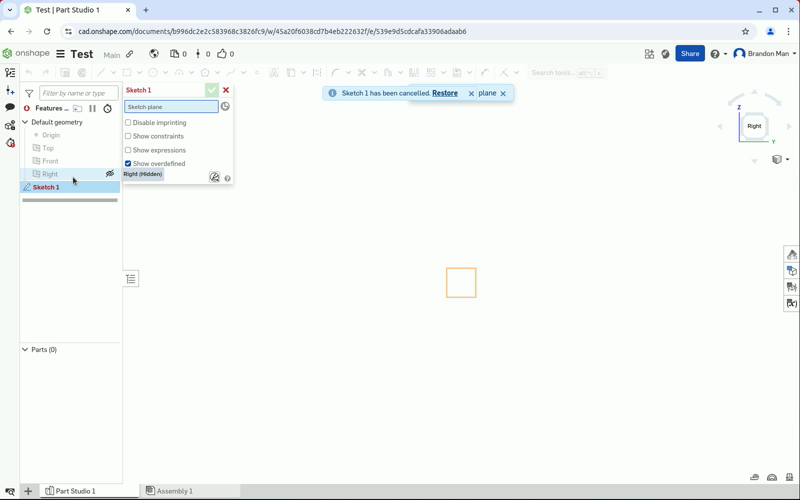
click(73, 176)
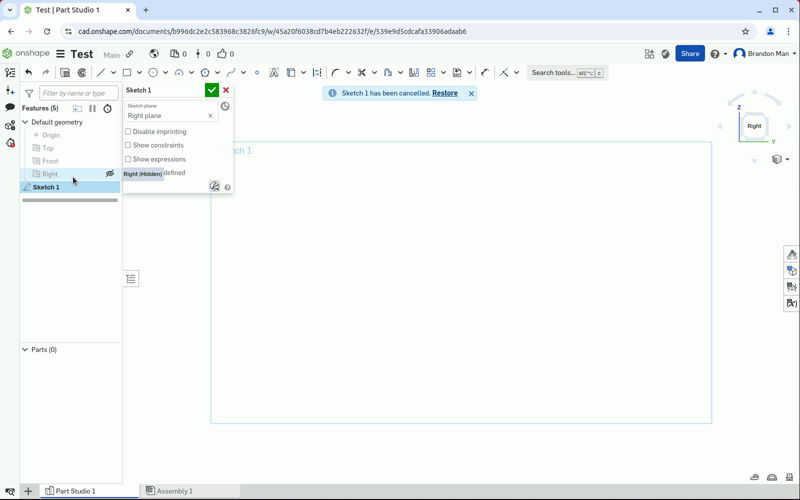
mouse_move(73, 352)
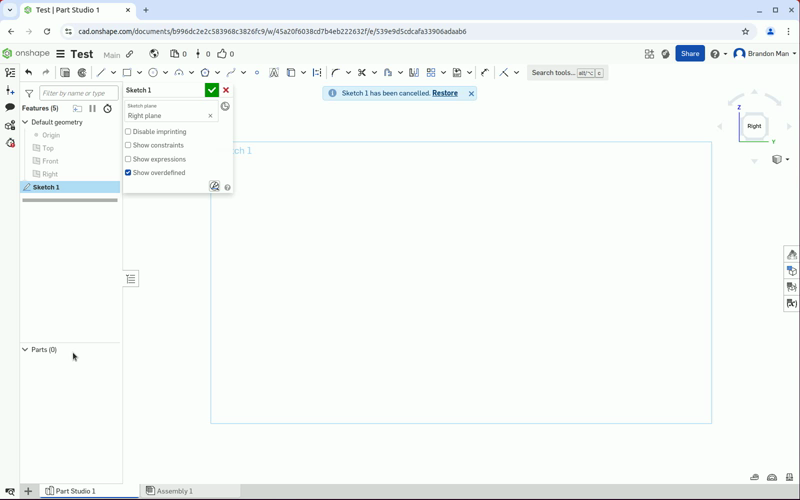
key(y)
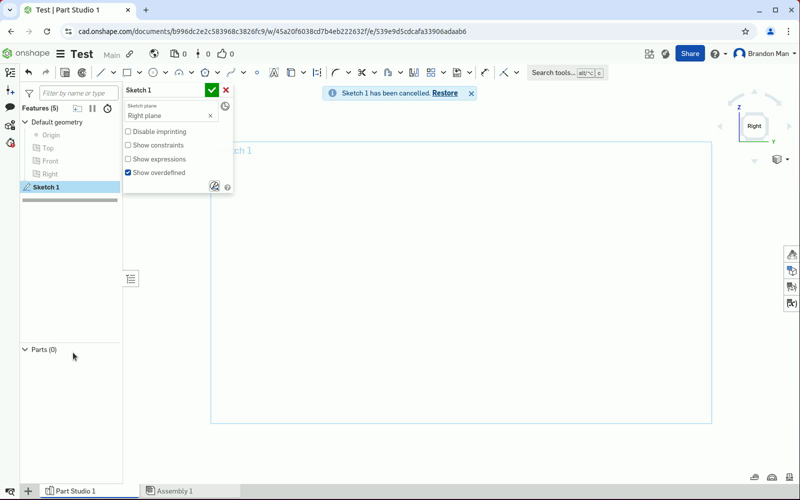
key(l)
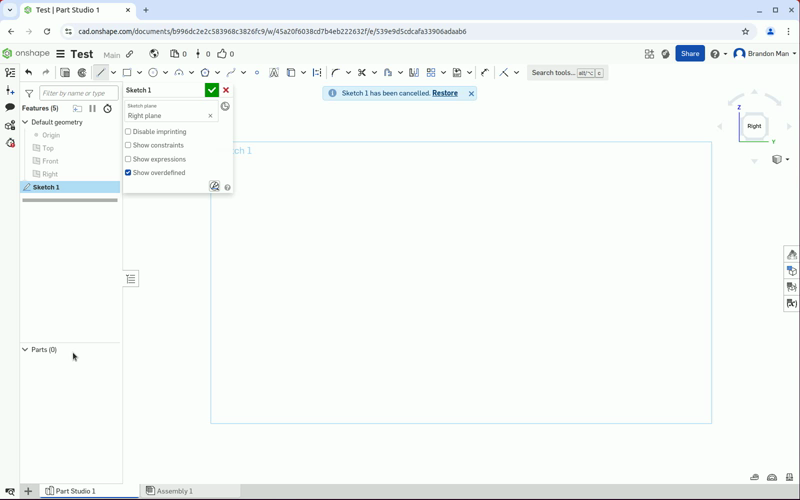
key_down(shift)
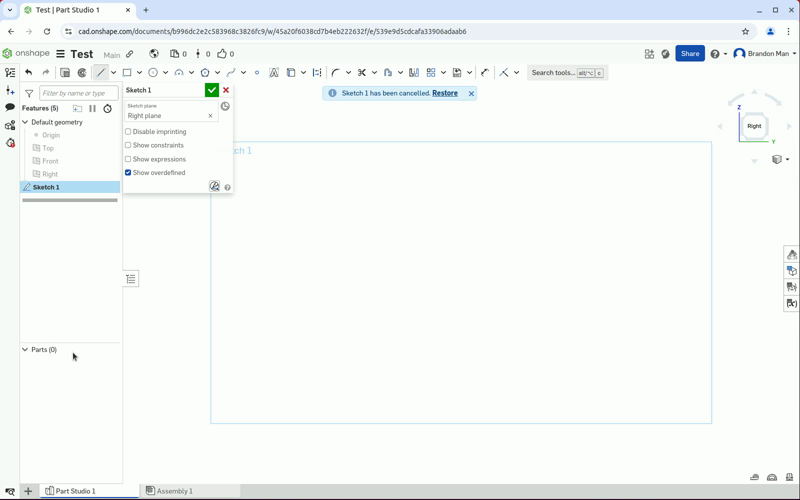
mouse_move(396, 222)
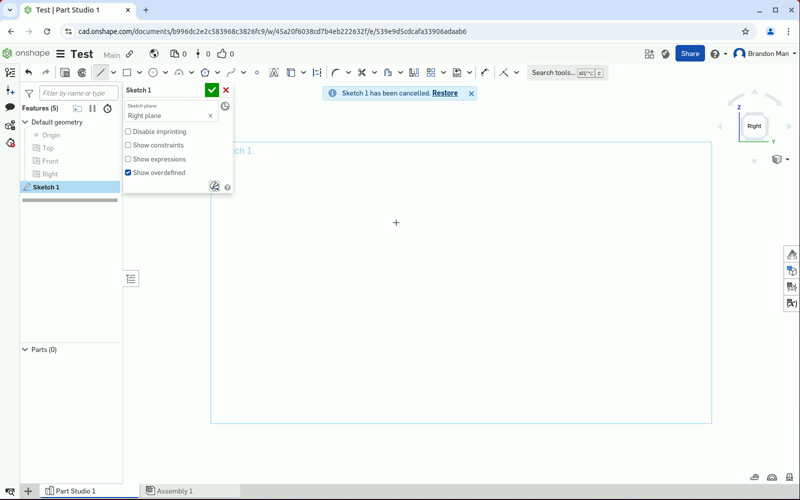
click(396, 222)
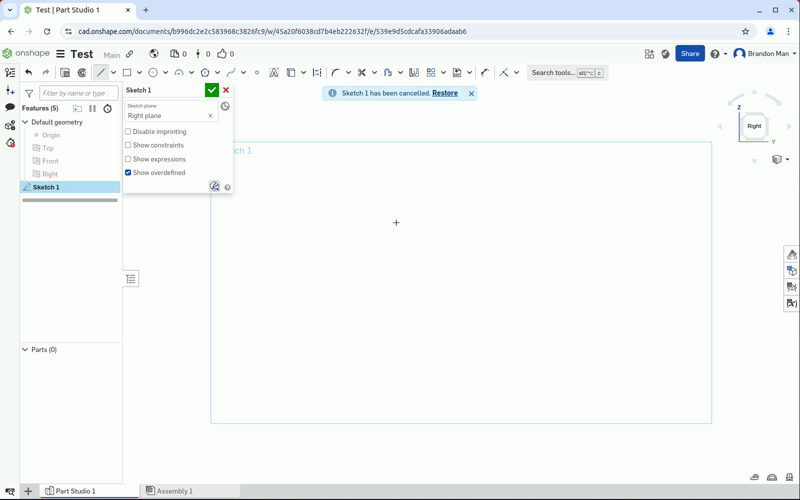
key_up(shift)
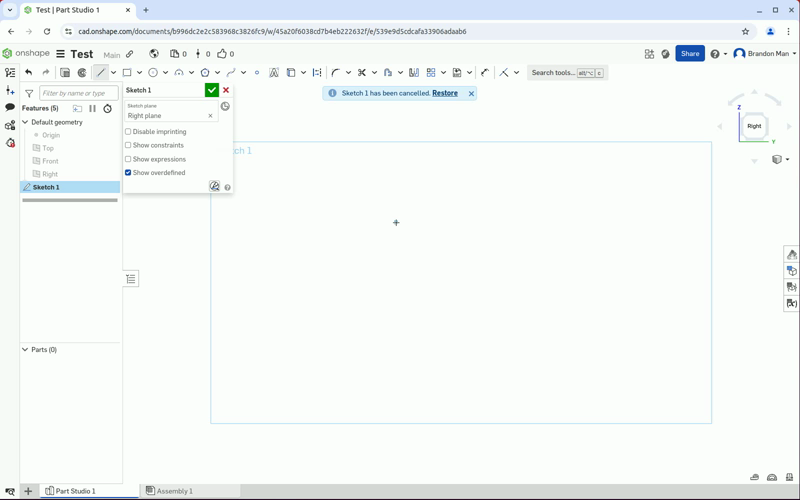
key_down(shift)
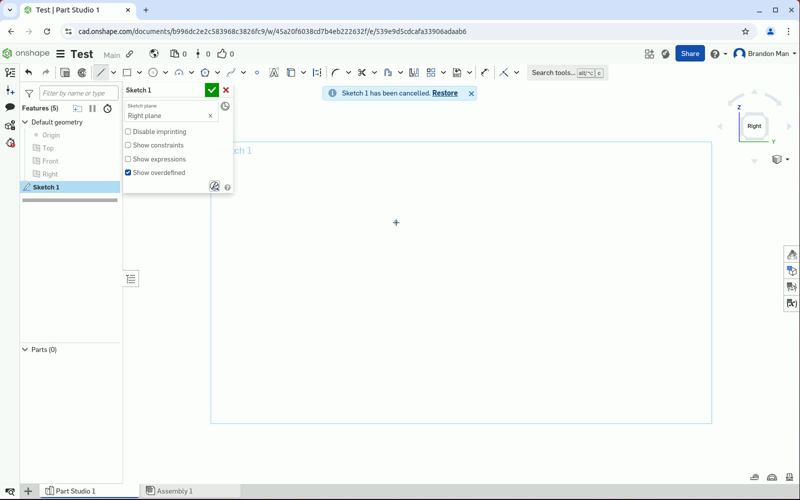
mouse_move(426, 222)
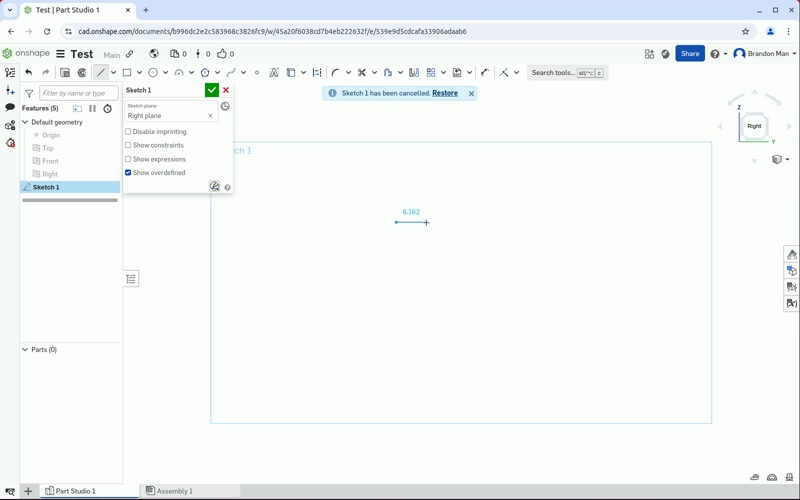
mouse_move(419, 222)
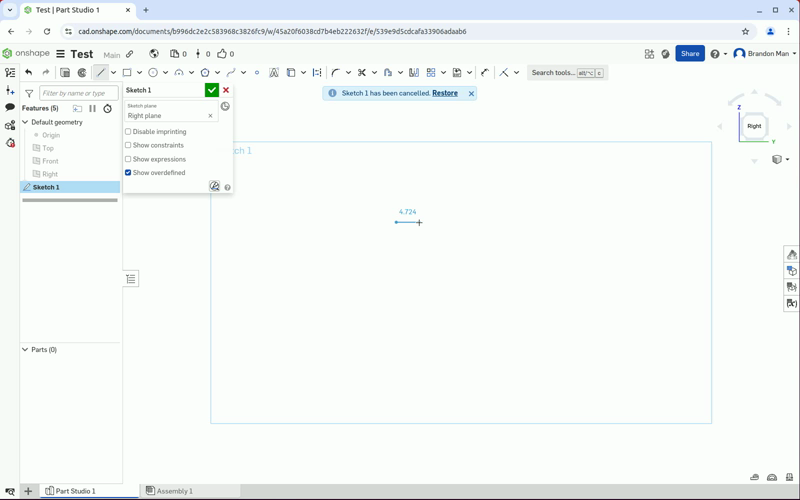
click(419, 222)
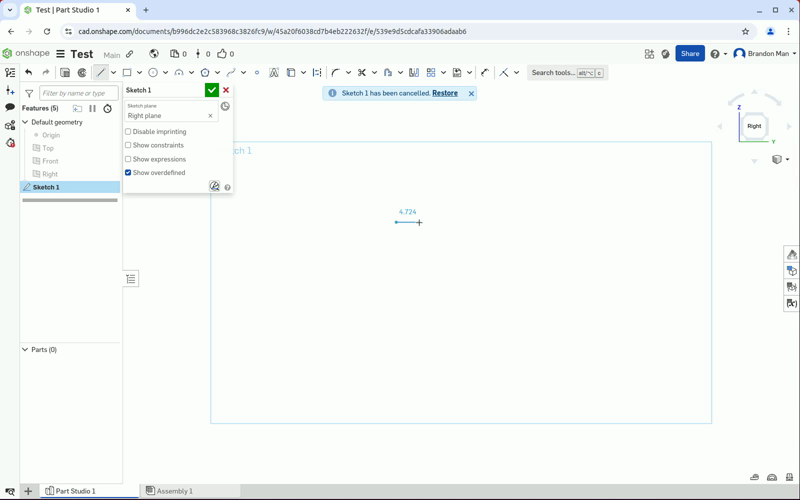
key_up(shift)
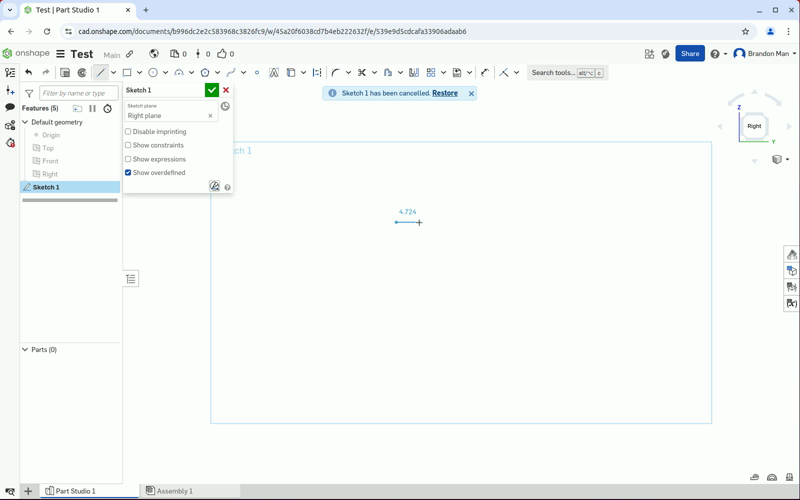
key_down(shift)
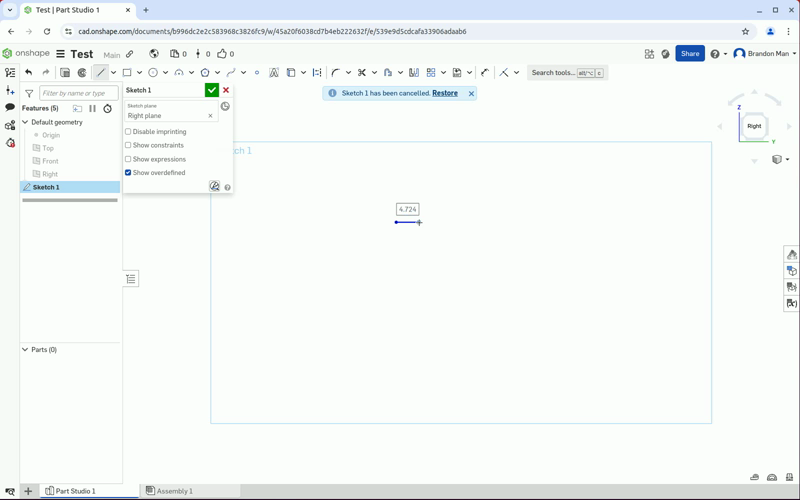
mouse_move(449, 222)
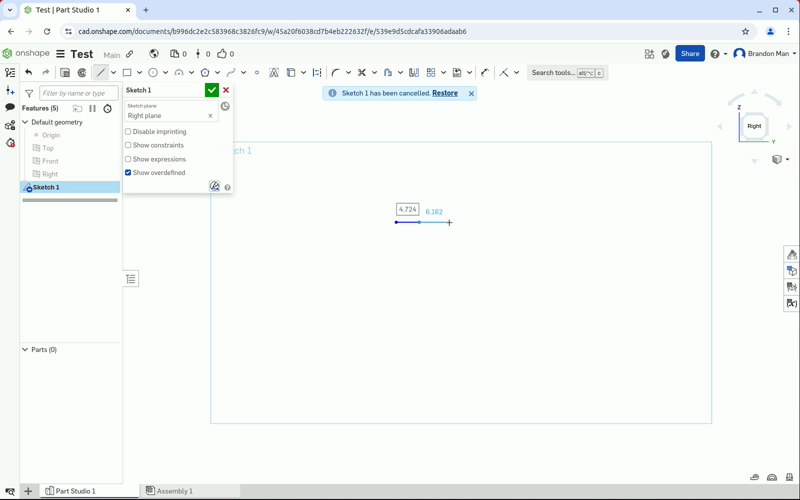
mouse_move(419, 198)
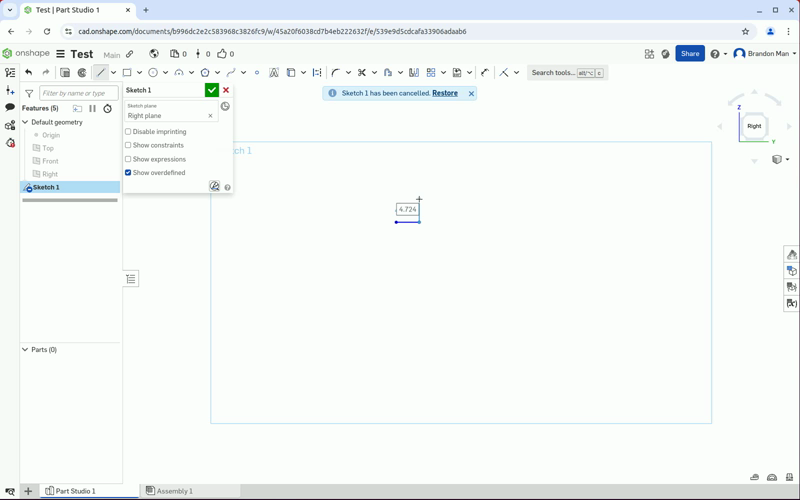
click(419, 198)
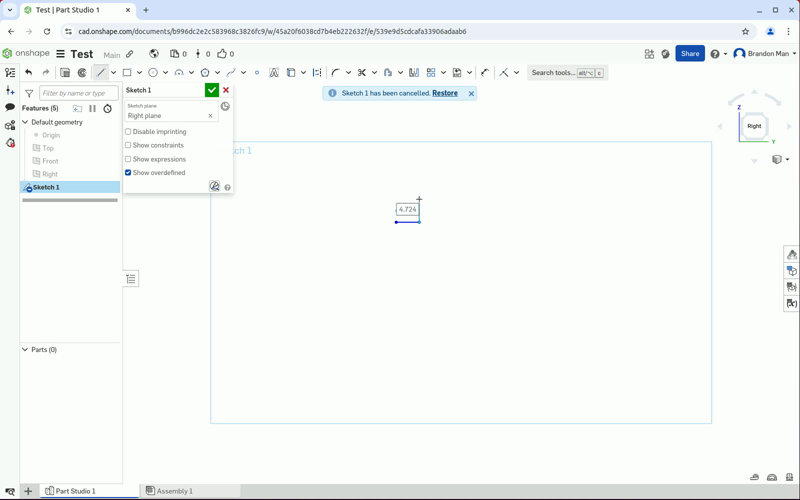
key_up(shift)
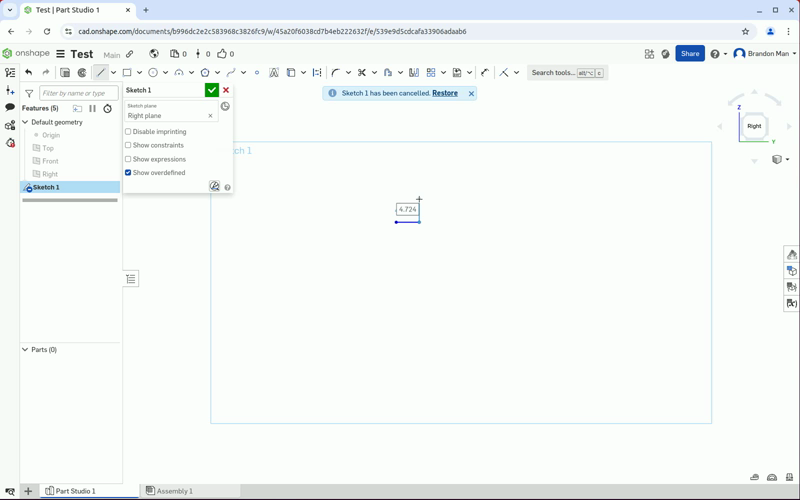
key_down(shift)
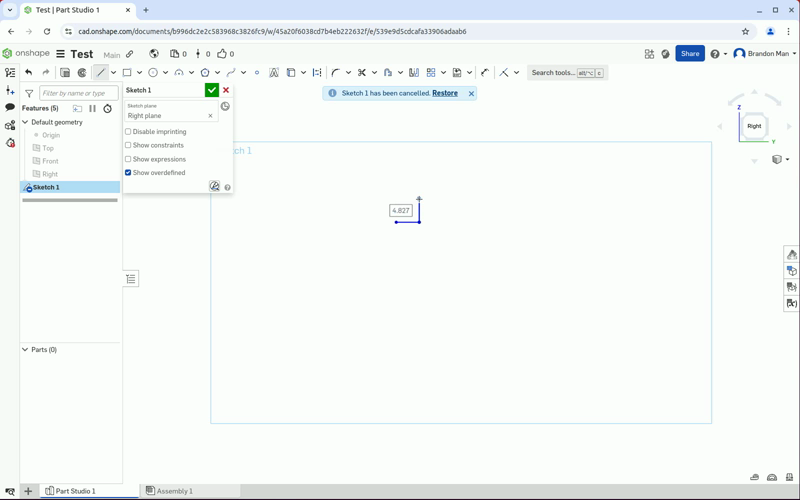
mouse_move(449, 198)
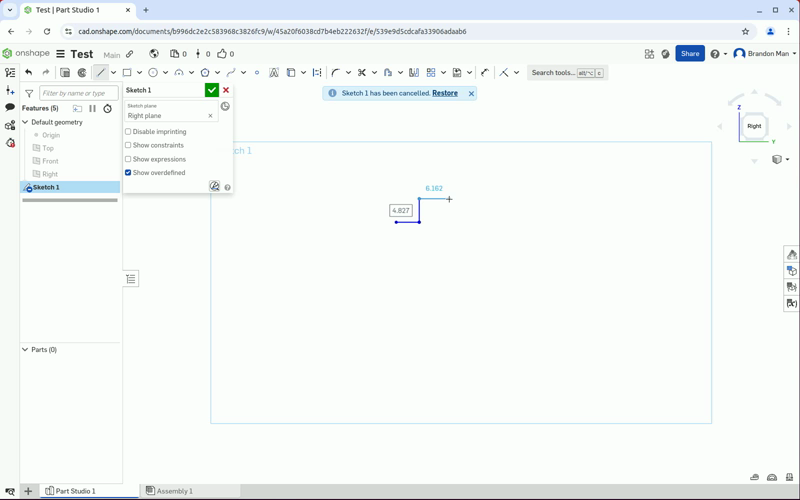
mouse_move(396, 198)
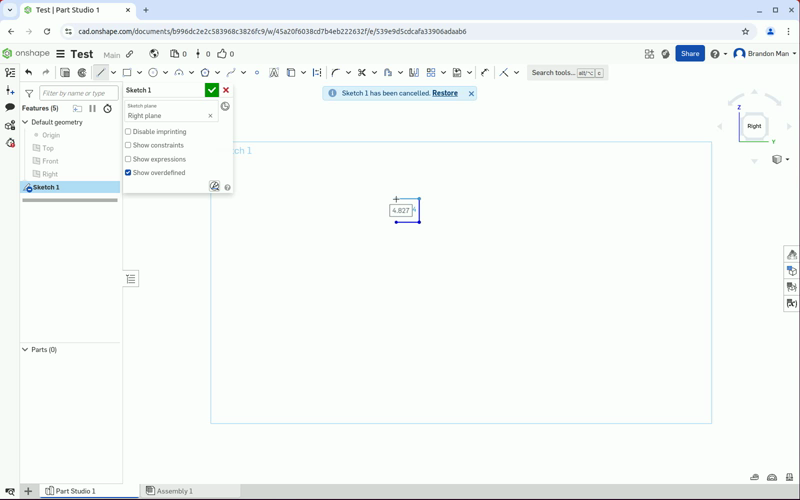
click(396, 198)
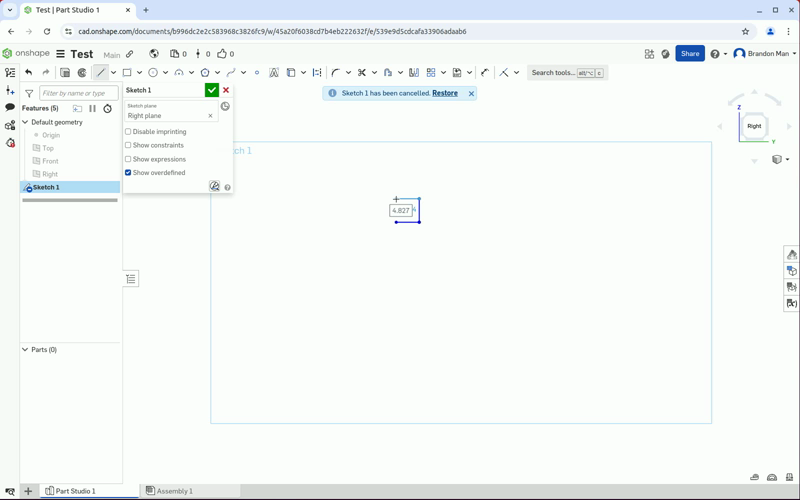
key_up(shift)
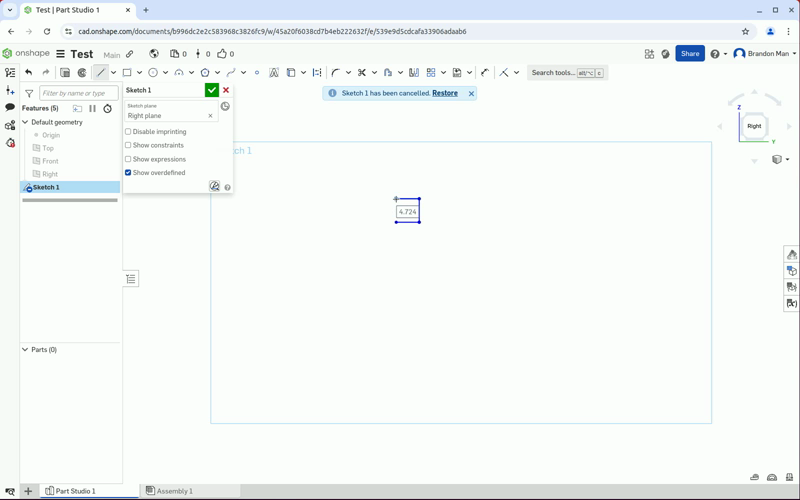
mouse_move(426, 198)
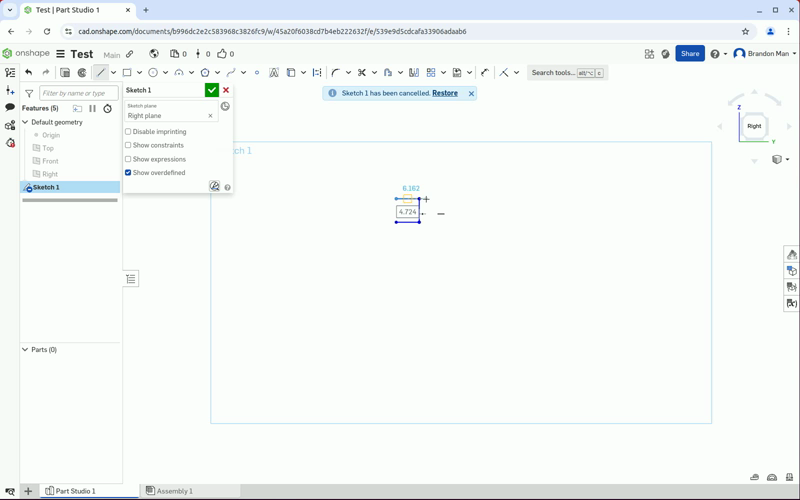
key_down(shift)
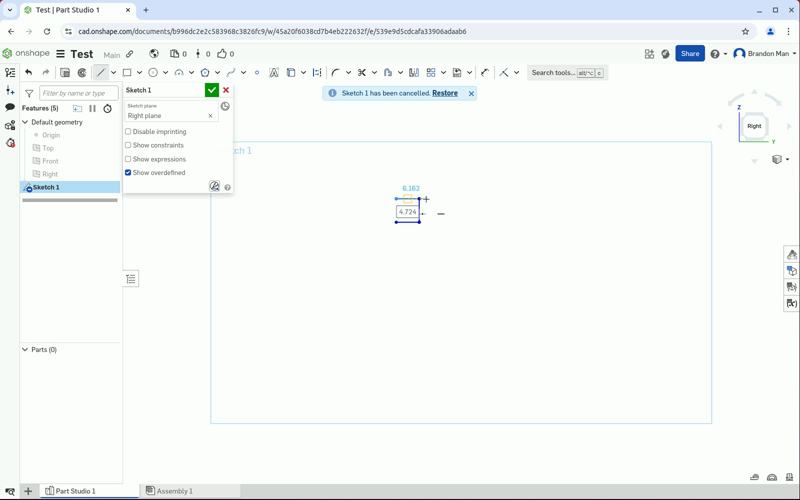
mouse_move(396, 222)
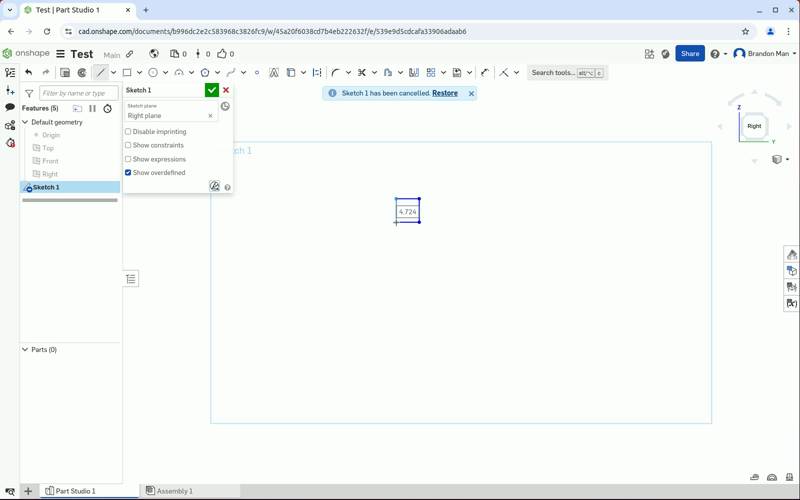
key_up(shift)
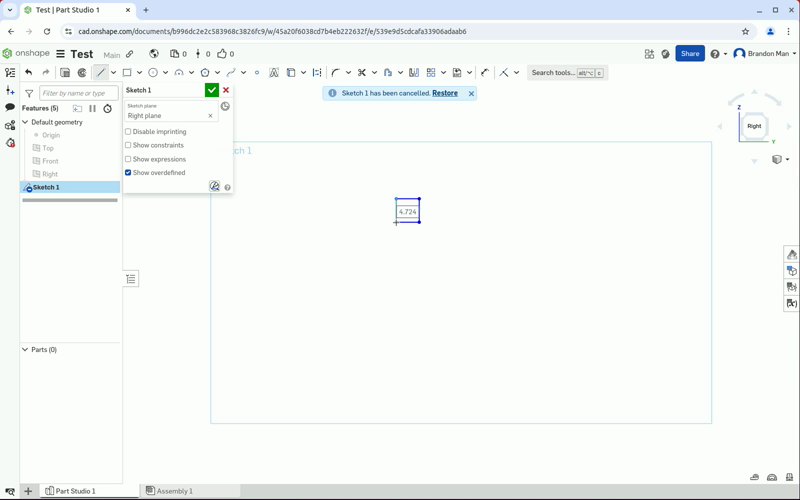
click(396, 222)
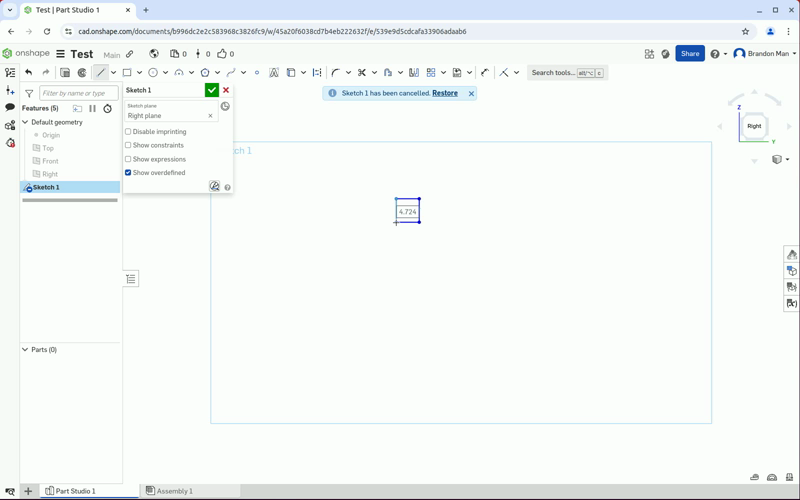
key(esc)
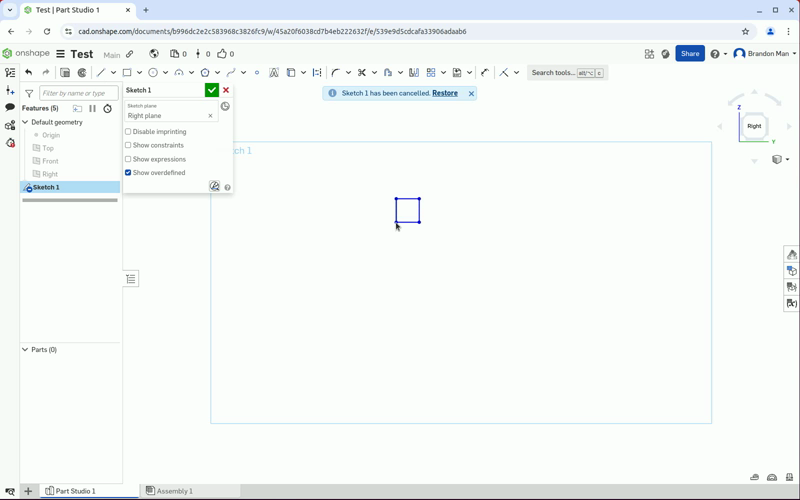
mouse_move(410, 204)
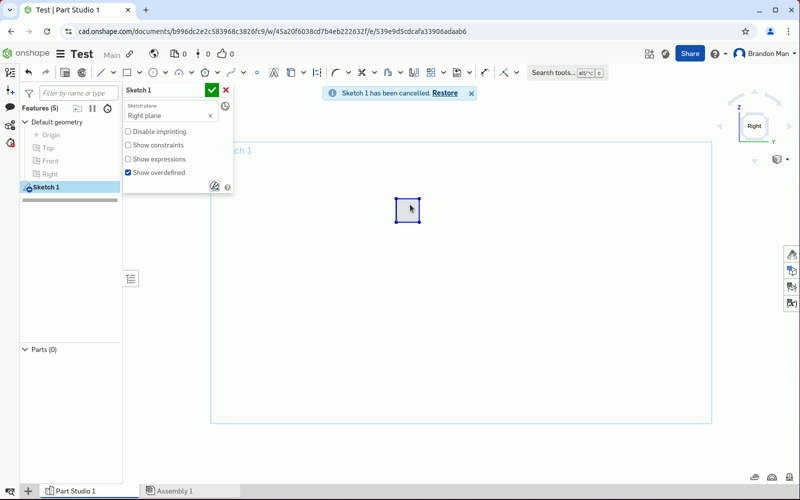
scroll(6)
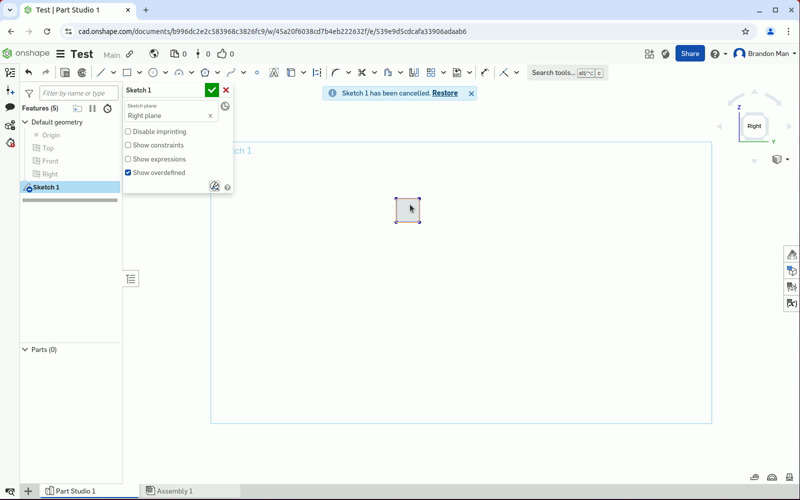
scroll(6)
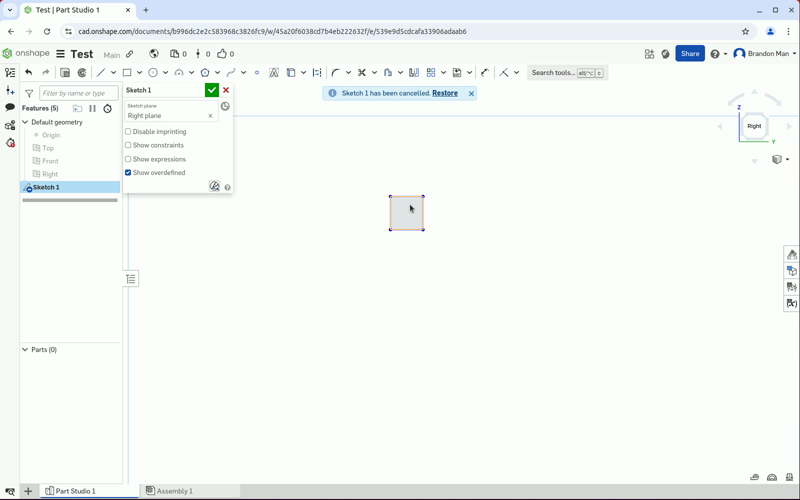
scroll(6)
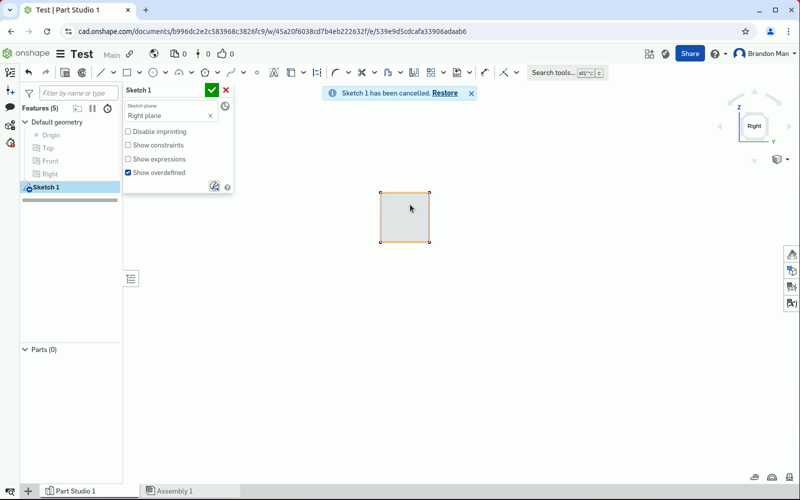
scroll(6)
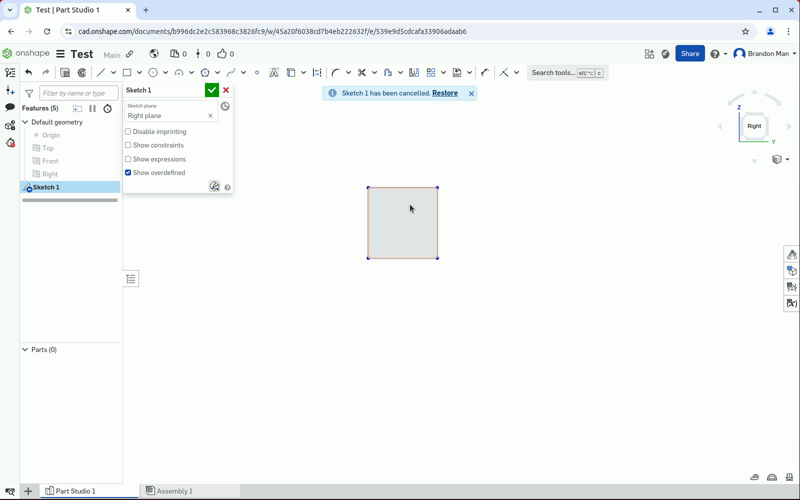
scroll(6)
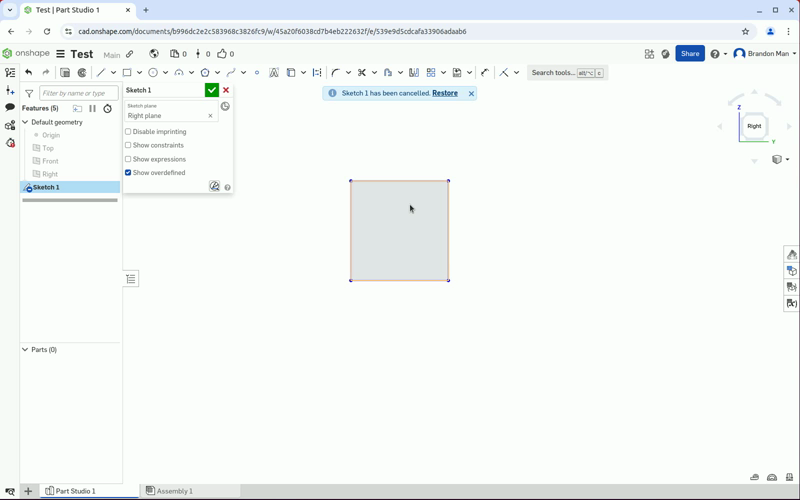
scroll(6)
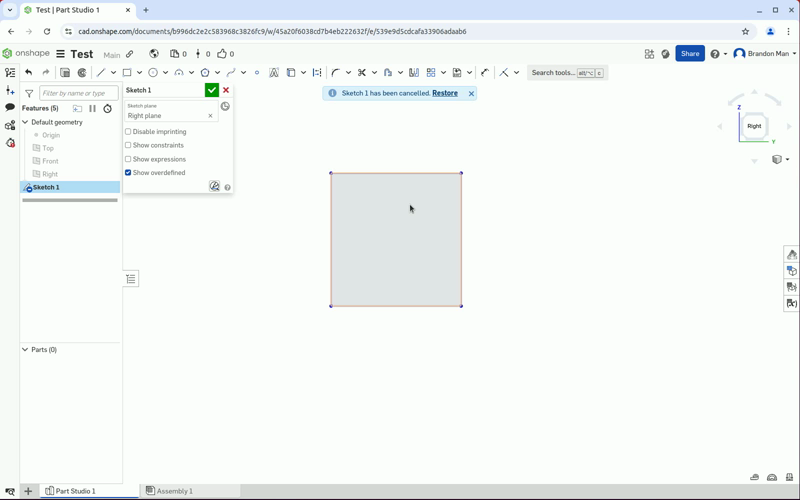
scroll(6)
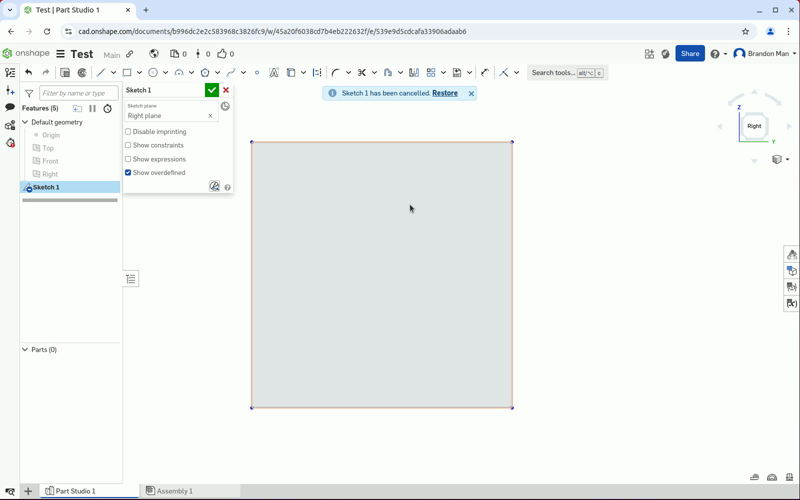
click(410, 204)
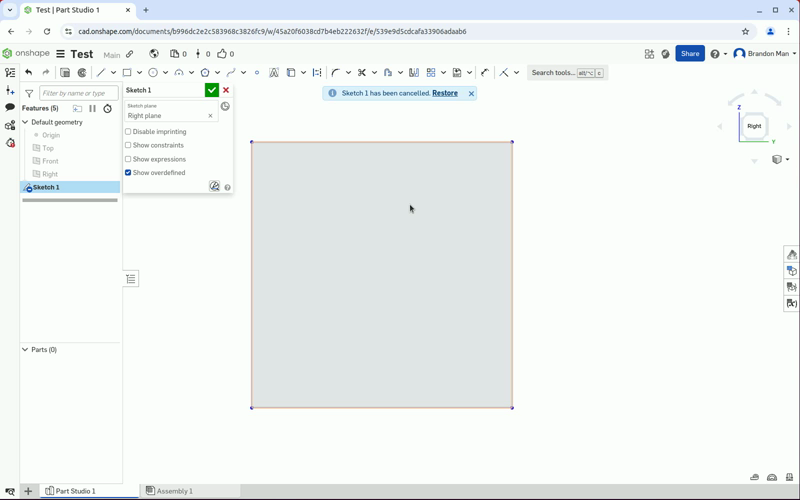
scroll(-6)
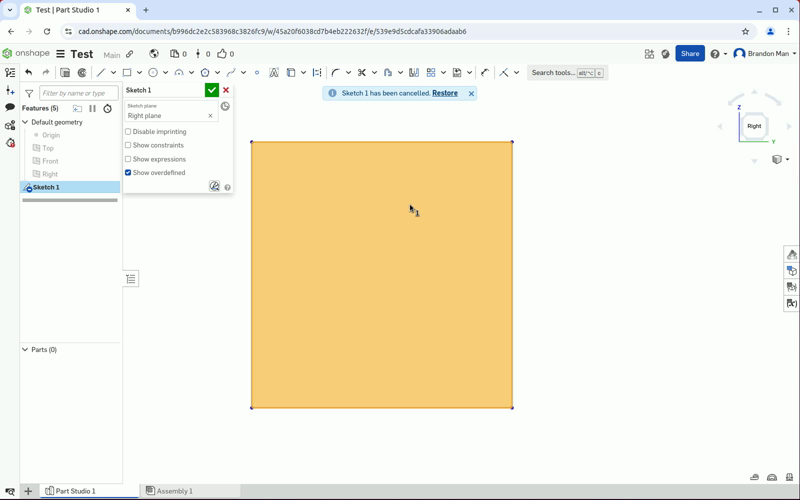
scroll(-6)
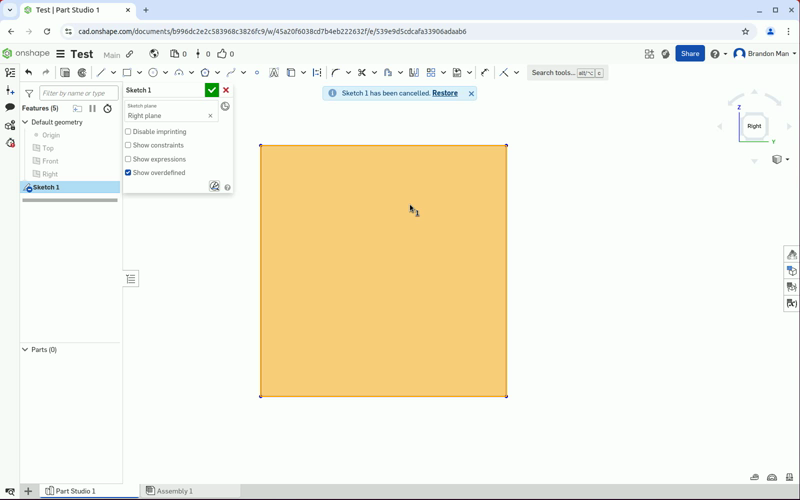
scroll(-6)
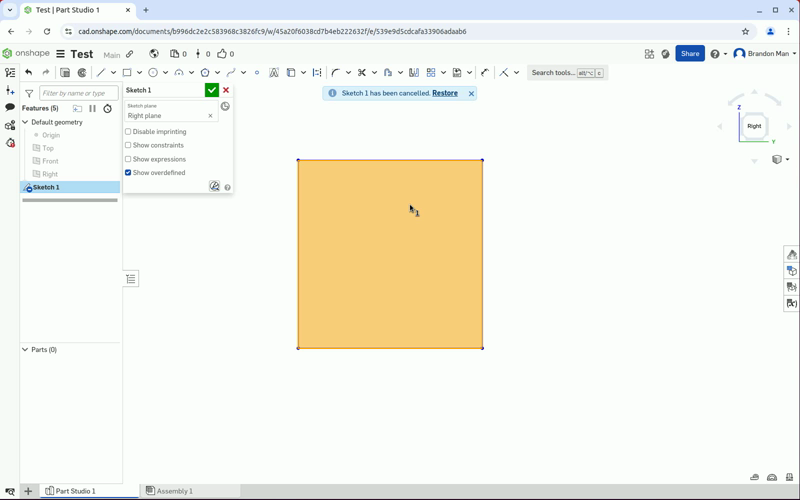
scroll(-6)
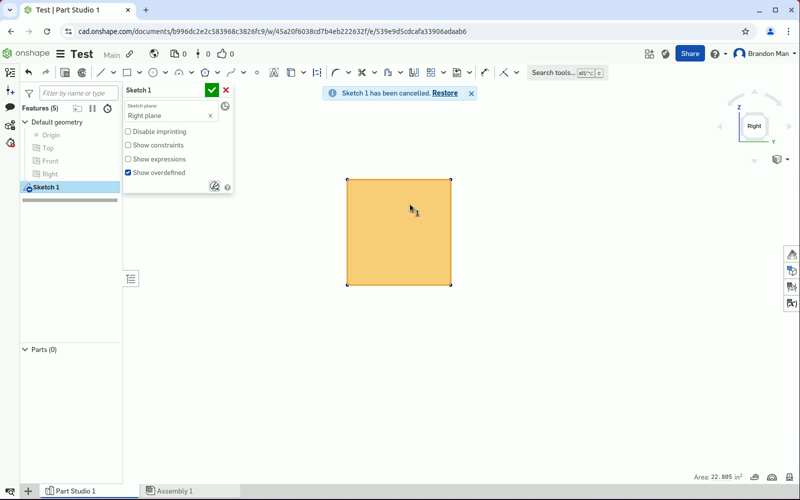
scroll(-6)
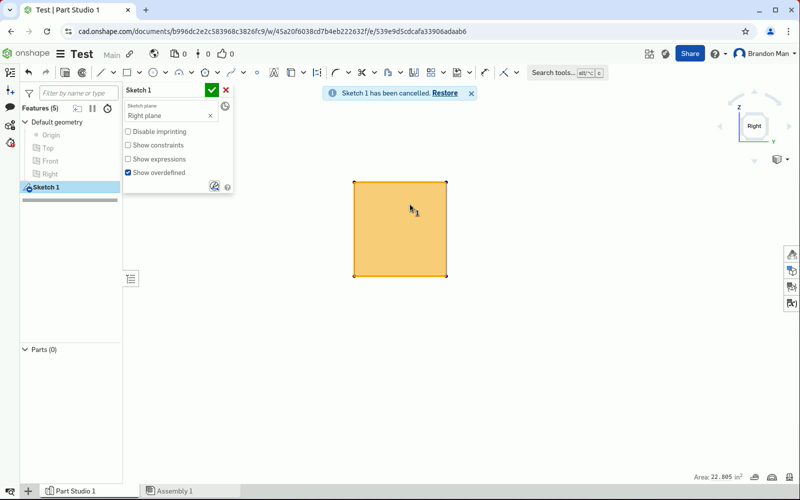
scroll(-6)
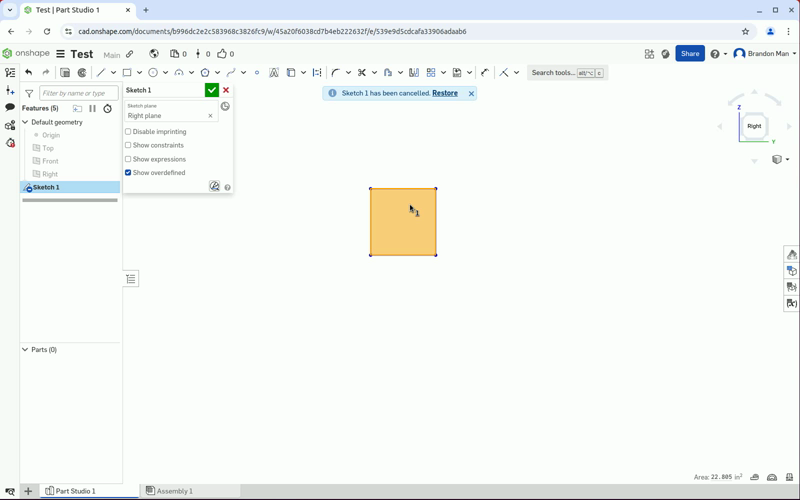
scroll(-6)
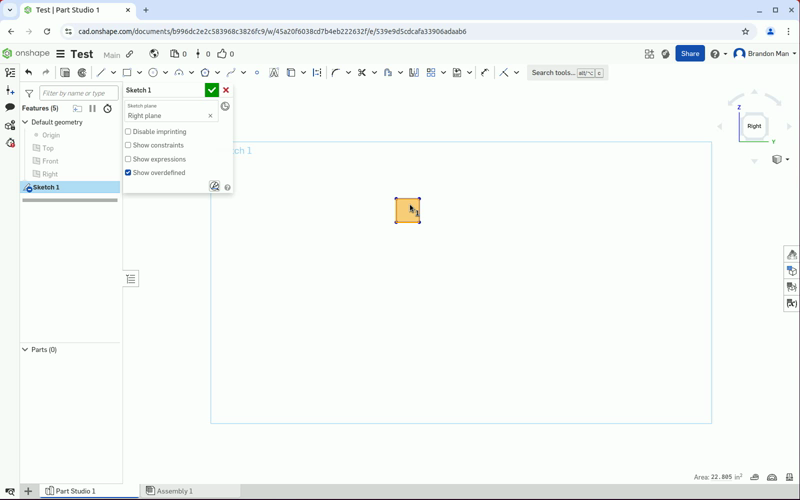
mouse_move(73, 352)
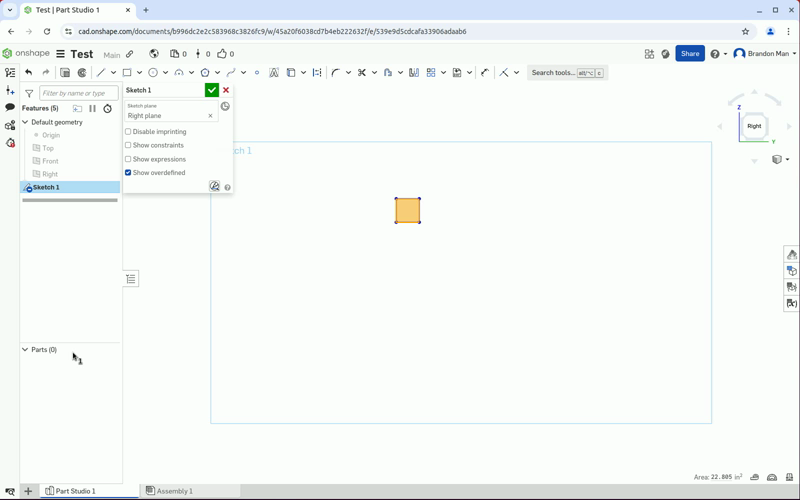
key(shift+y)
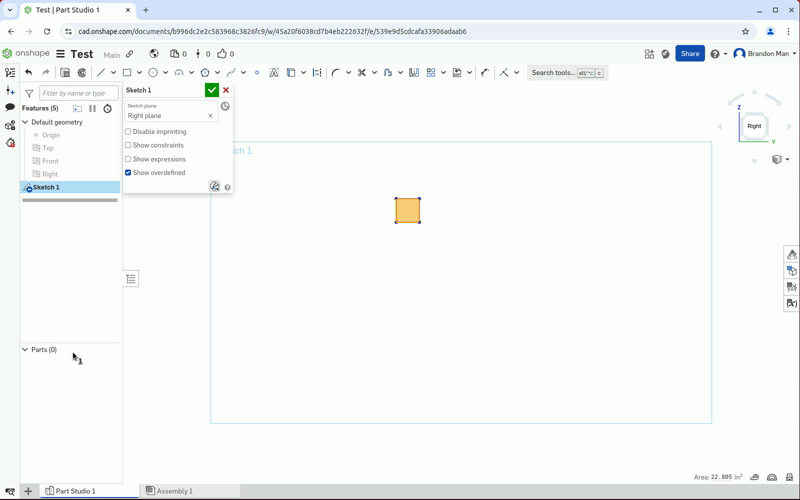
key(shift+e)
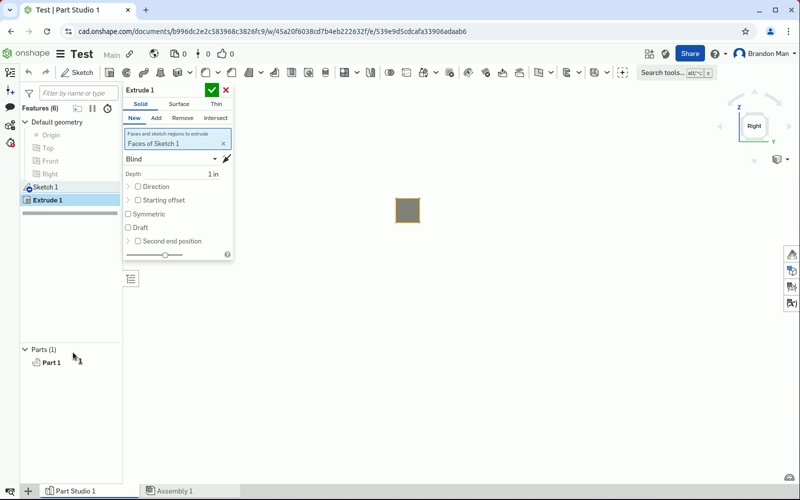
mouse_move(143, 106)
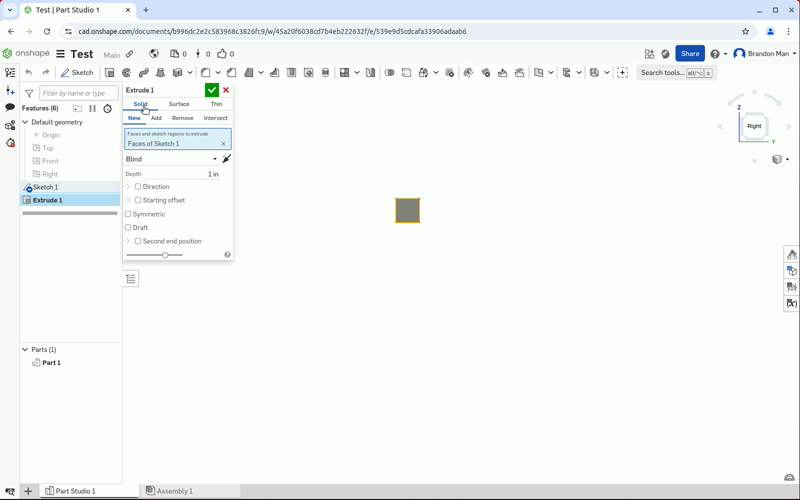
click(143, 106)
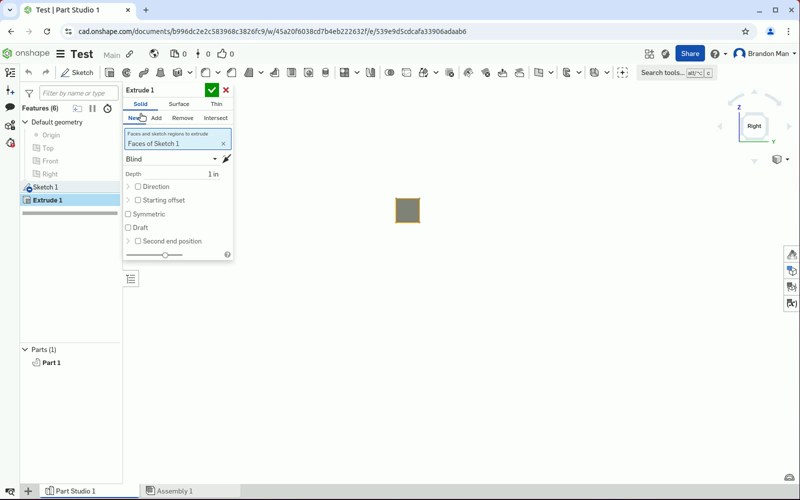
mouse_move(137, 120)
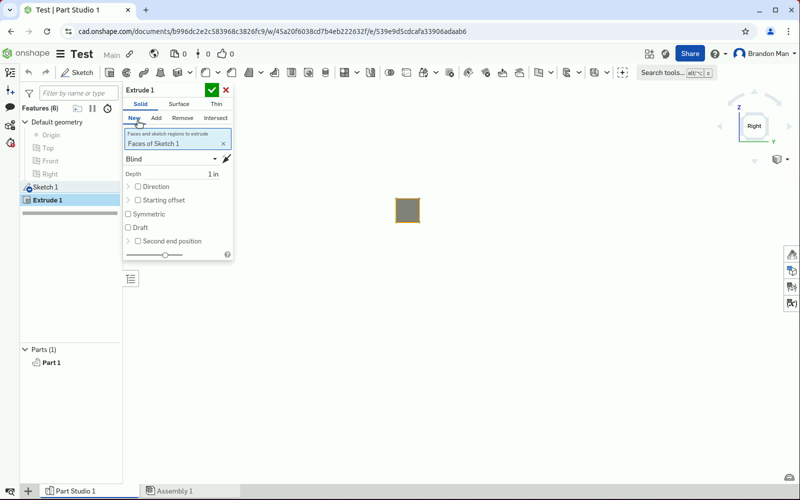
click(137, 120)
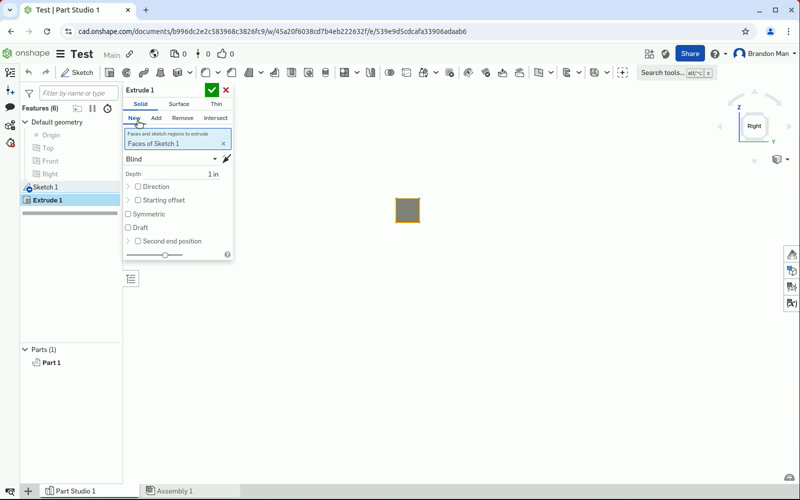
key(tab, 4)
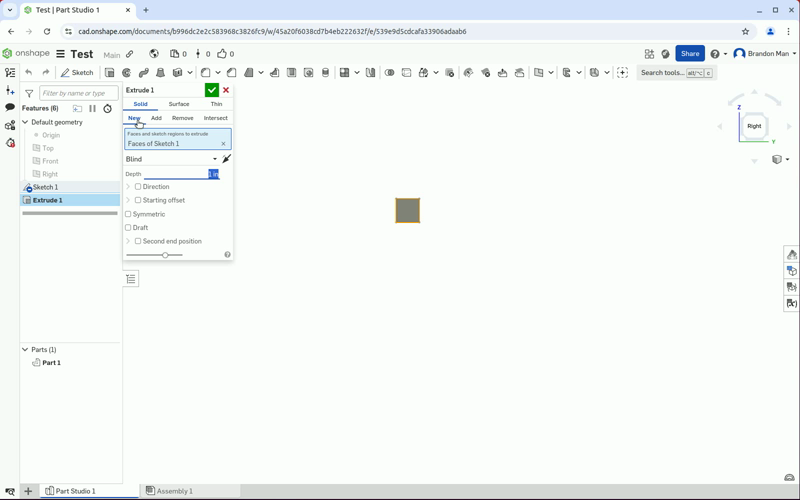
text(4.333)
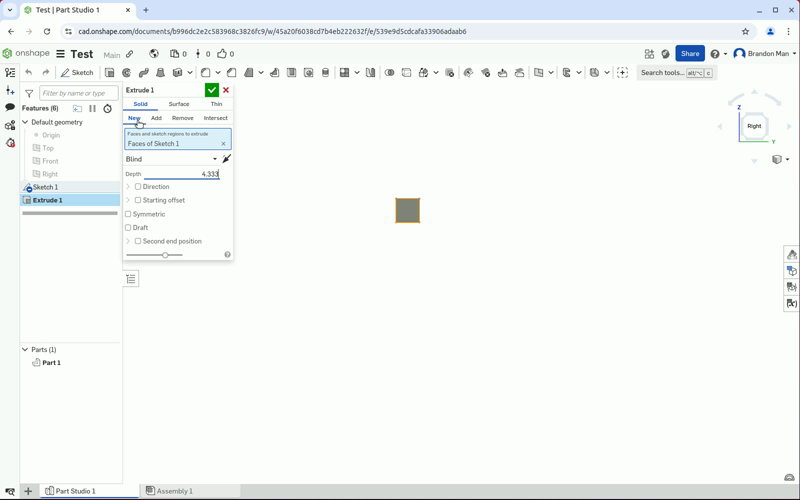
key(enter)
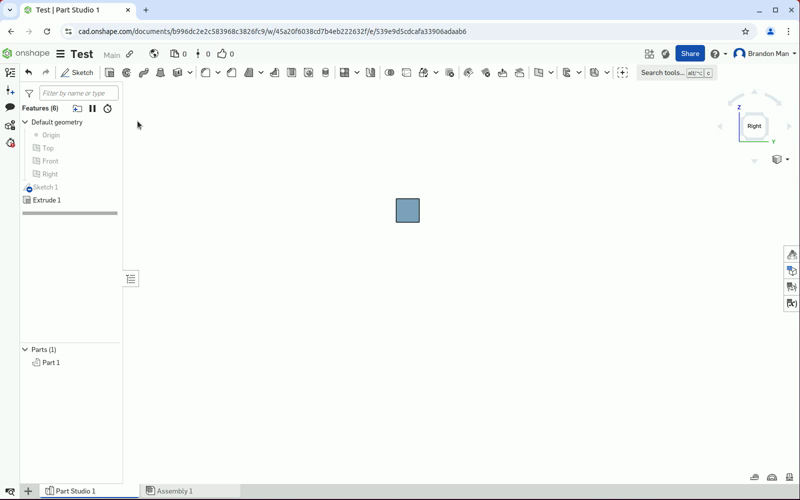
key(shift+h)
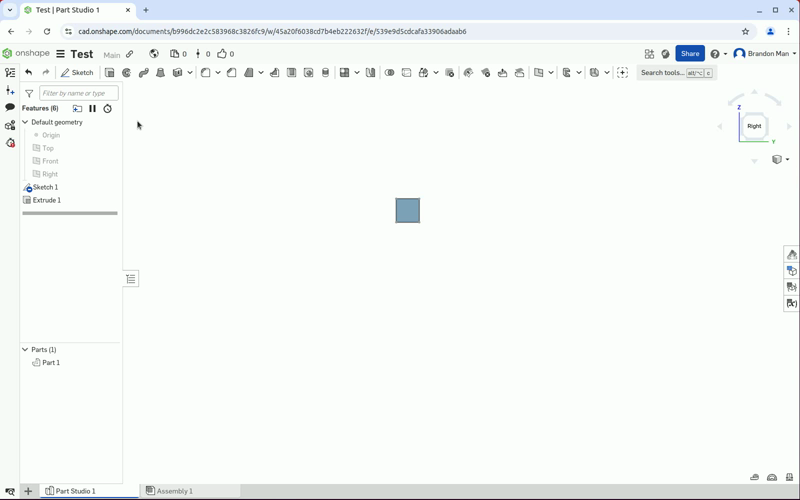
key(shift+h)
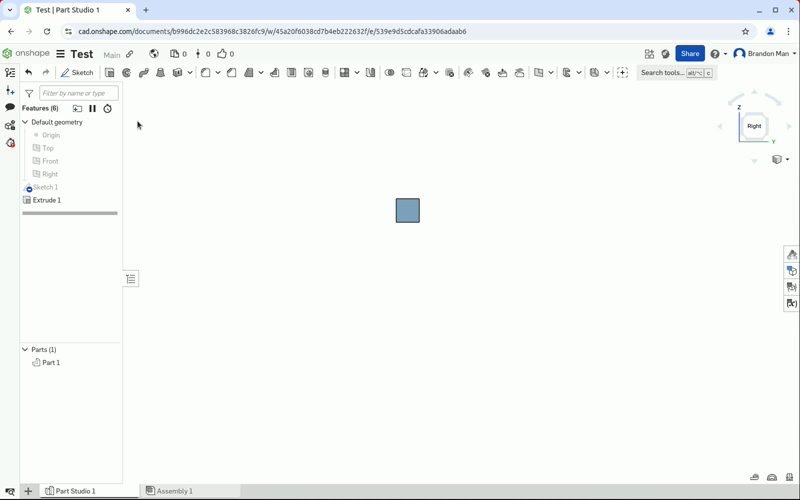
mouse_move(73, 189)
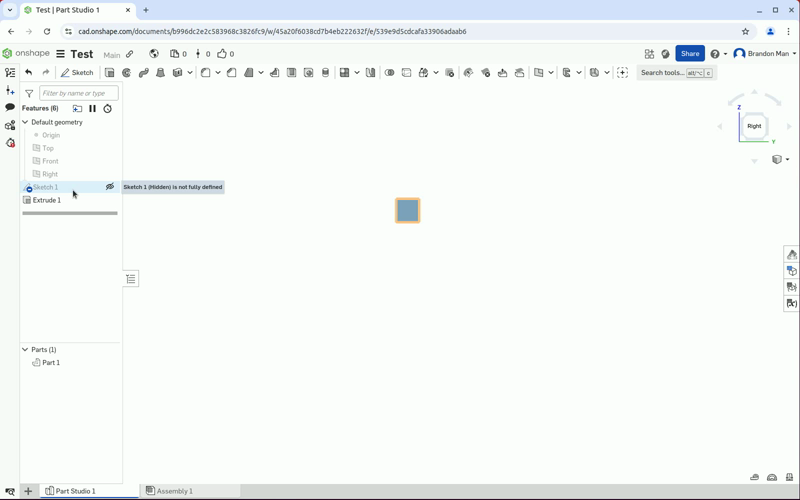
click(73, 189)
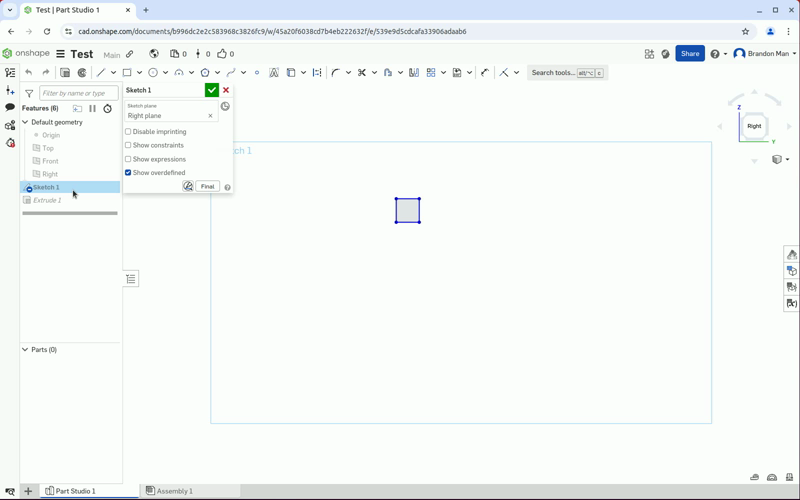
mouse_move(229, 92)
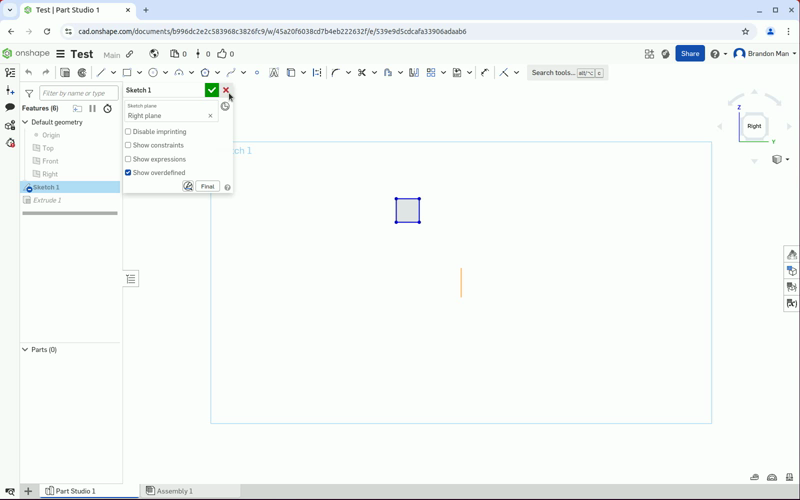
click(229, 92)
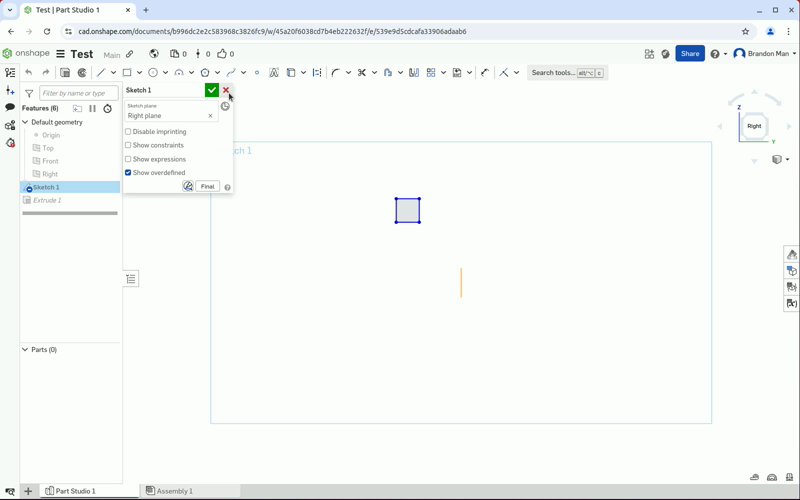
key(shift+s)
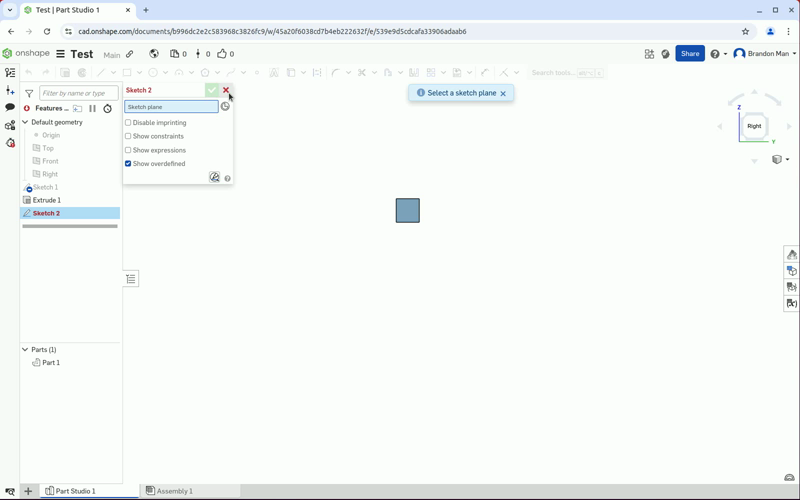
mouse_move(73, 176)
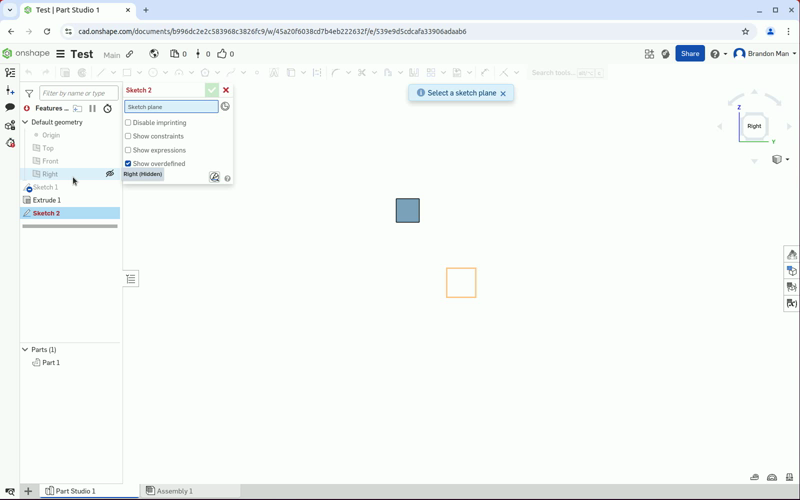
click(73, 176)
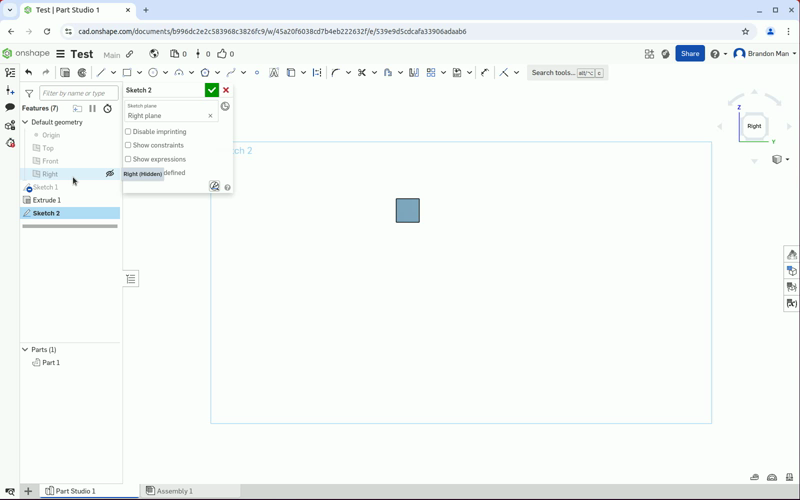
mouse_move(73, 352)
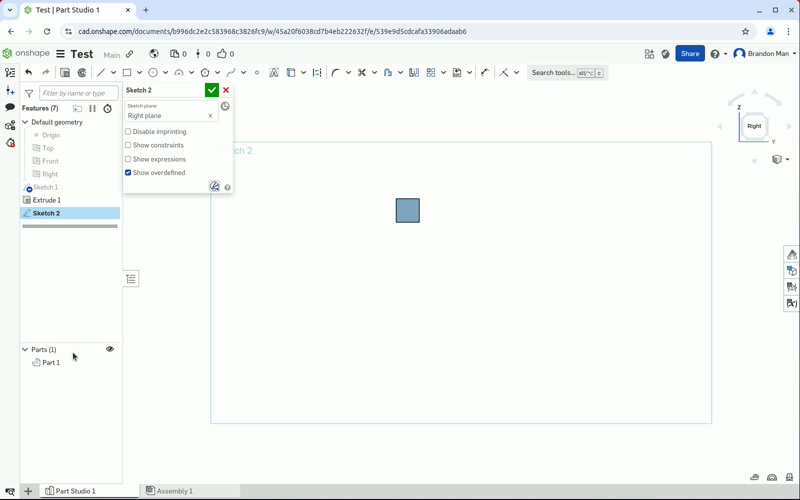
key(y)
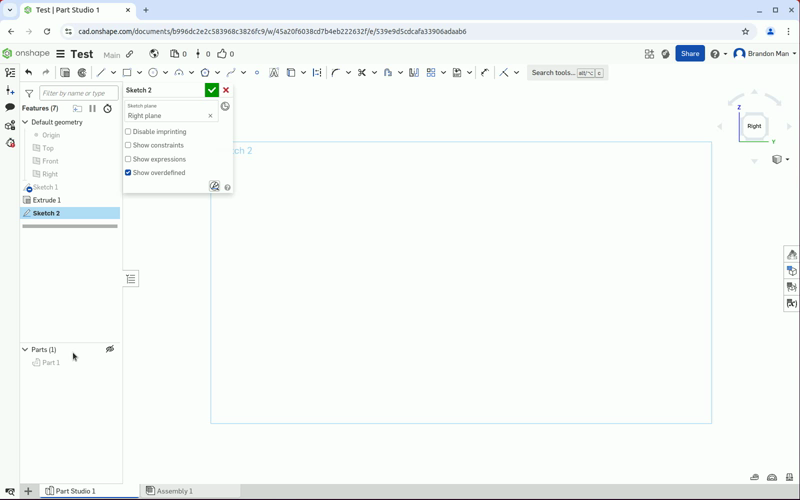
key(l)
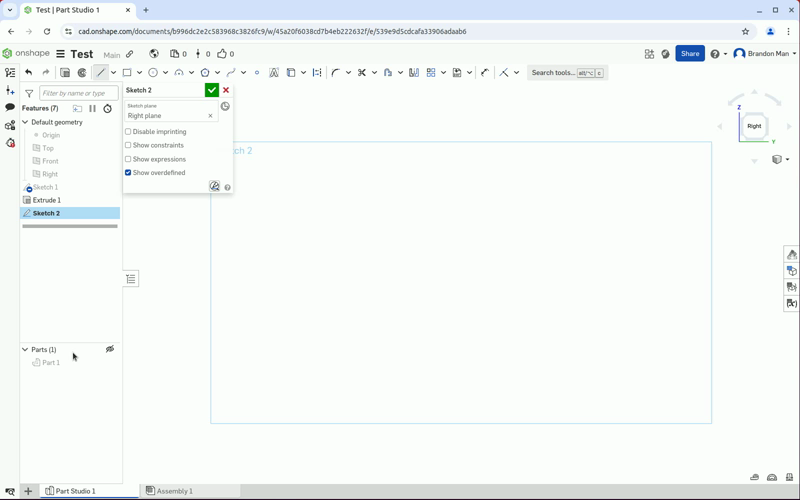
key_down(shift)
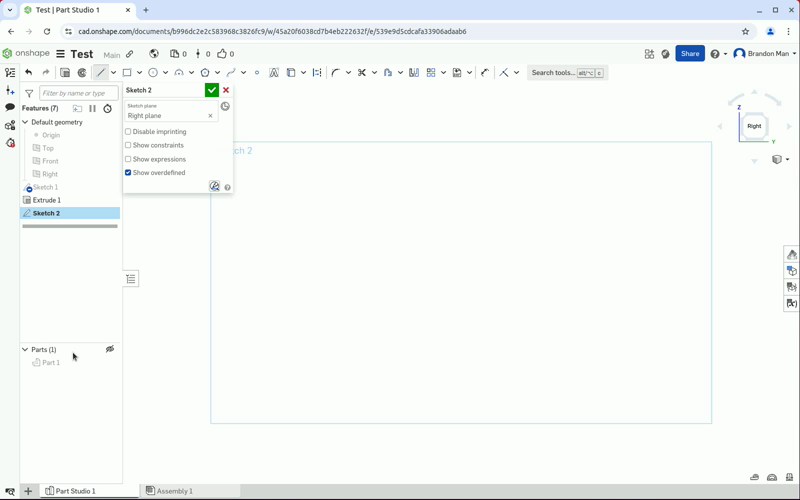
mouse_move(444, 222)
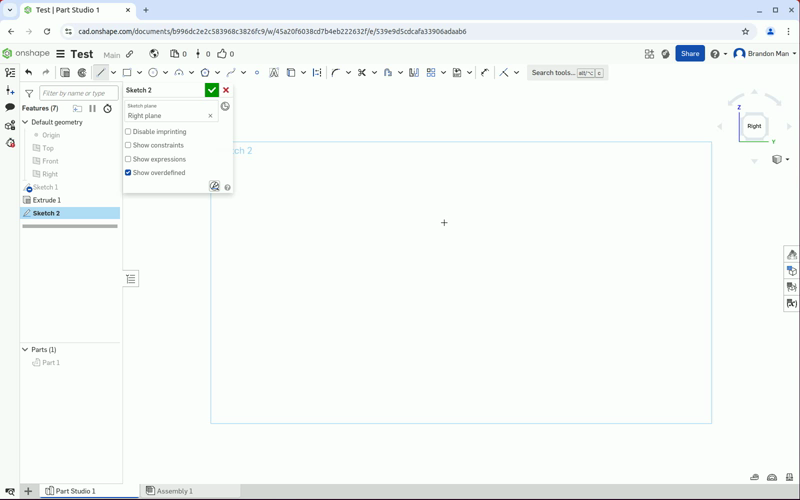
click(444, 222)
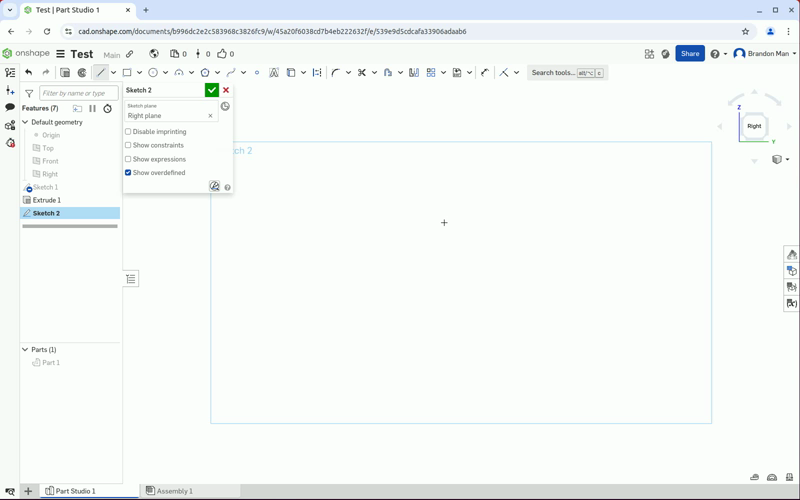
key_up(shift)
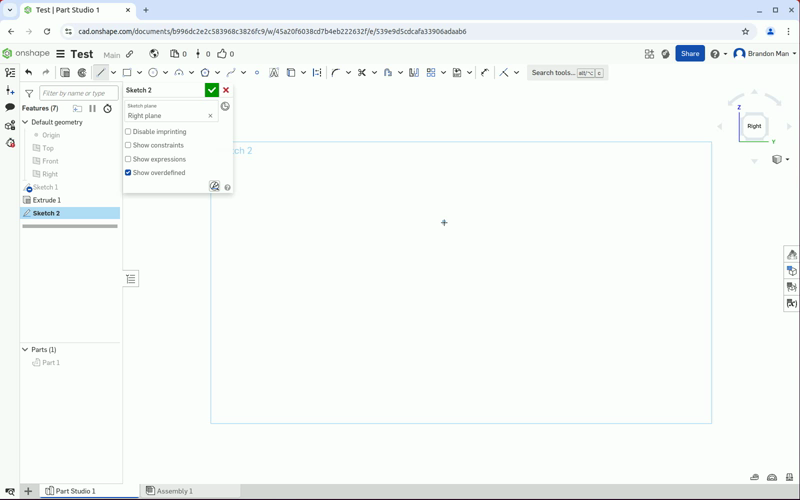
key_down(shift)
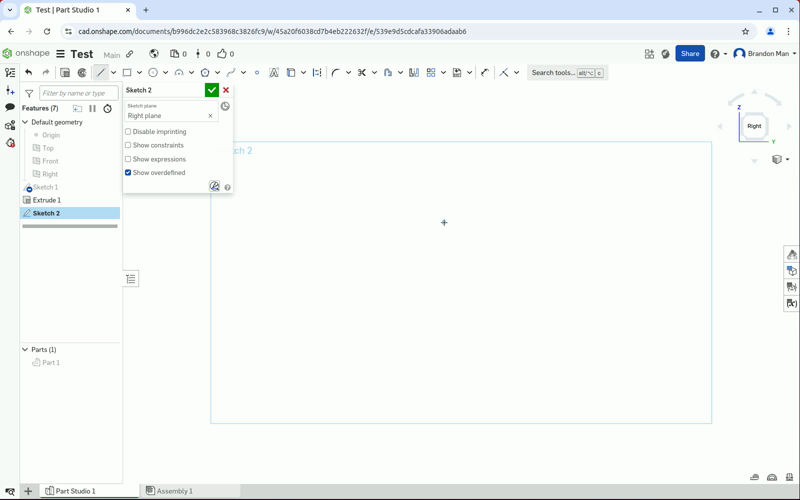
mouse_move(474, 222)
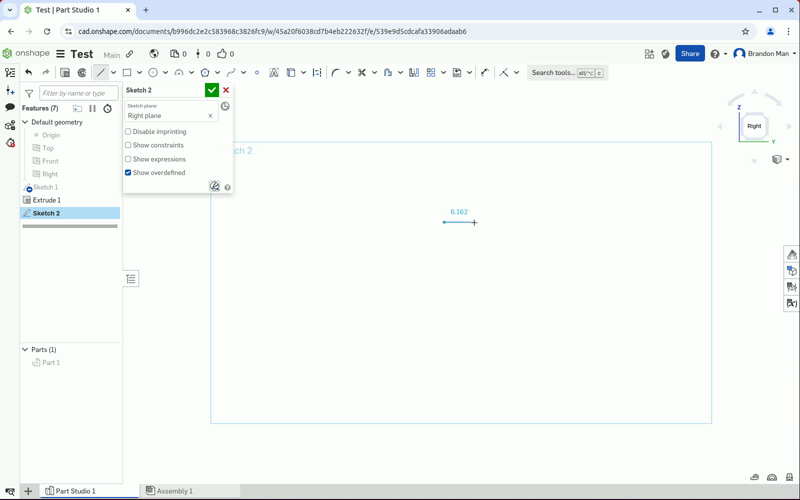
mouse_move(467, 222)
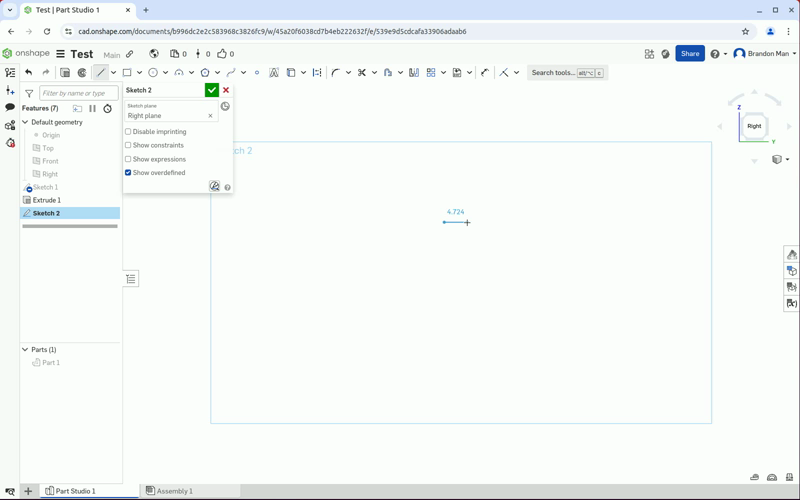
click(467, 222)
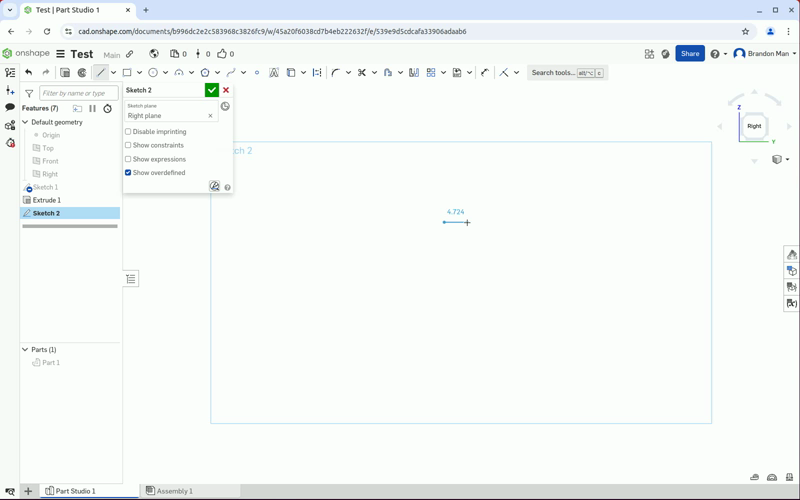
key_up(shift)
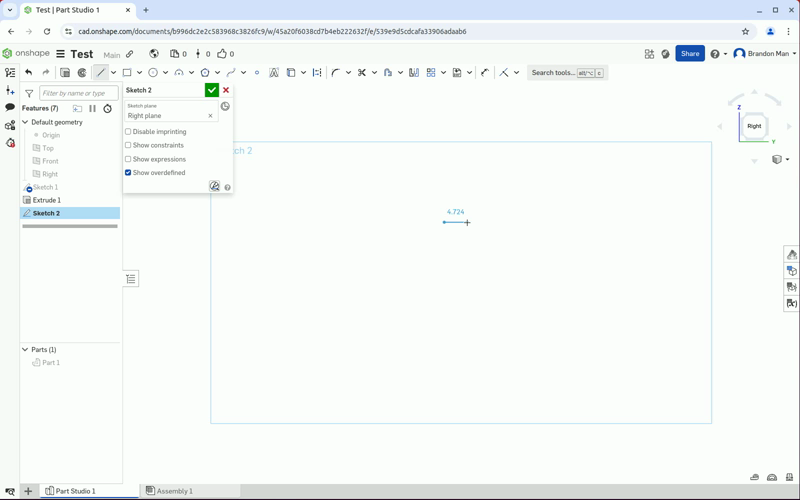
key_down(shift)
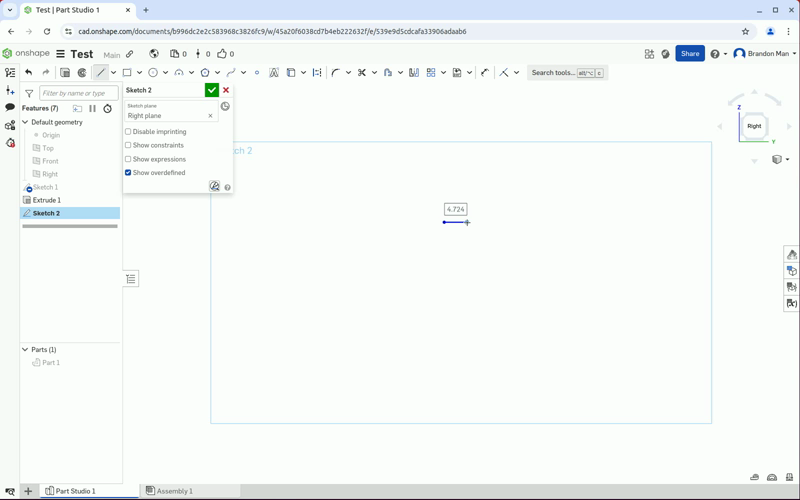
mouse_move(497, 222)
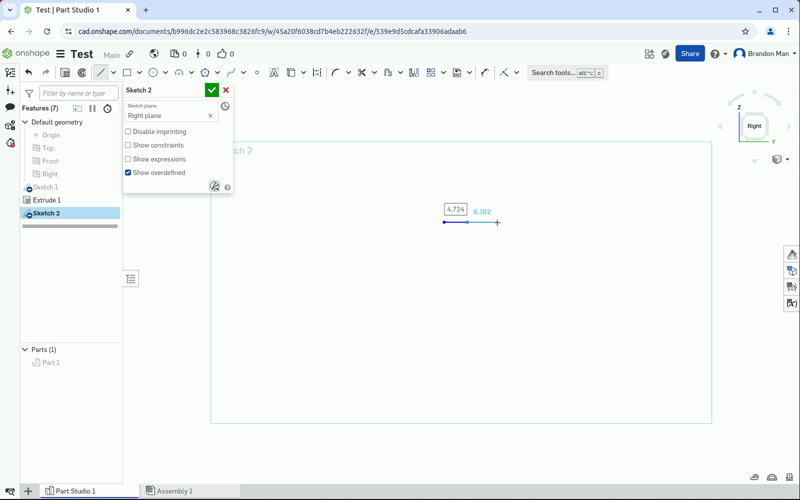
mouse_move(467, 198)
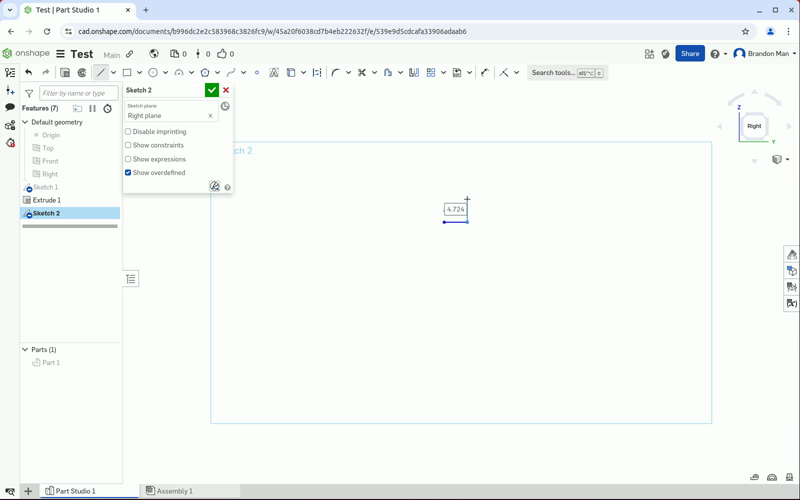
click(467, 198)
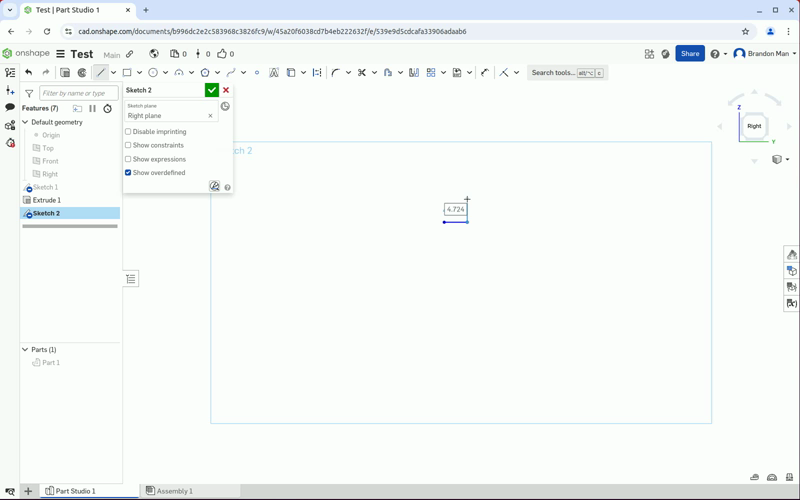
key_up(shift)
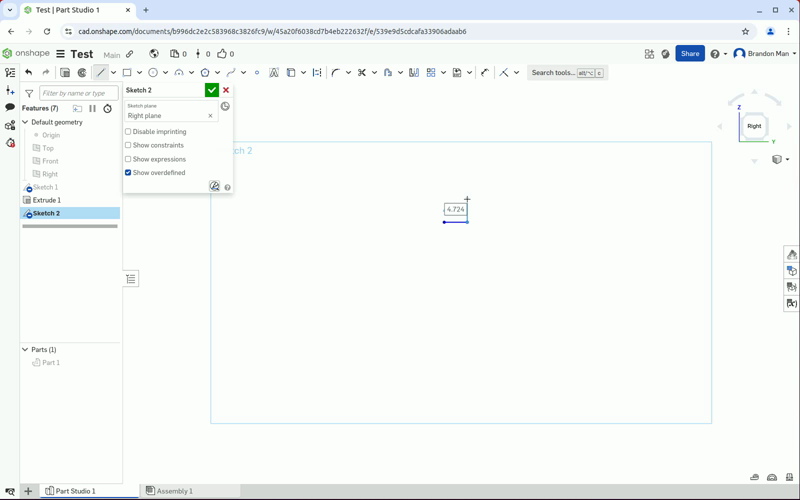
key_down(shift)
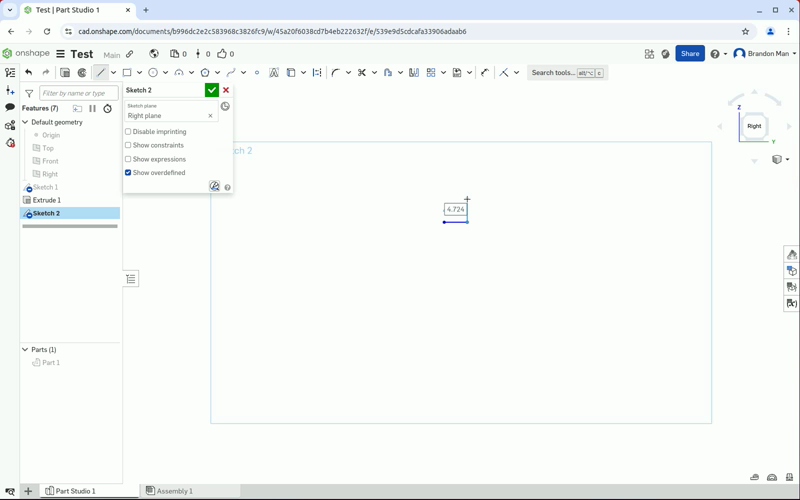
mouse_move(497, 198)
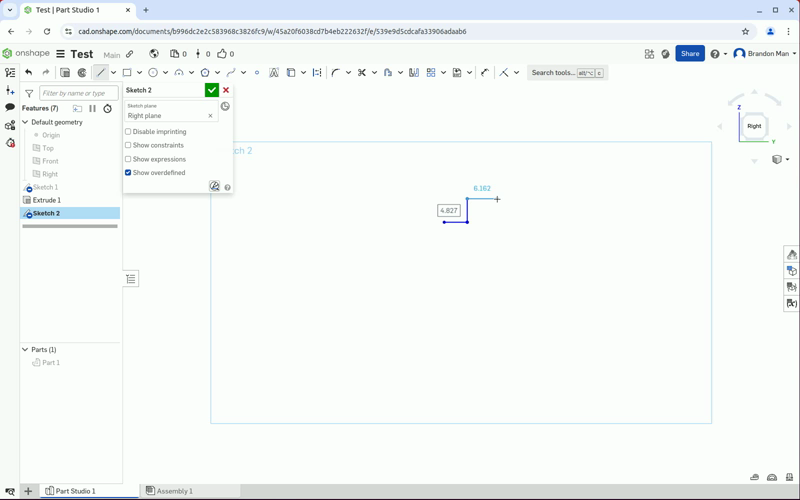
mouse_move(444, 198)
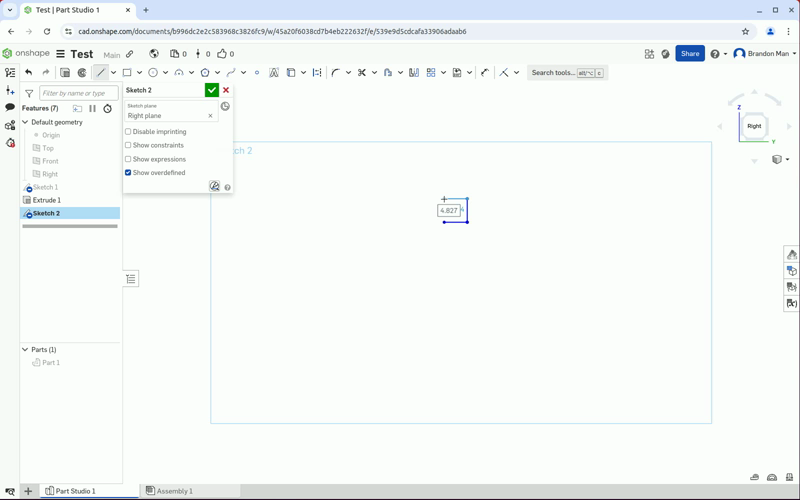
click(444, 198)
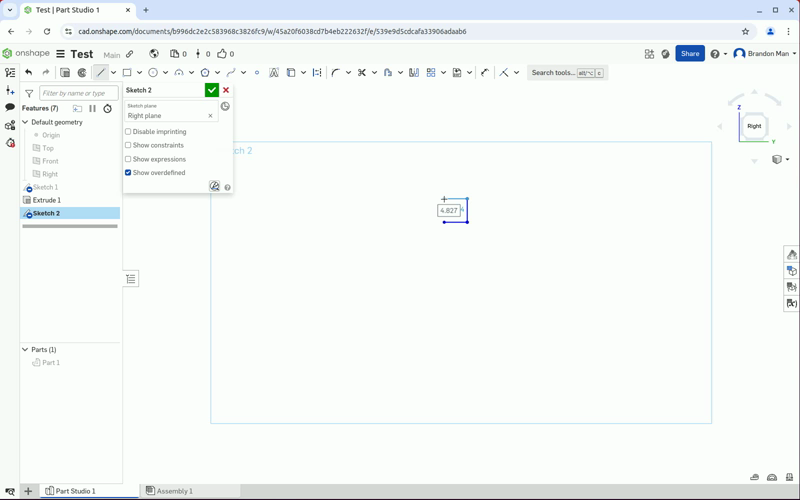
key_up(shift)
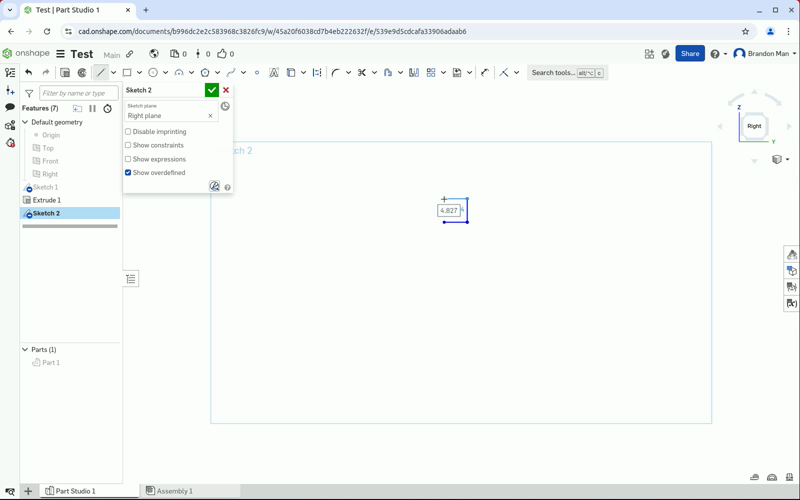
mouse_move(474, 198)
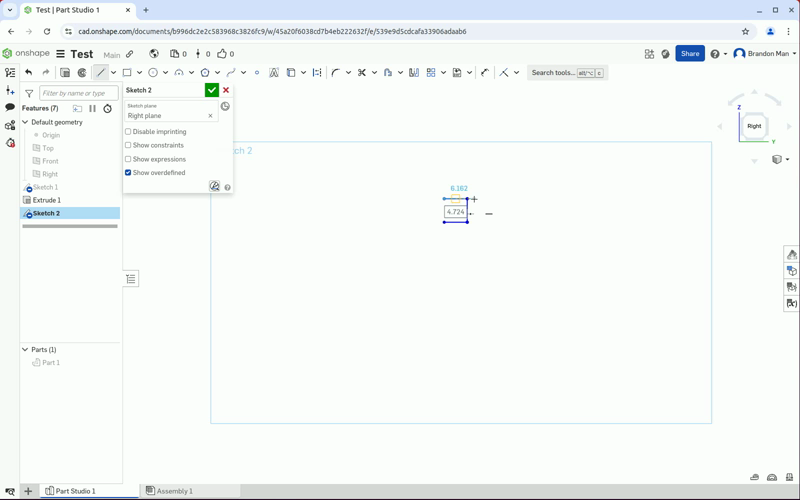
key_down(shift)
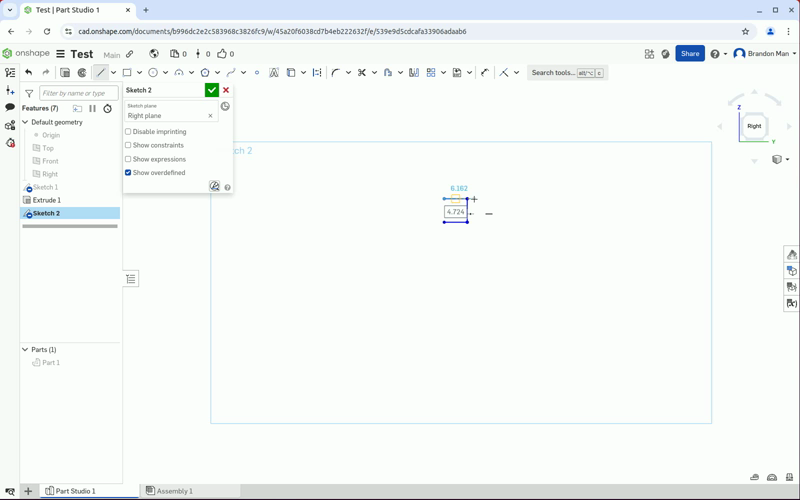
mouse_move(444, 222)
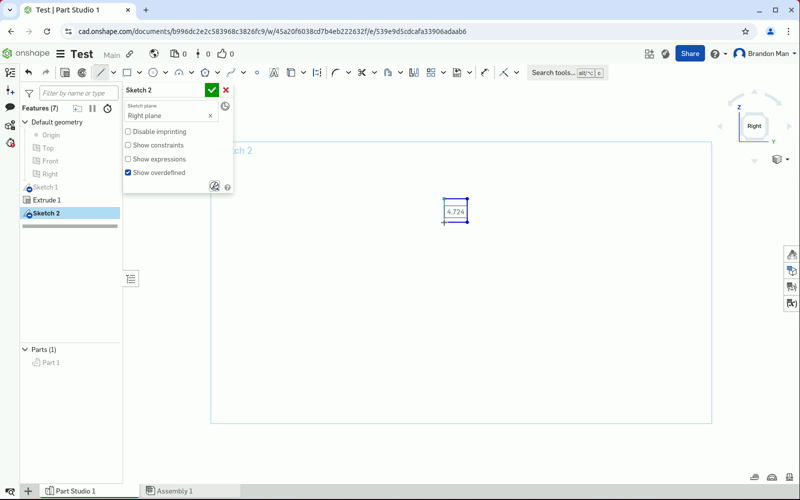
key_up(shift)
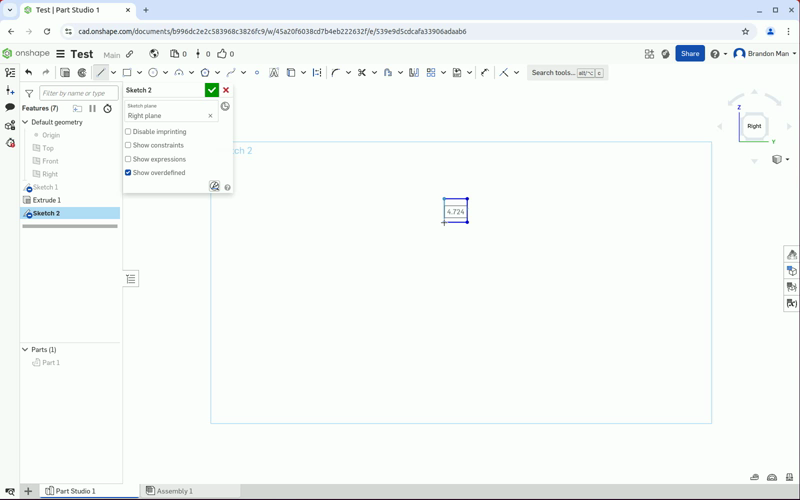
click(444, 222)
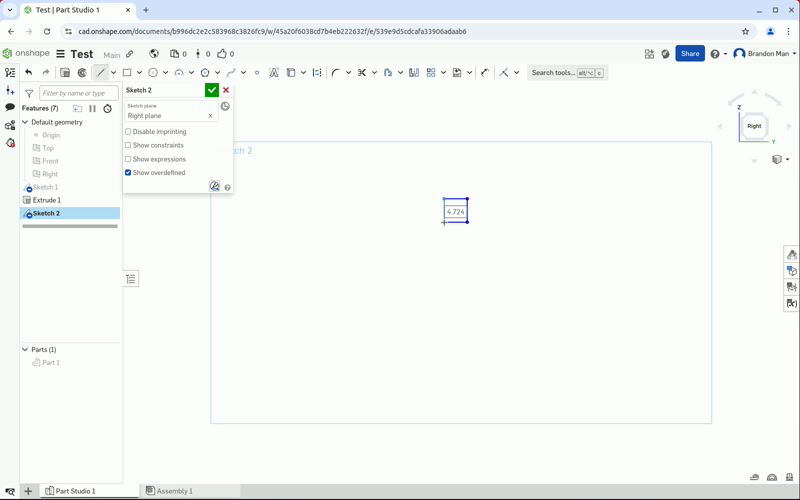
key(esc)
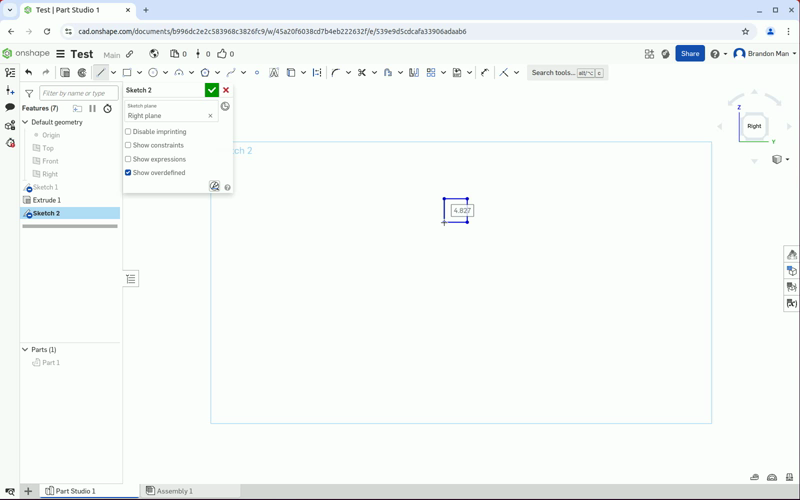
mouse_move(458, 219)
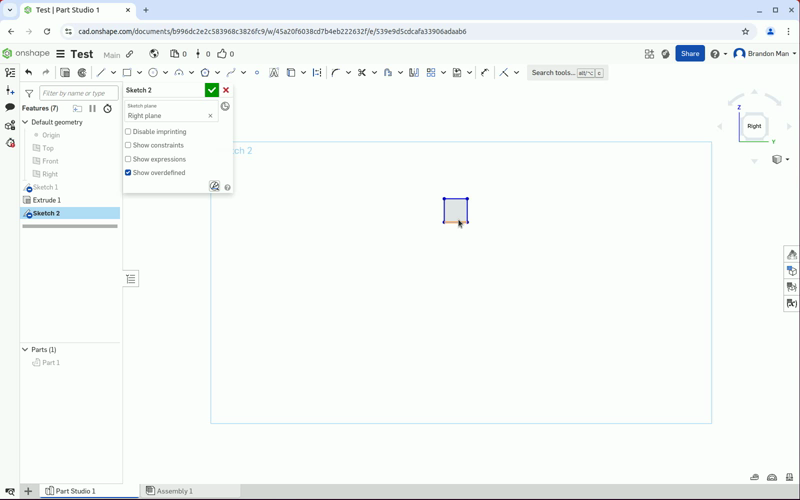
scroll(6)
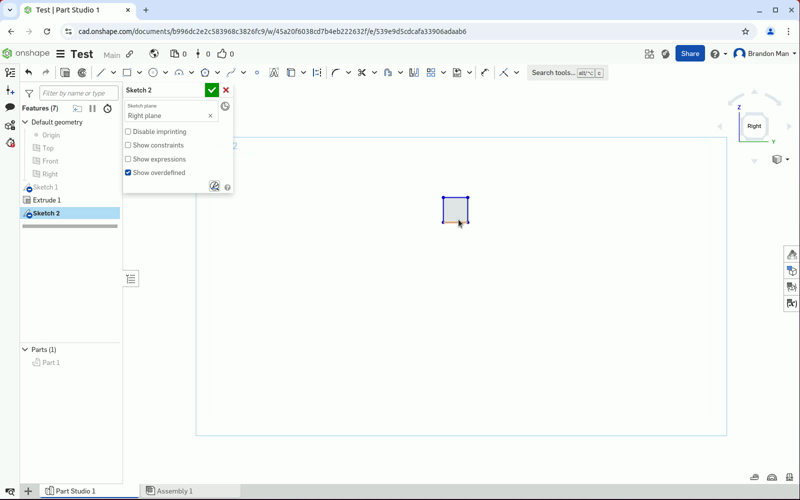
scroll(6)
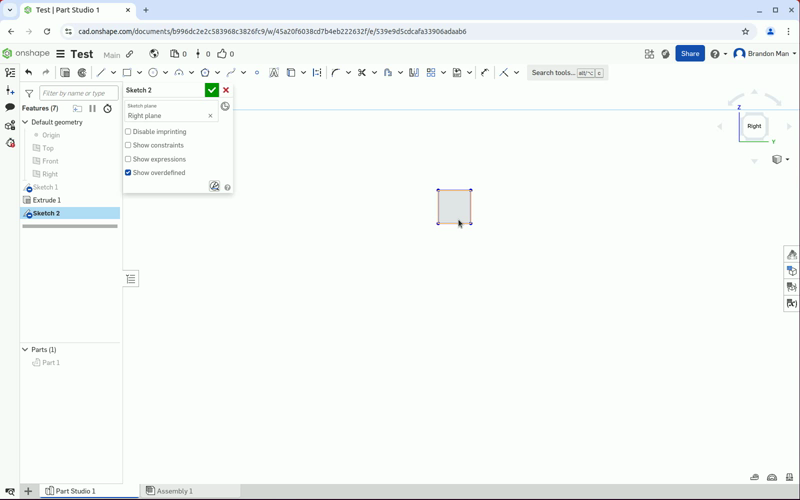
scroll(6)
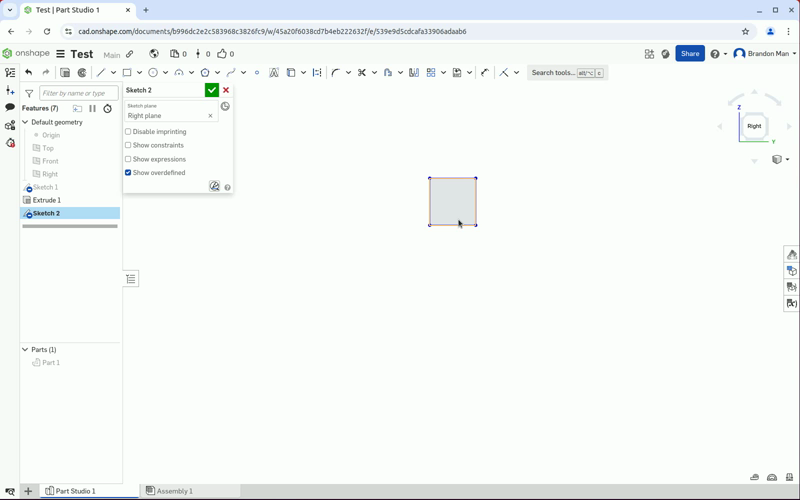
scroll(6)
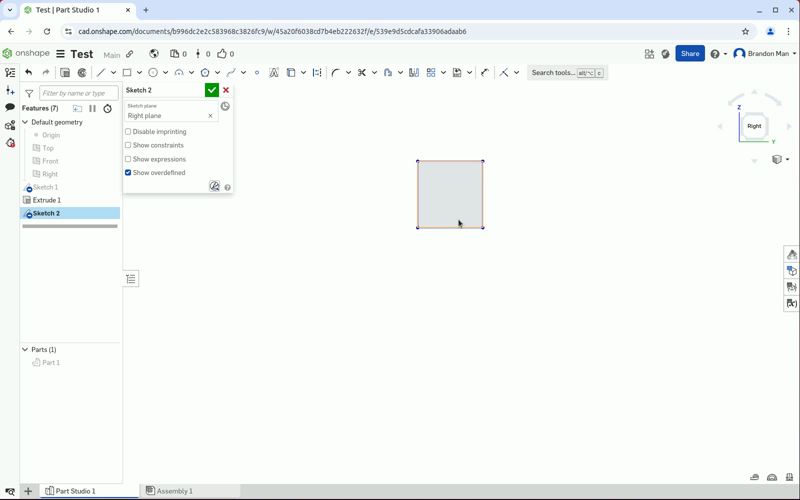
scroll(6)
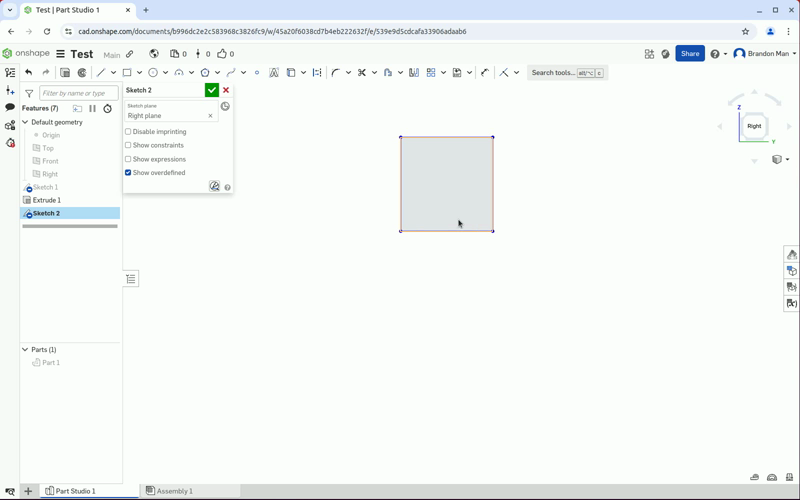
scroll(6)
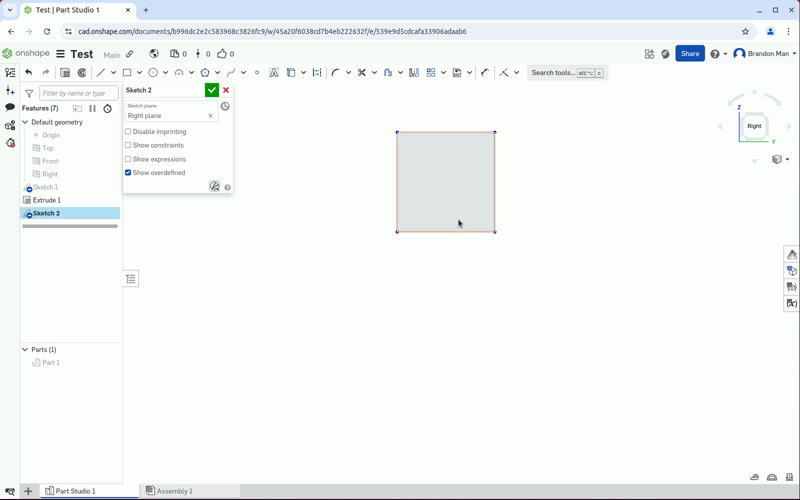
scroll(6)
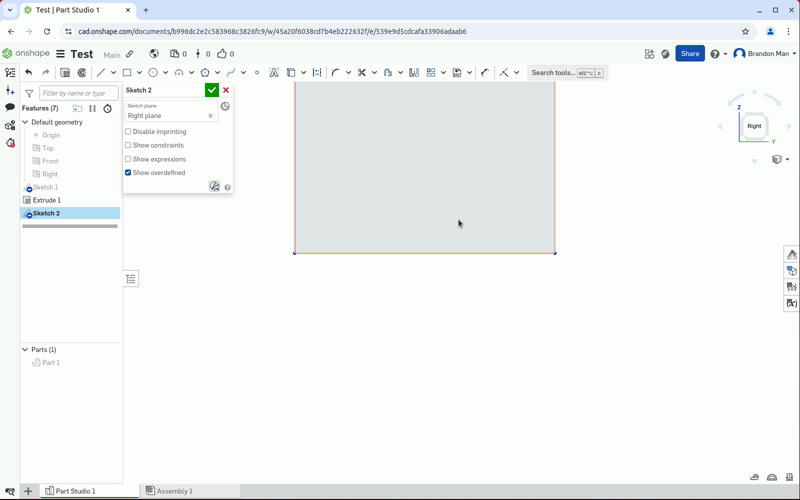
click(458, 219)
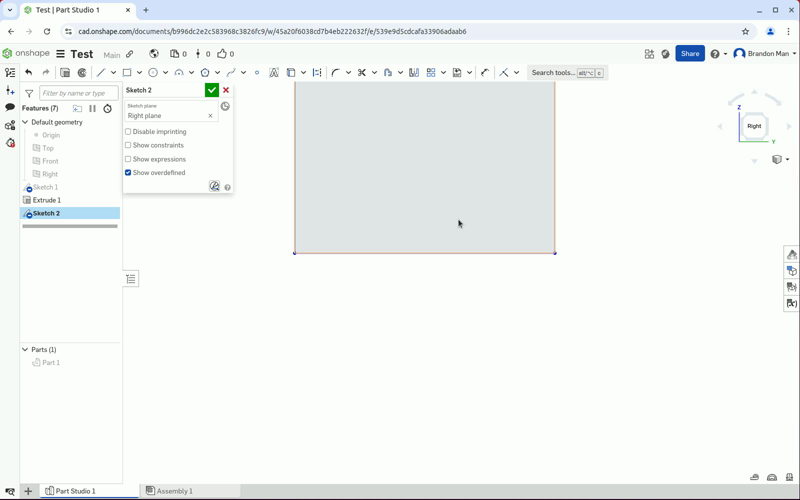
scroll(-6)
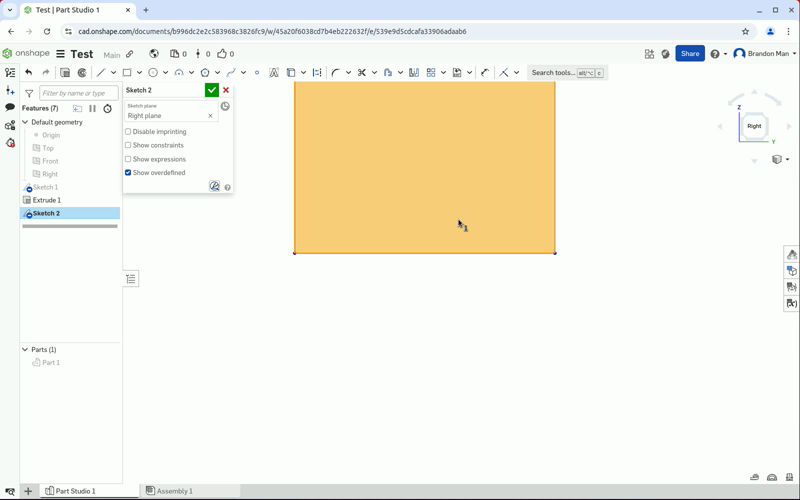
scroll(-6)
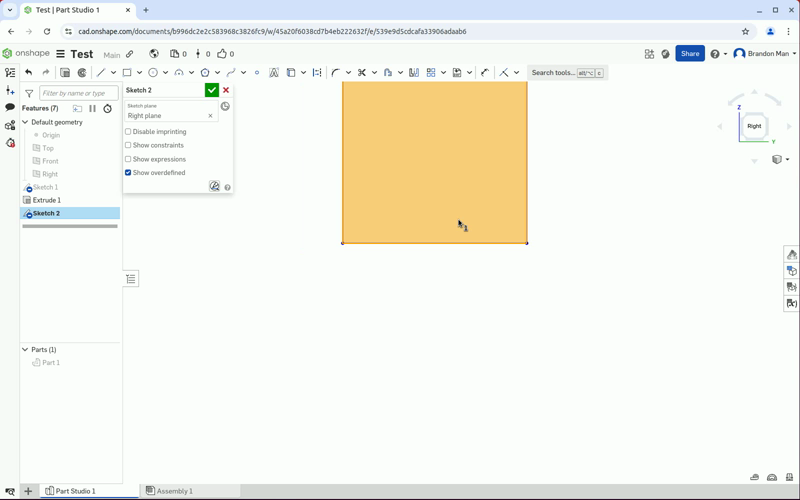
scroll(-6)
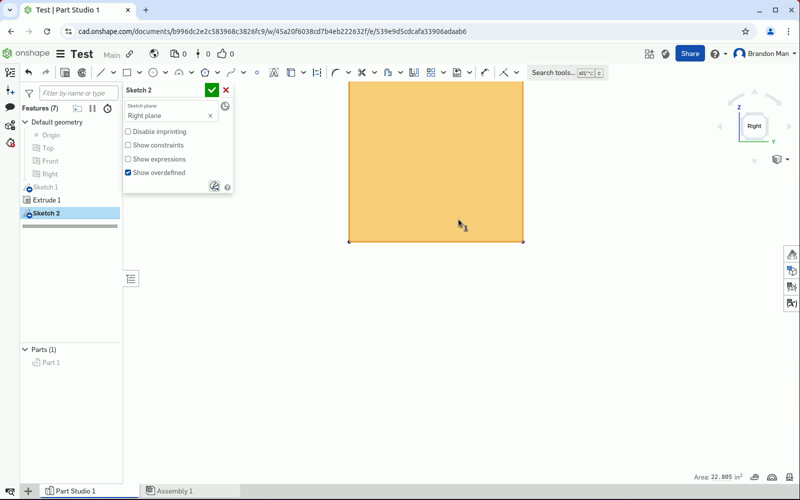
scroll(-6)
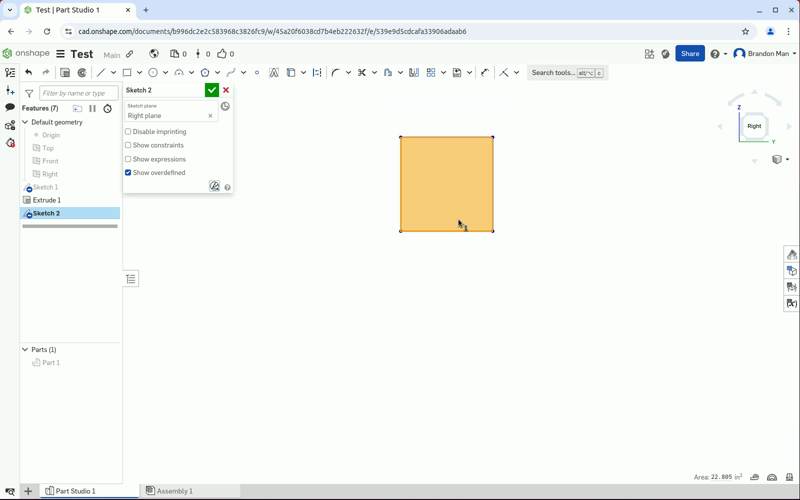
scroll(-6)
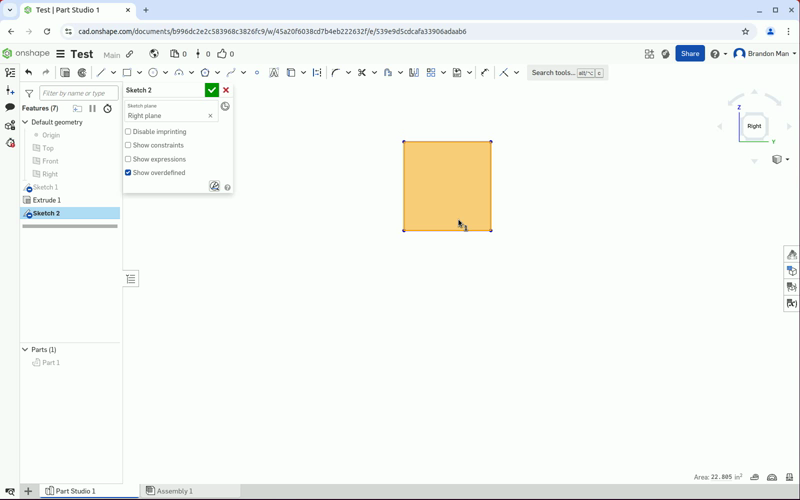
scroll(-6)
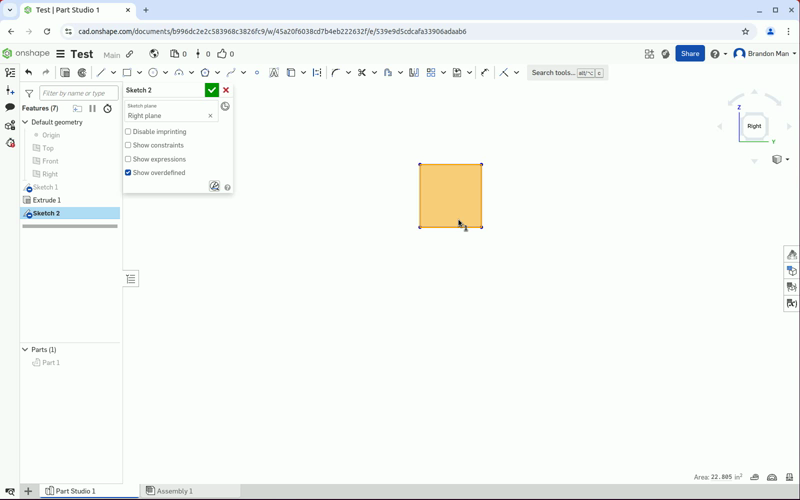
scroll(-6)
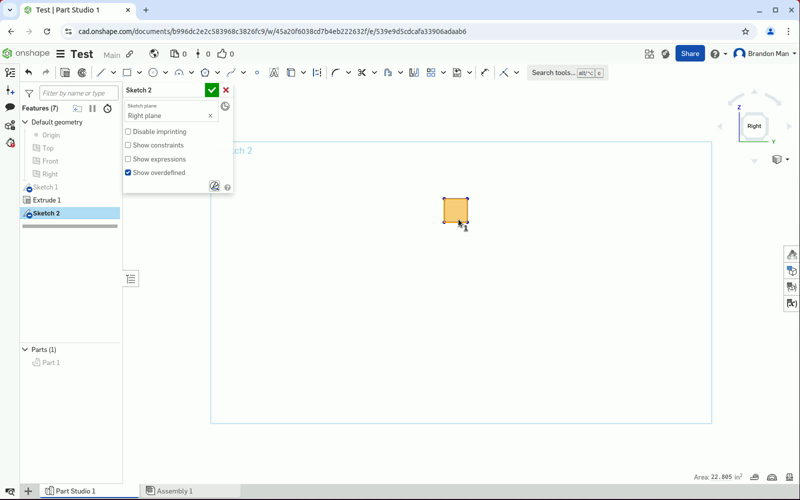
mouse_move(73, 352)
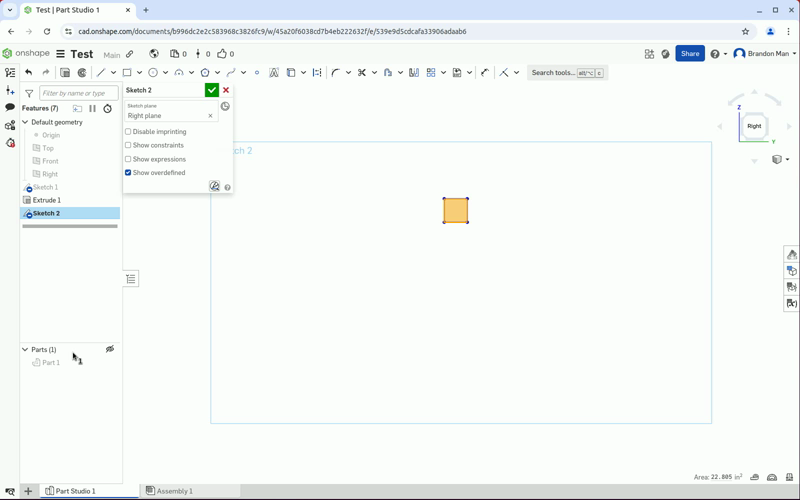
key(shift+y)
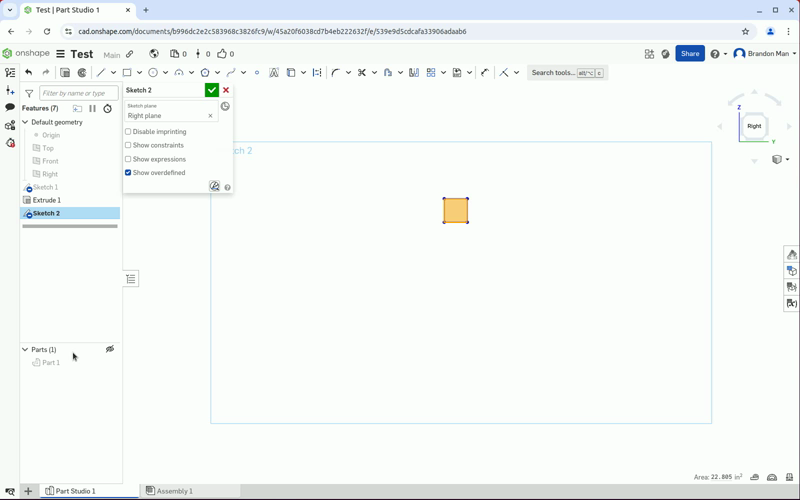
key(shift+e)
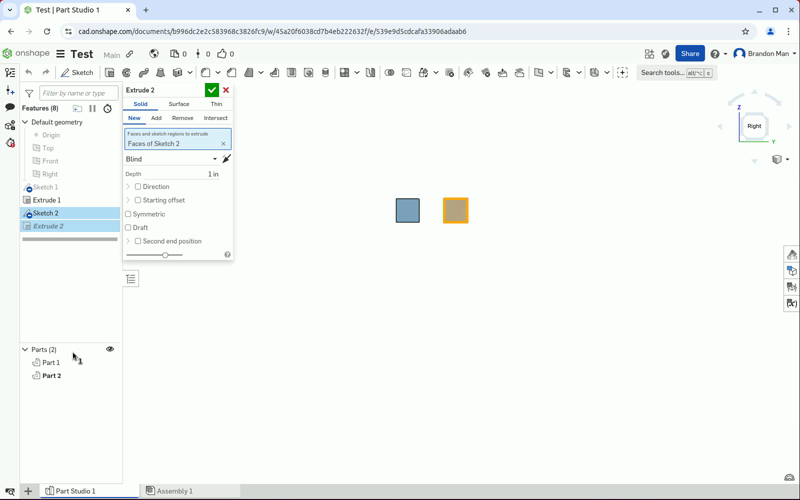
mouse_move(143, 106)
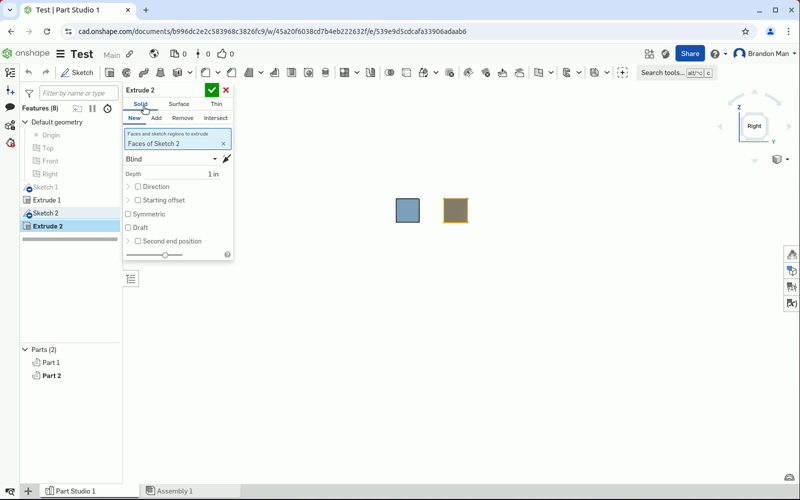
click(143, 106)
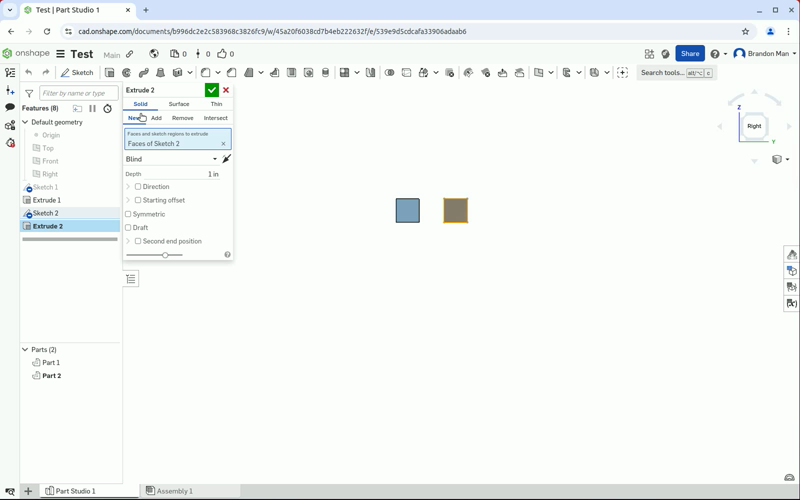
mouse_move(137, 120)
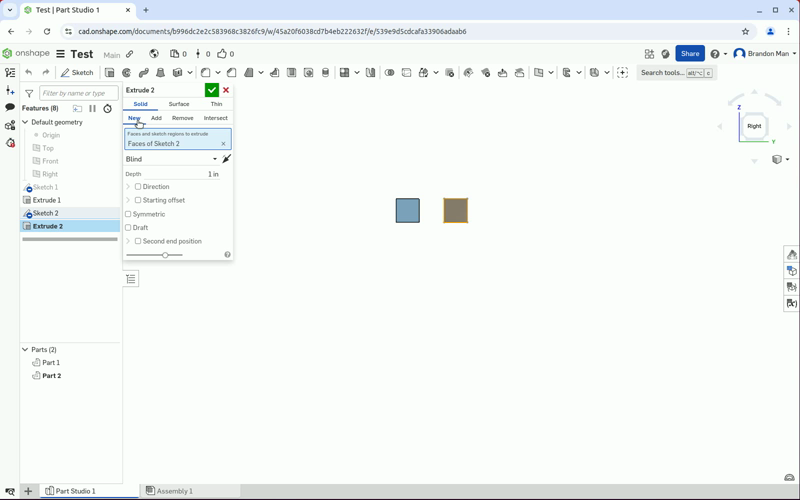
click(137, 120)
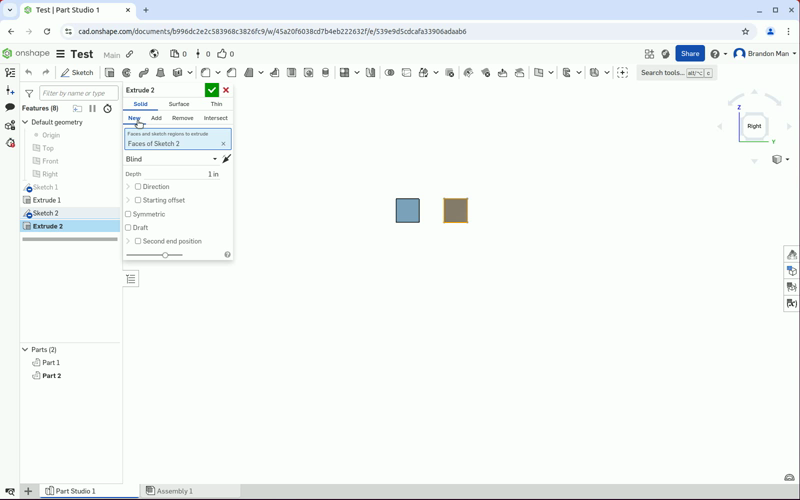
key(tab, 4)
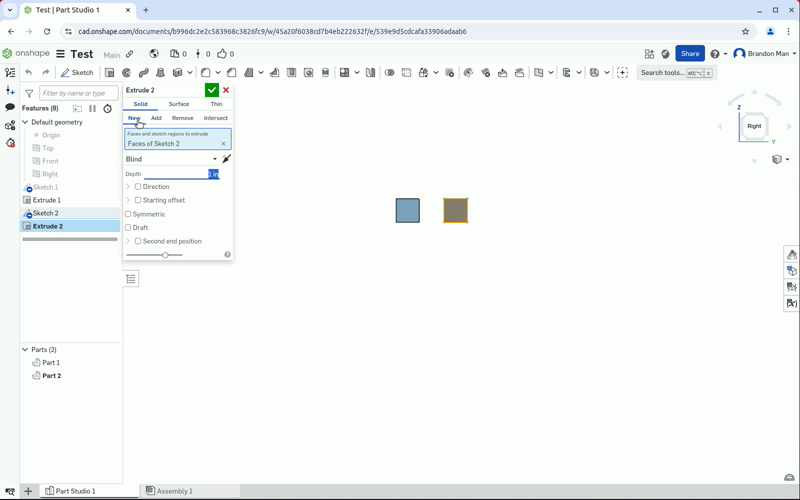
text(4.333)
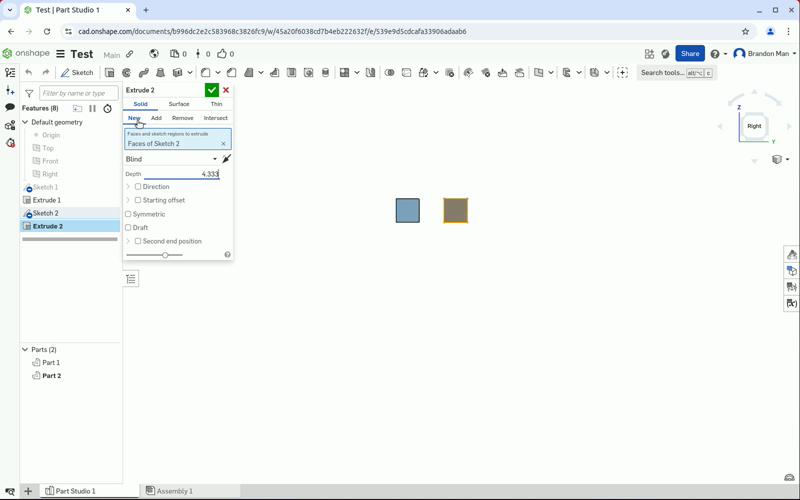
key(enter)
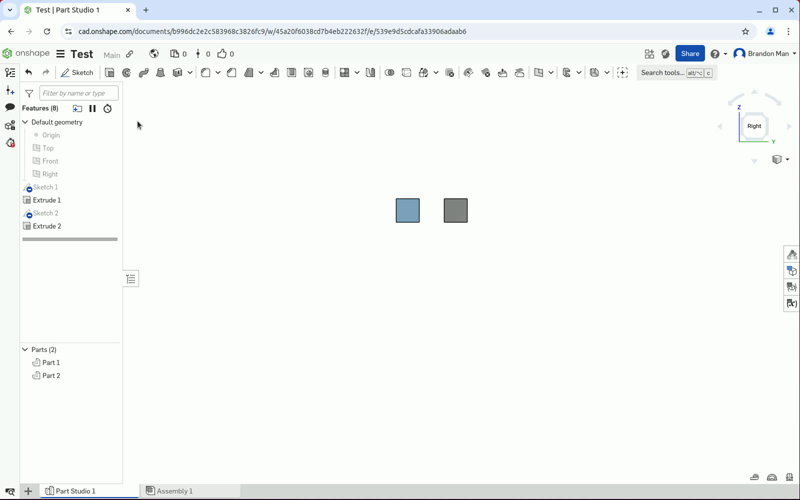
key(shift+h)
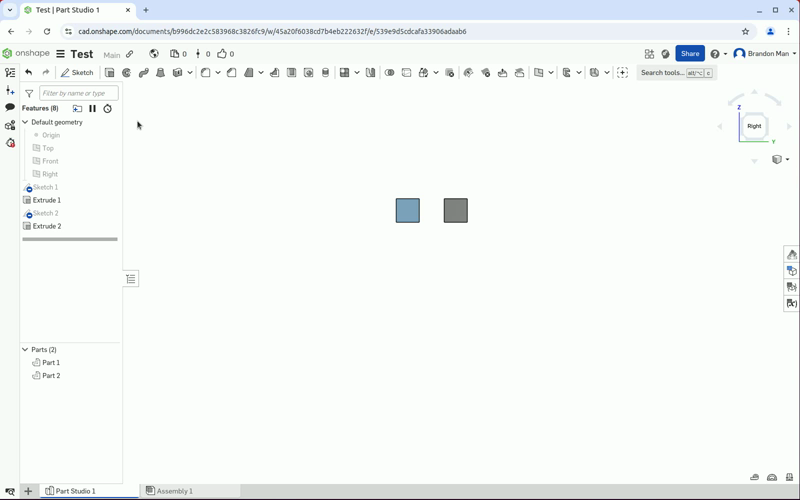
key(shift+h)
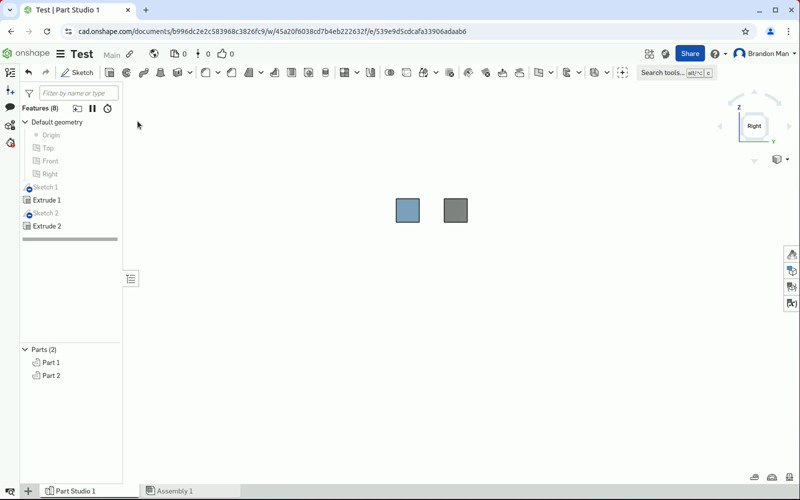
mouse_move(73, 189)
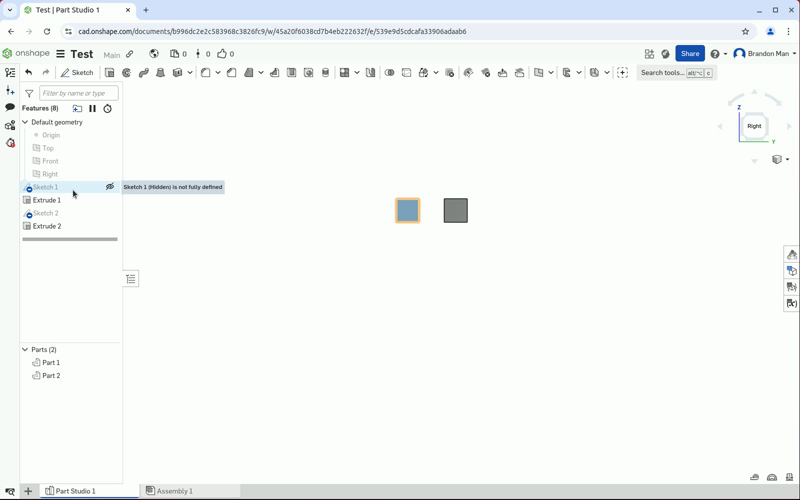
click(73, 189)
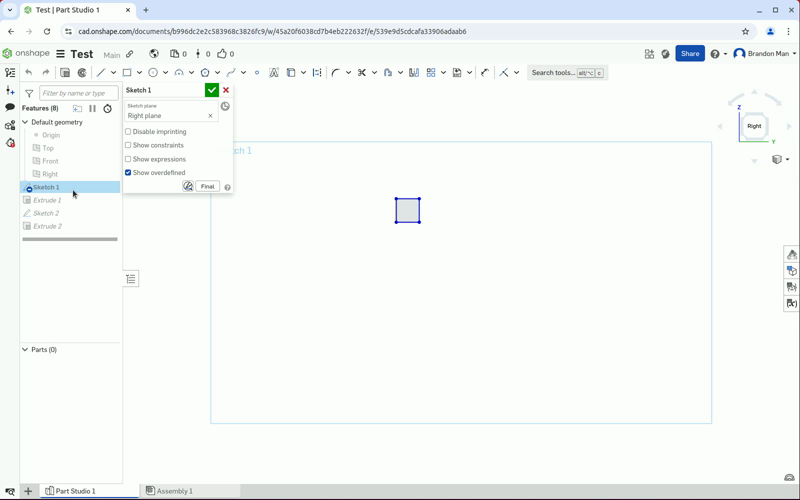
mouse_move(229, 92)
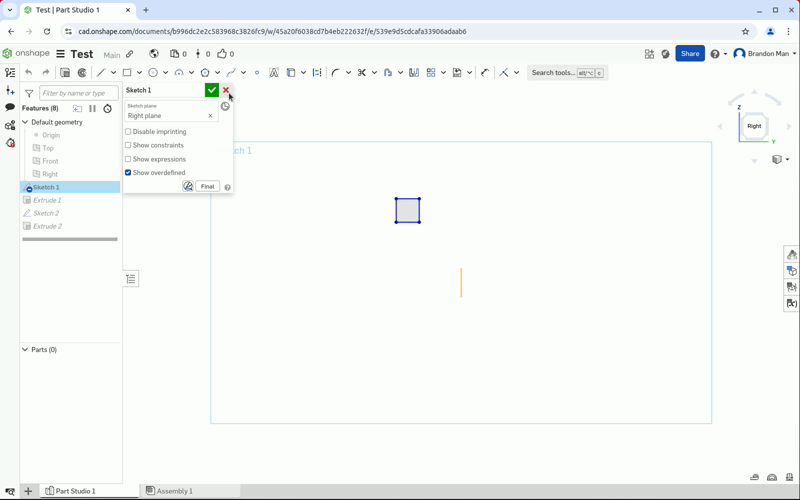
click(229, 92)
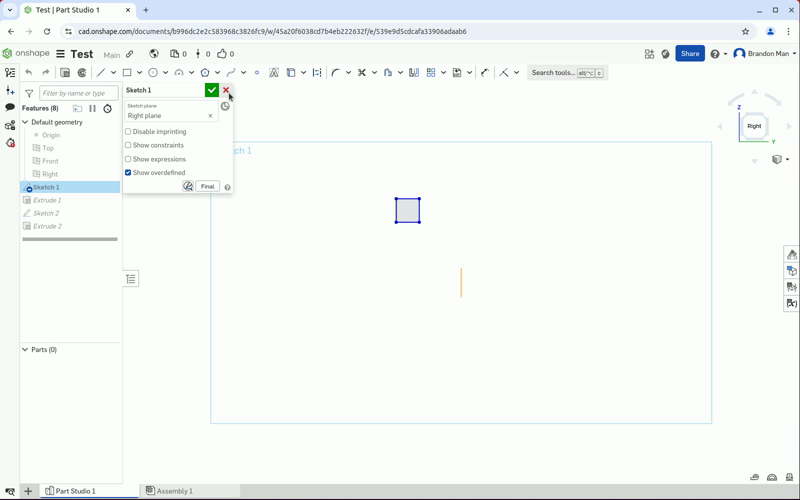
key(shift+s)
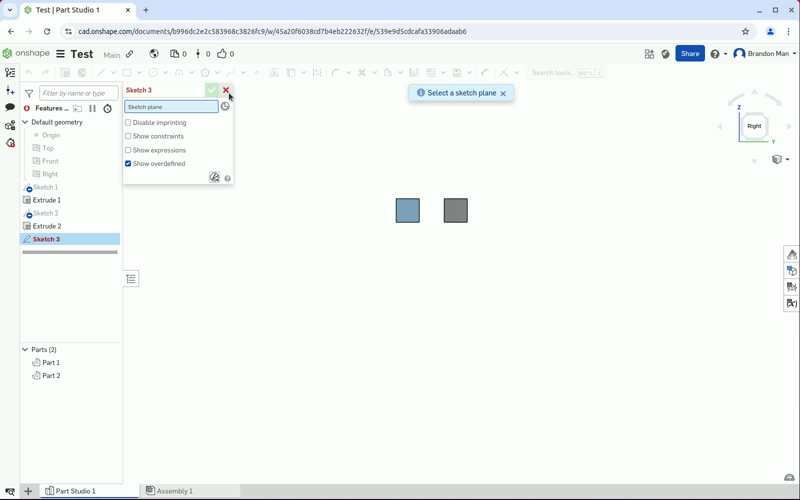
mouse_move(73, 176)
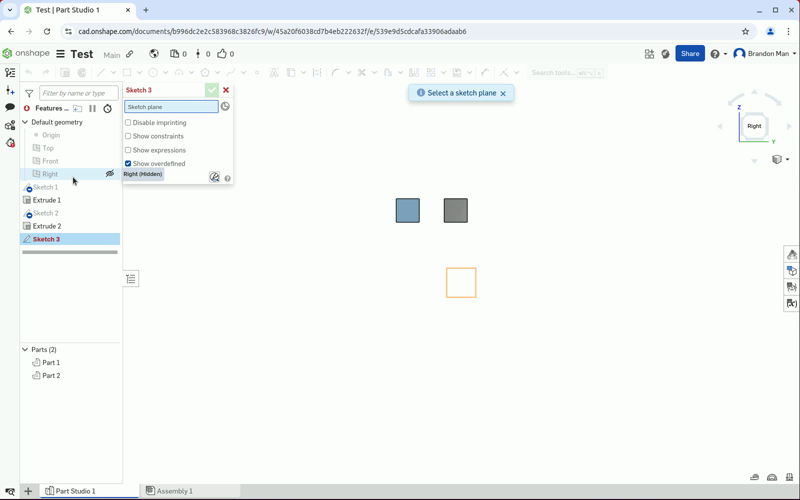
click(73, 176)
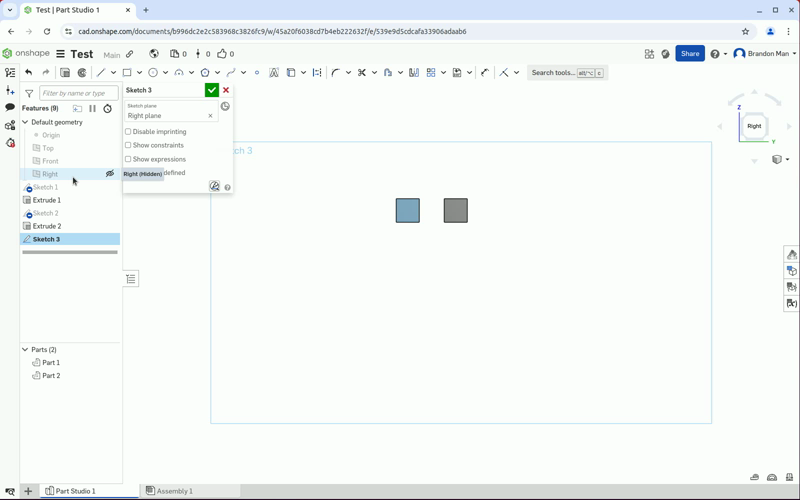
mouse_move(73, 352)
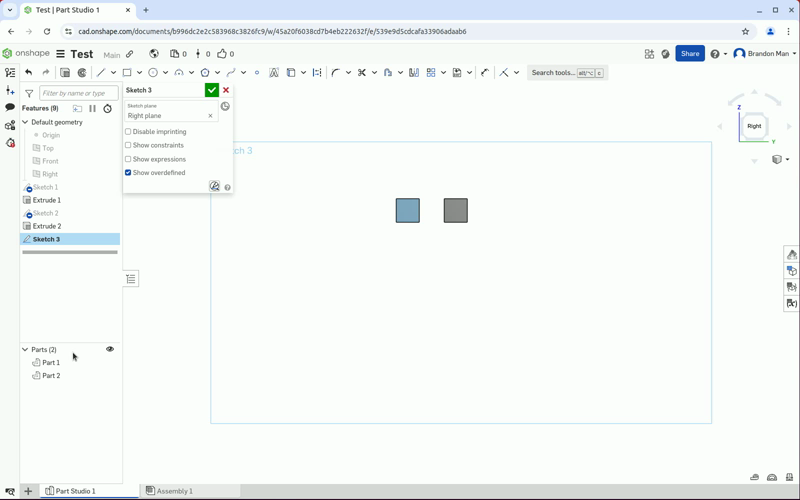
key(y)
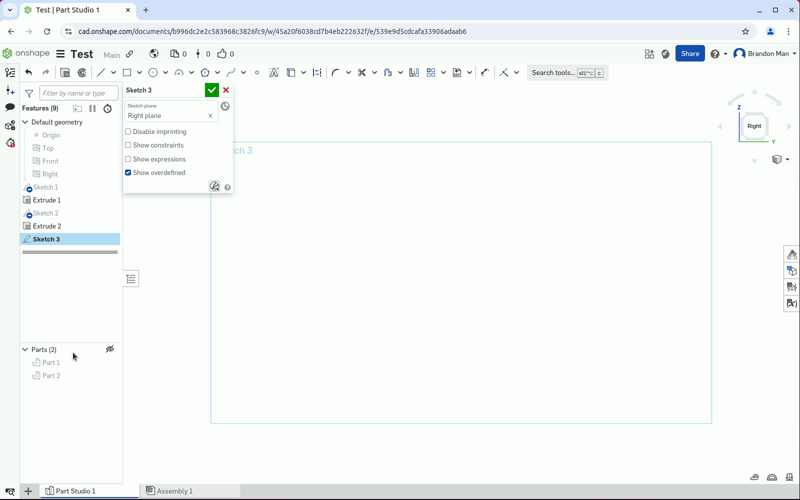
key(l)
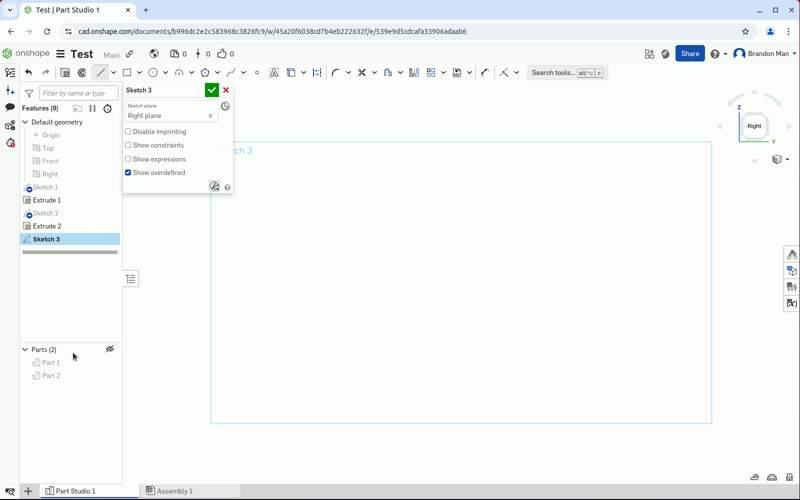
key_down(shift)
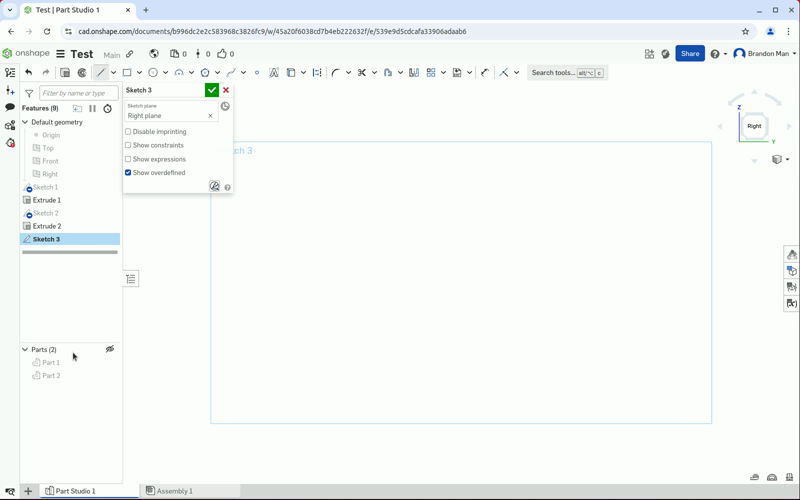
mouse_move(348, 222)
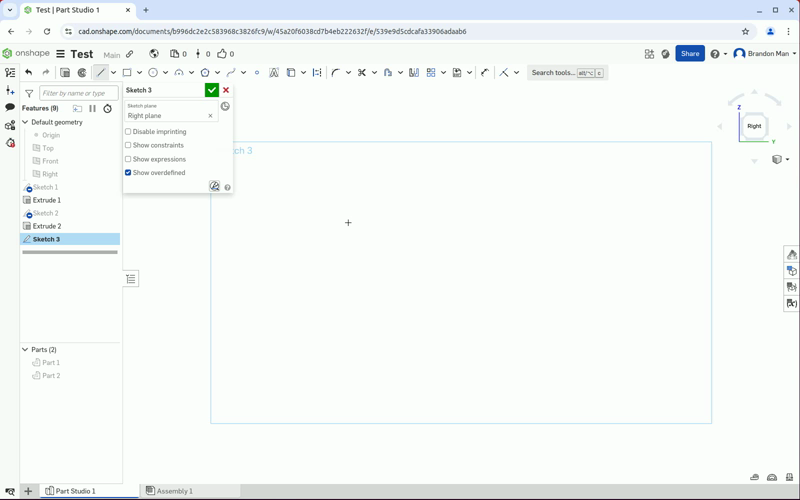
click(348, 222)
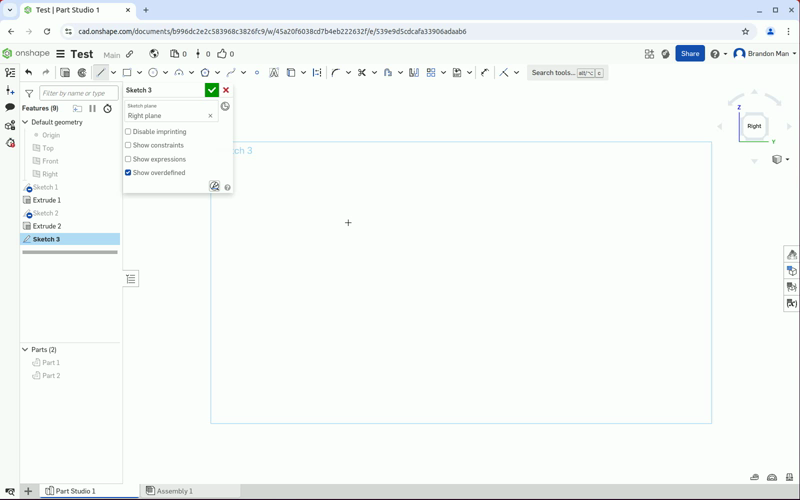
key_up(shift)
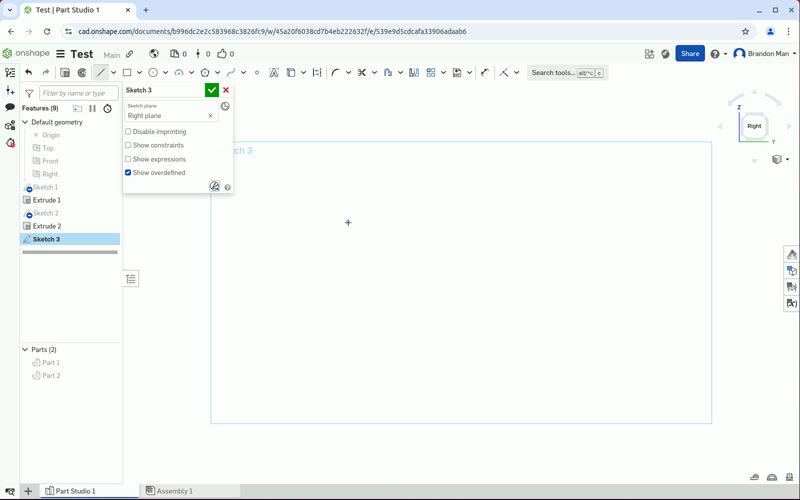
key_down(shift)
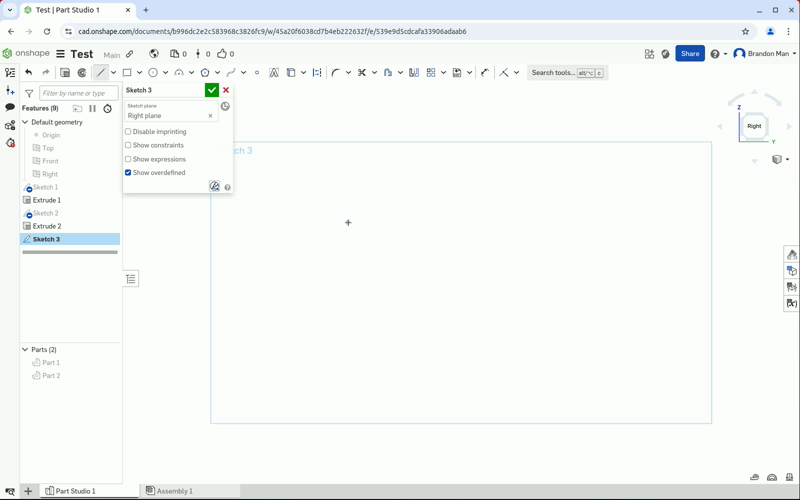
mouse_move(378, 222)
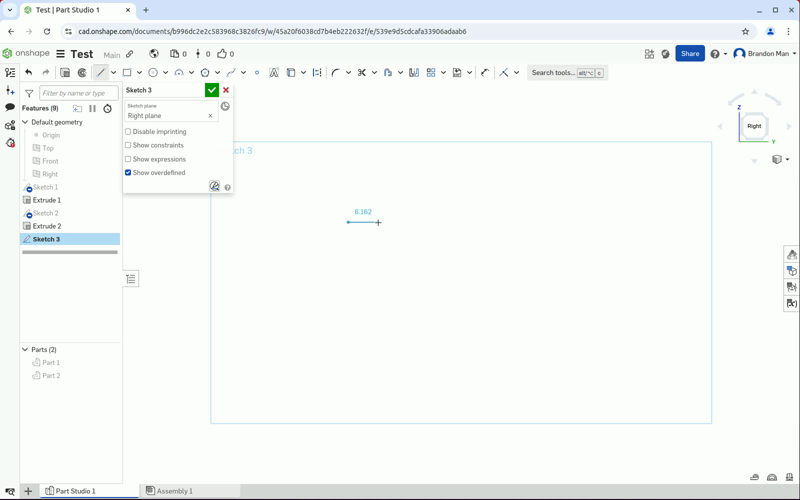
mouse_move(371, 222)
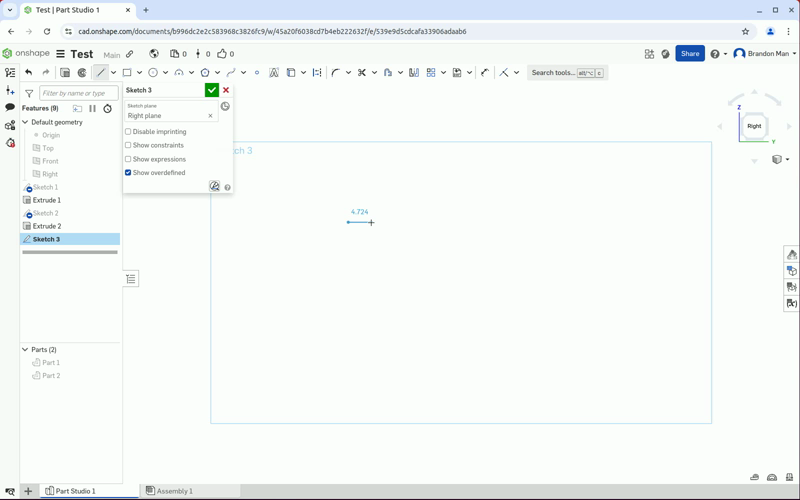
click(371, 222)
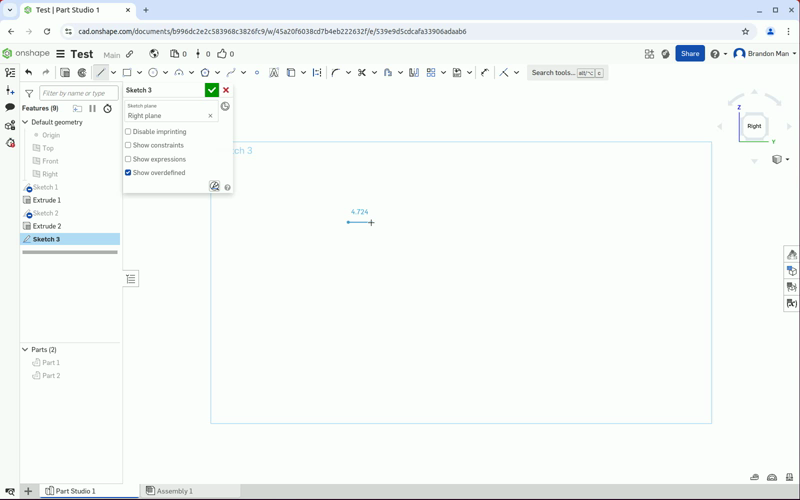
key_up(shift)
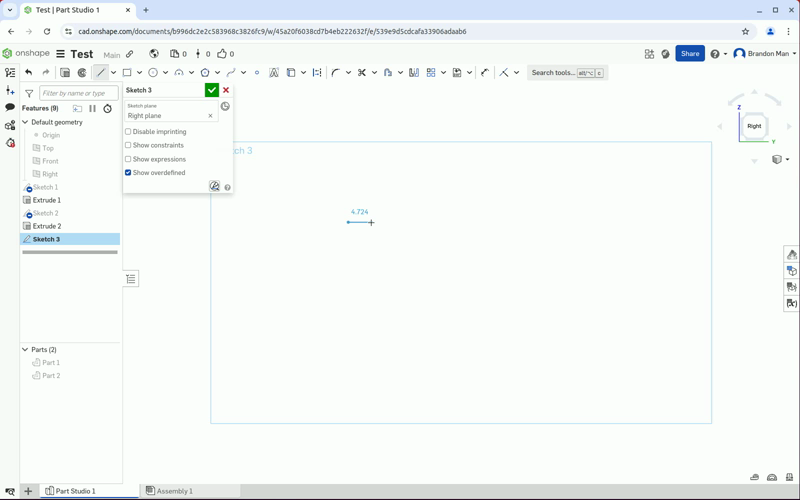
key_down(shift)
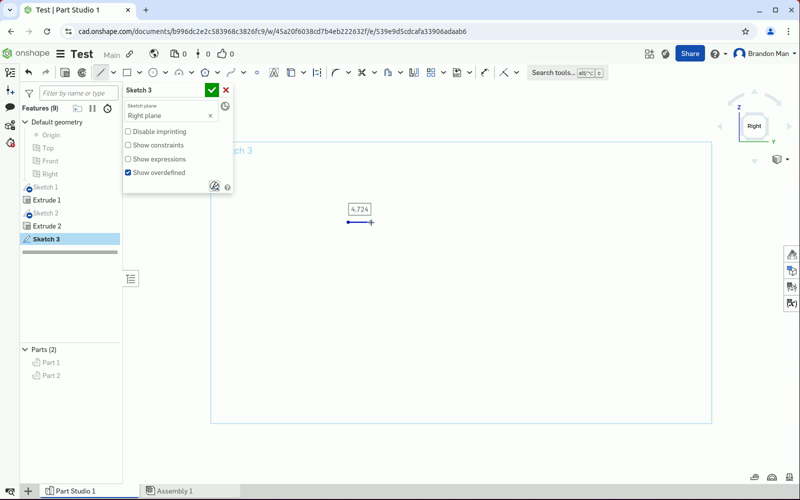
mouse_move(401, 222)
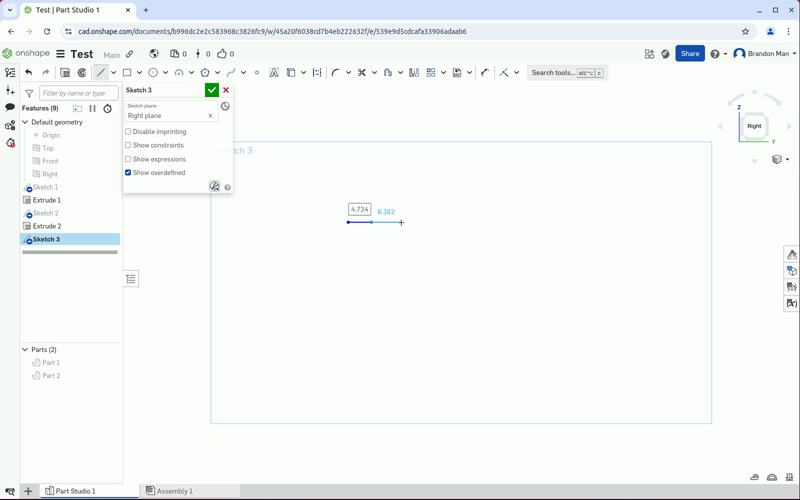
mouse_move(371, 198)
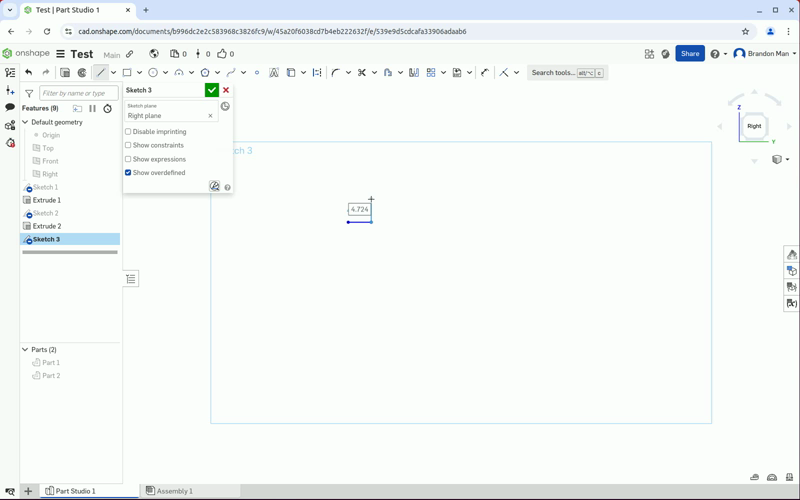
click(371, 198)
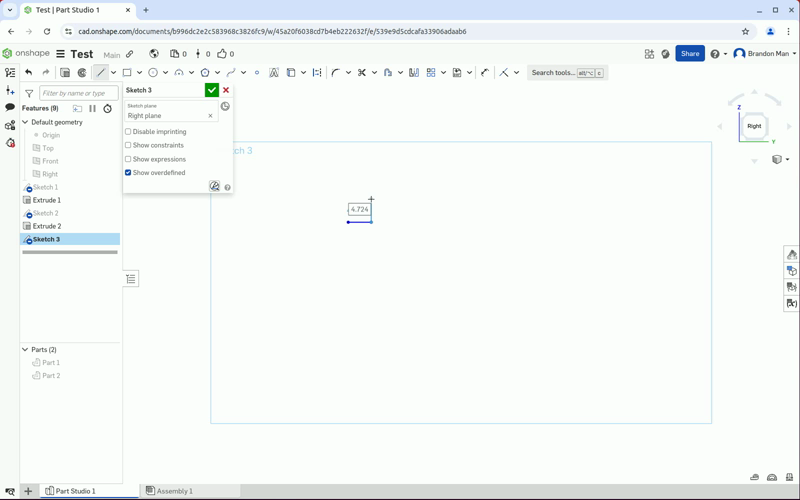
key_up(shift)
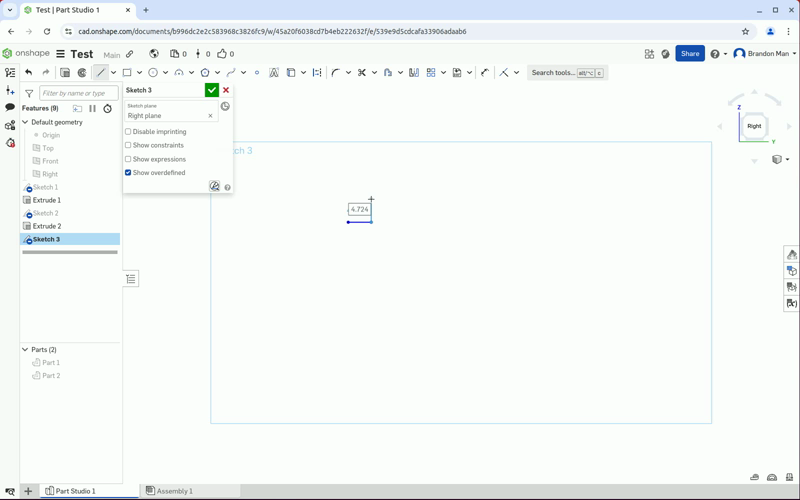
key_down(shift)
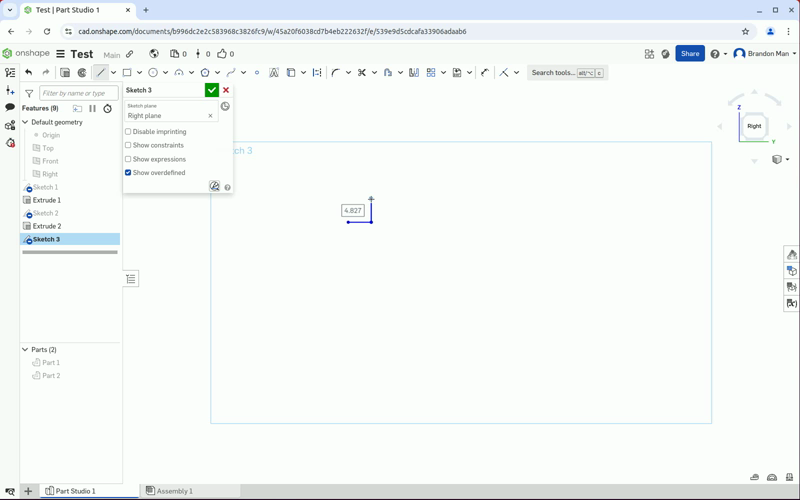
mouse_move(401, 198)
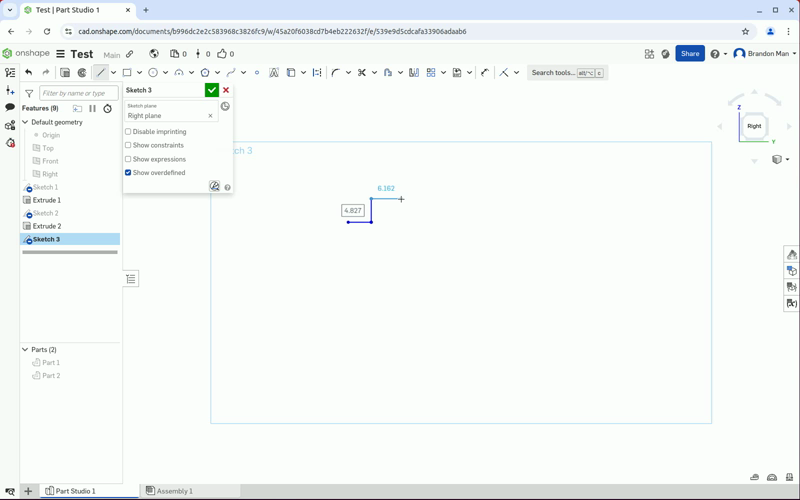
mouse_move(348, 198)
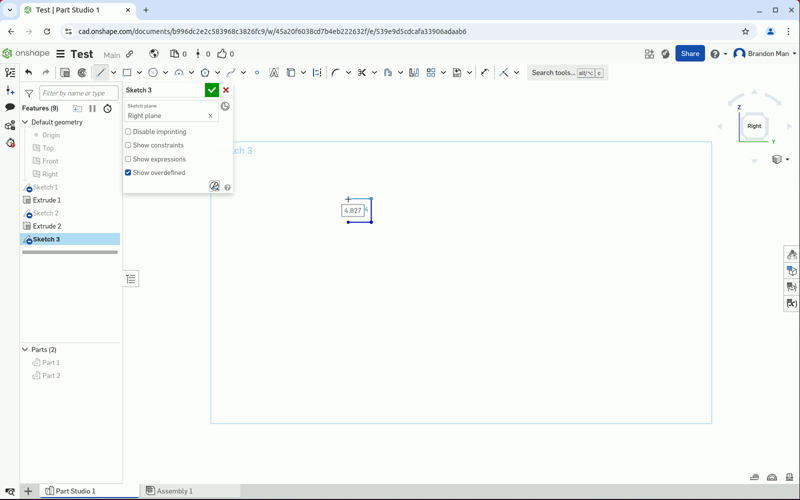
click(348, 198)
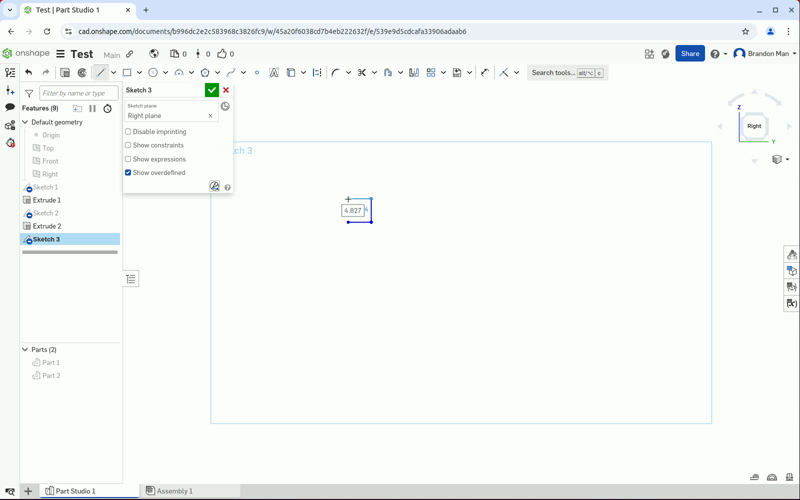
key_up(shift)
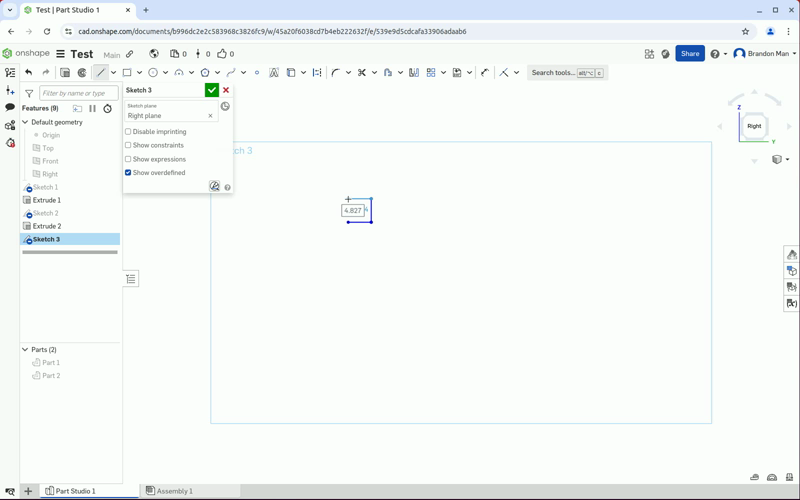
mouse_move(378, 198)
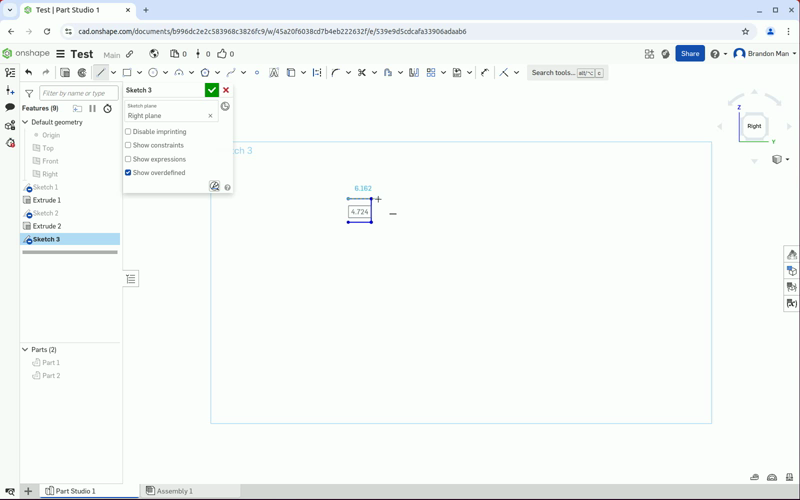
key_down(shift)
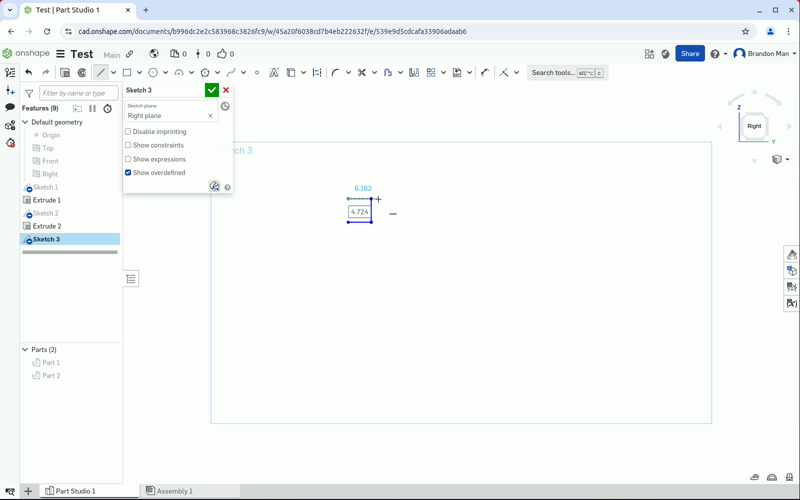
mouse_move(348, 222)
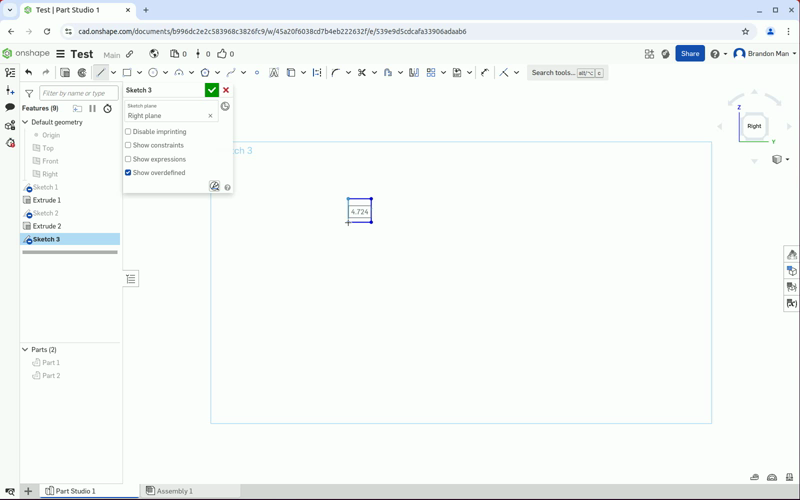
key_up(shift)
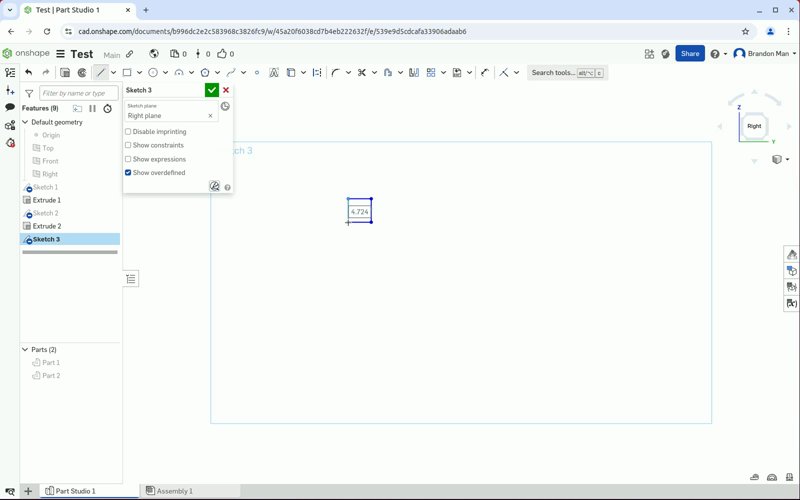
click(348, 222)
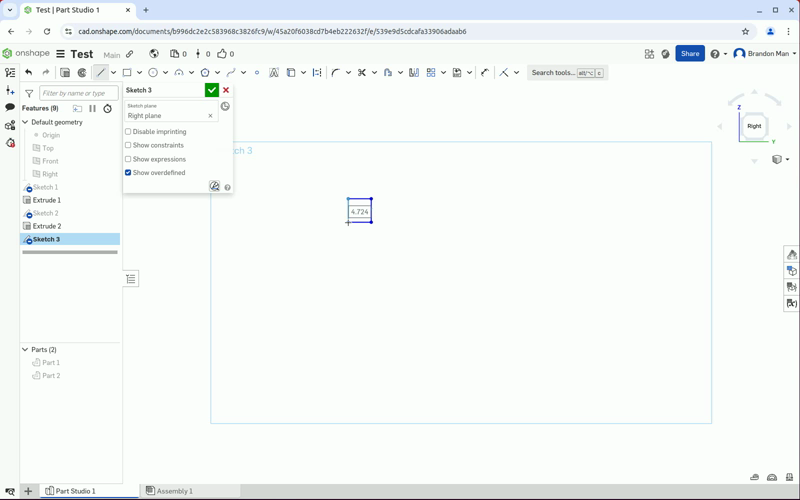
key(esc)
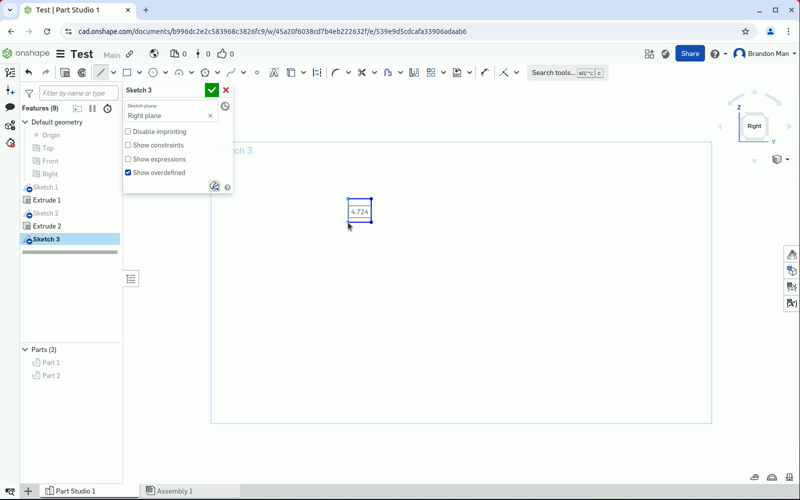
mouse_move(370, 209)
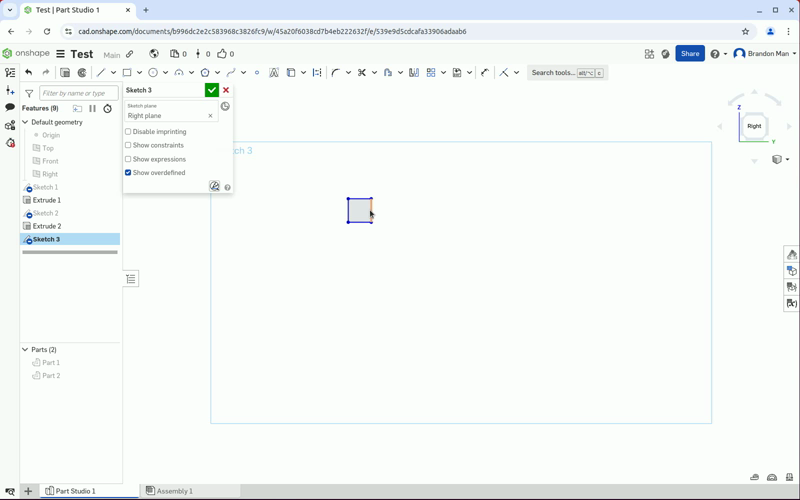
scroll(6)
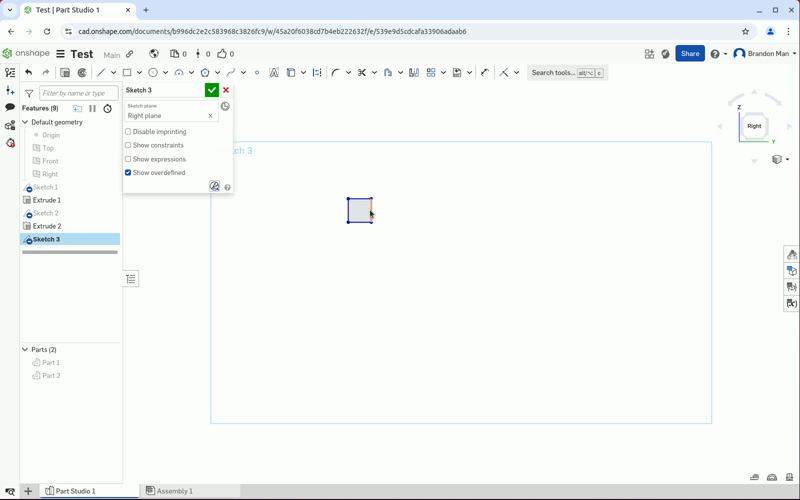
scroll(6)
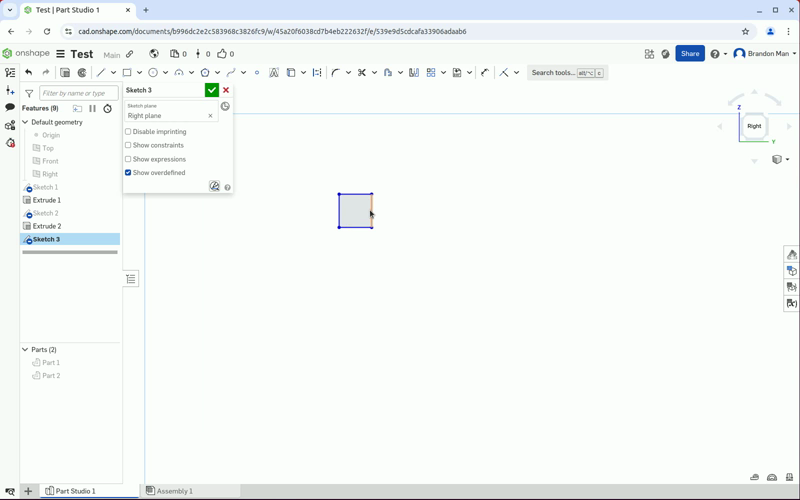
scroll(6)
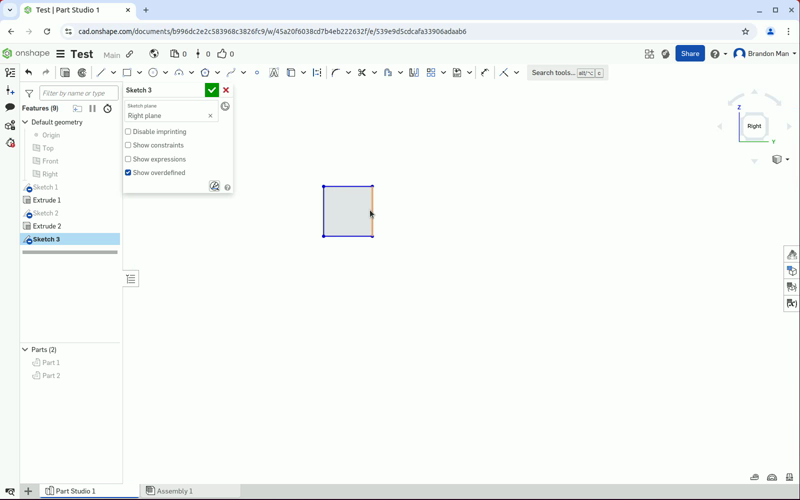
scroll(6)
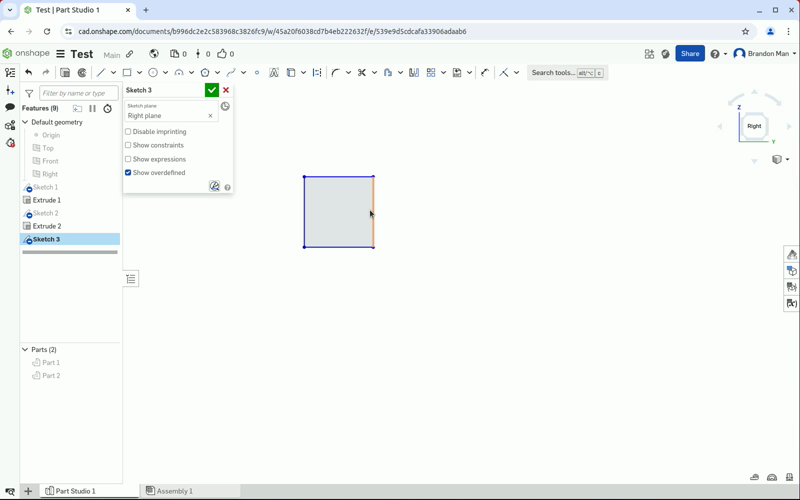
scroll(6)
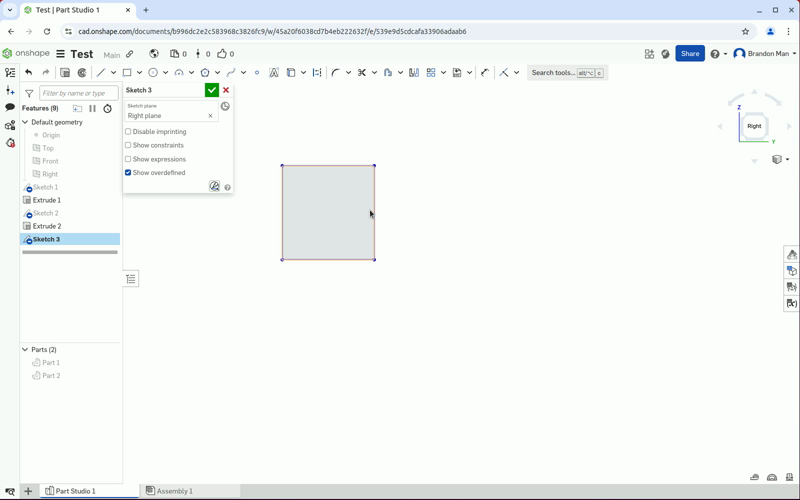
scroll(6)
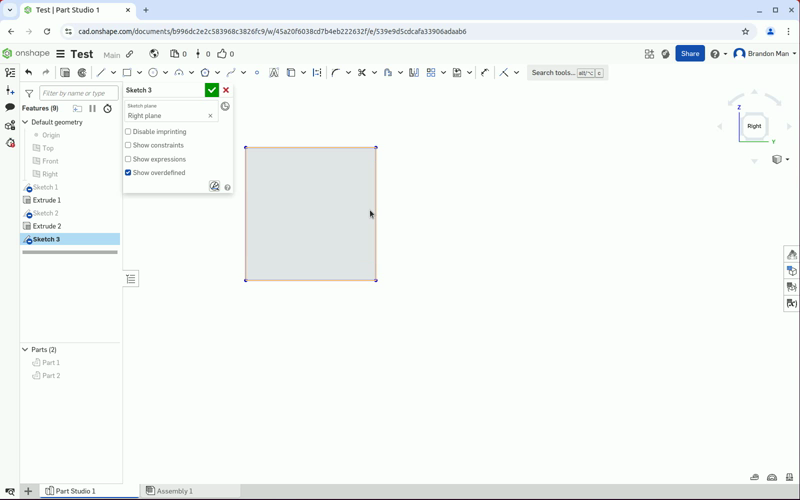
scroll(6)
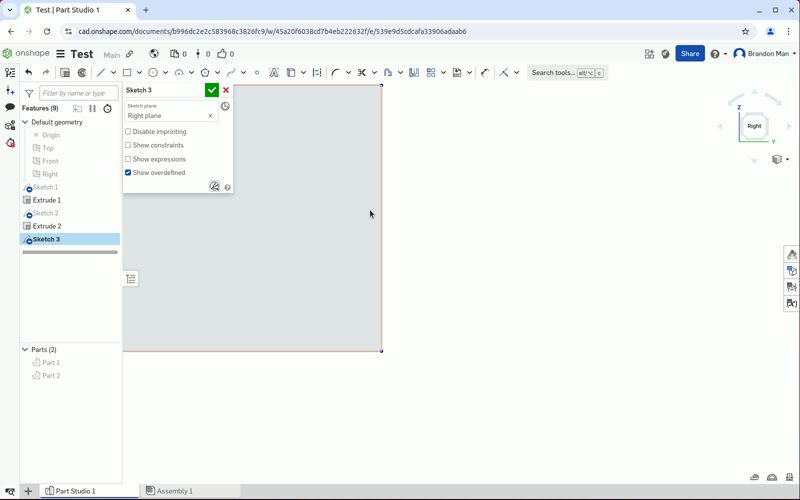
click(370, 209)
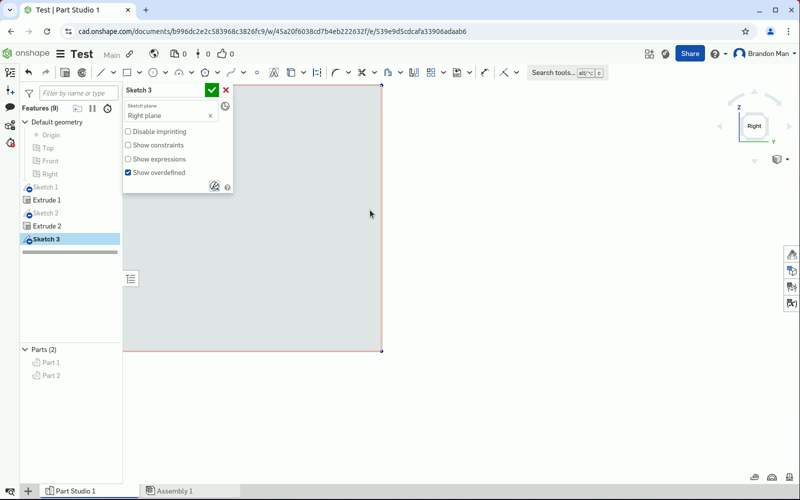
scroll(-6)
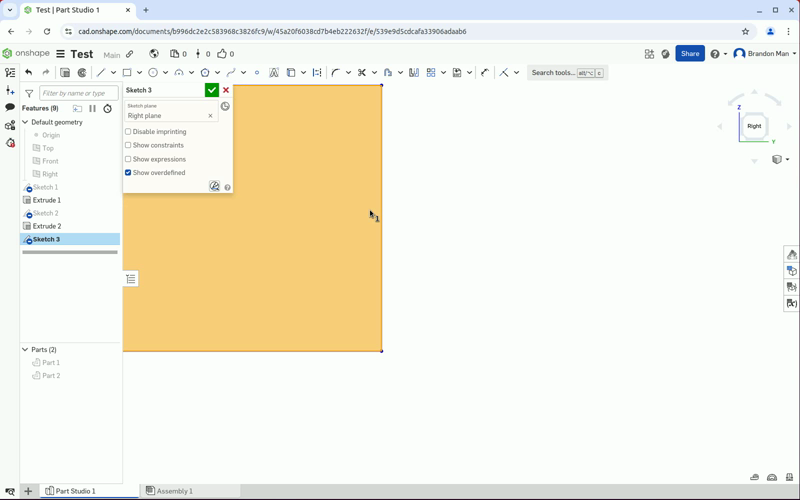
scroll(-6)
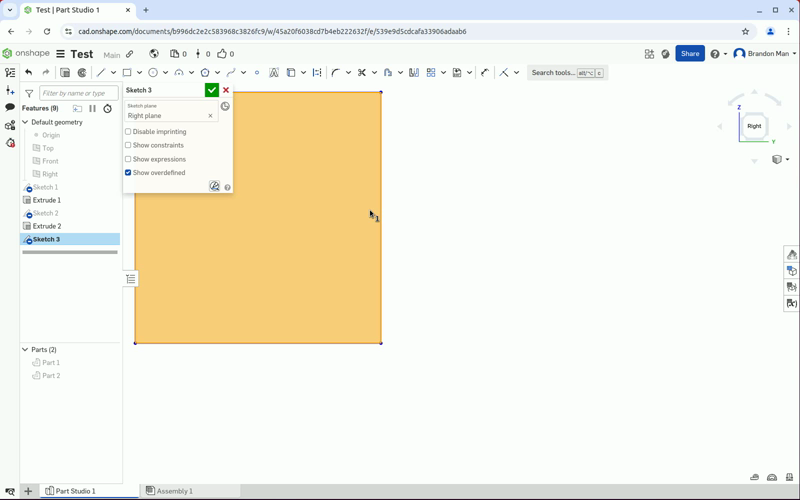
scroll(-6)
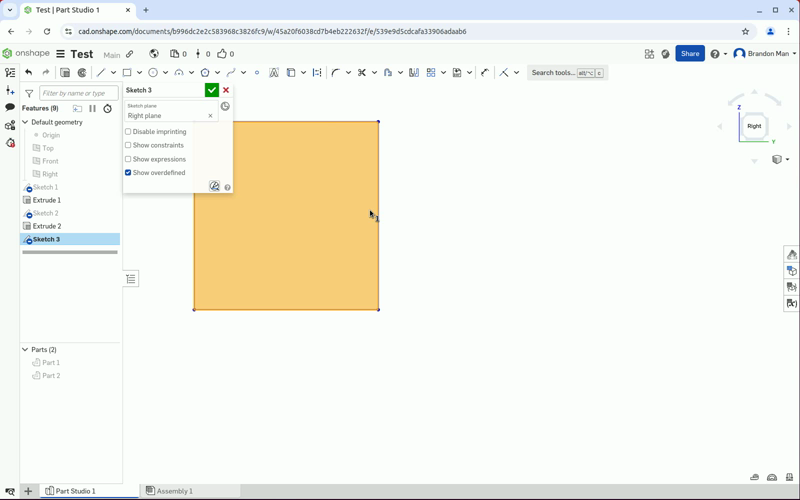
scroll(-6)
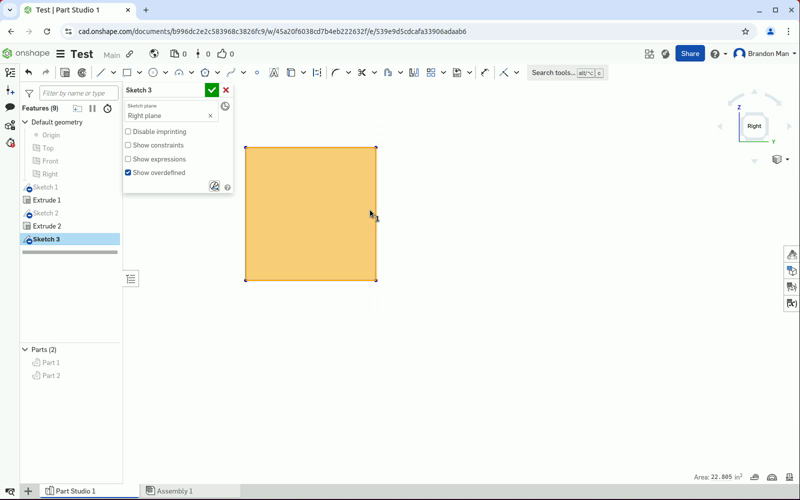
scroll(-6)
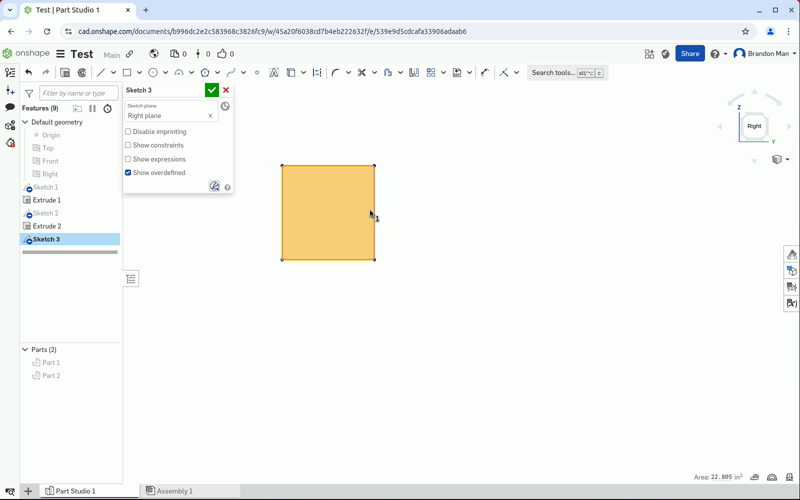
scroll(-6)
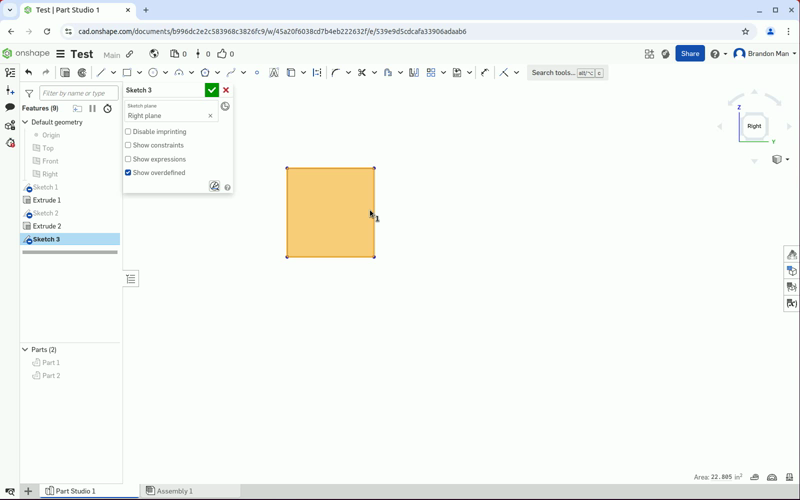
scroll(-6)
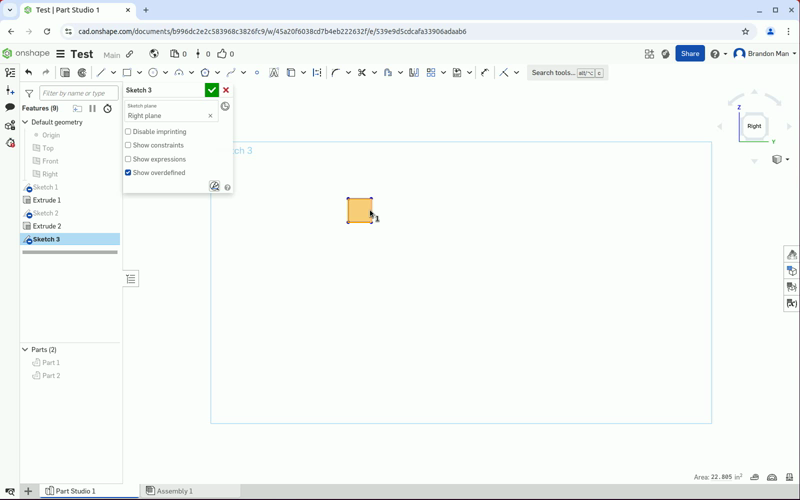
mouse_move(73, 352)
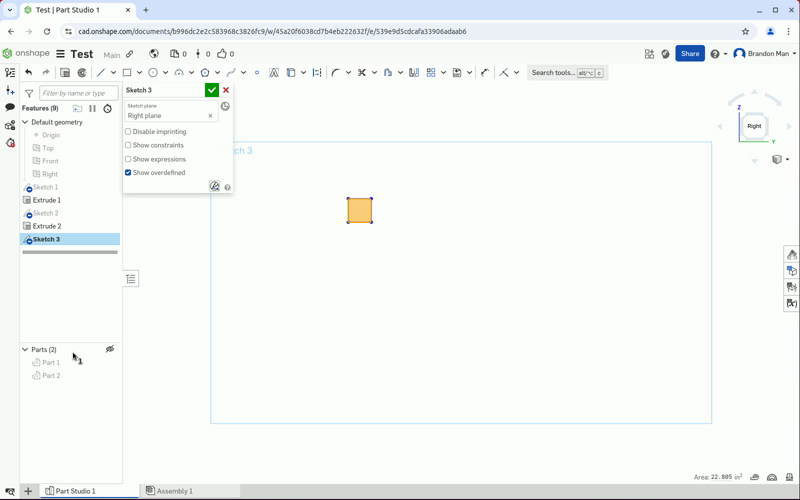
key(shift+y)
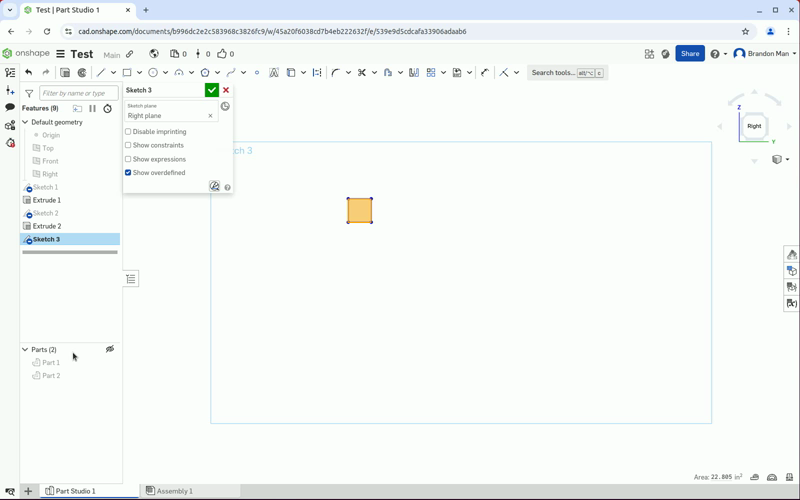
key(shift+e)
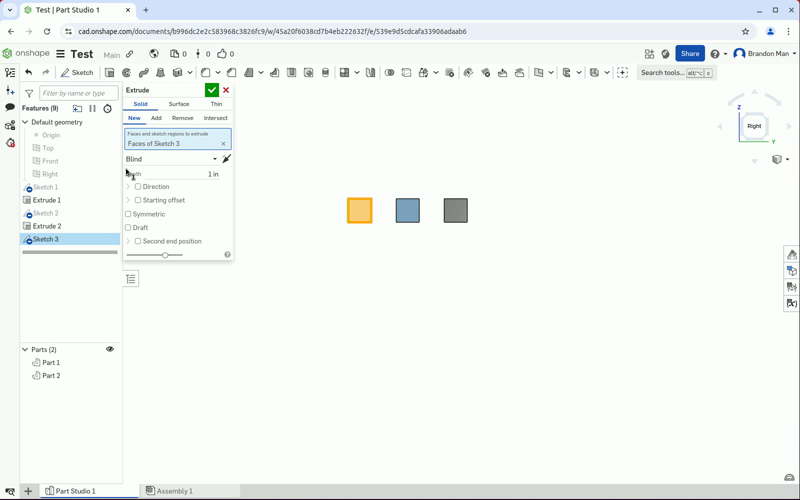
mouse_move(143, 106)
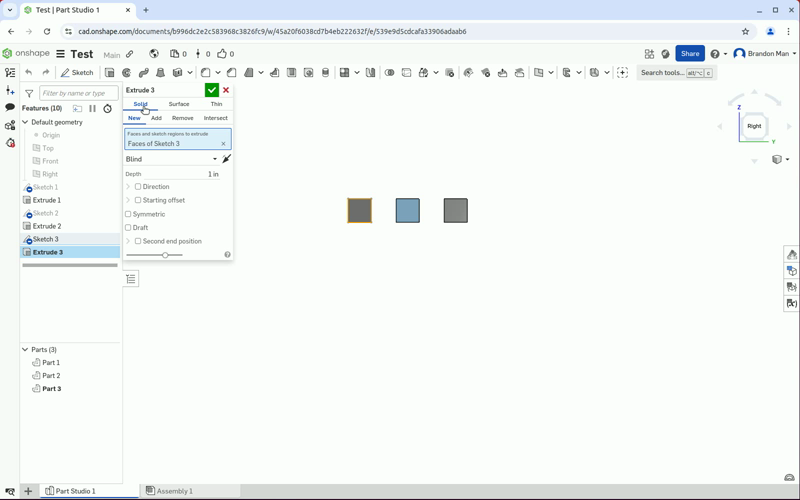
click(143, 106)
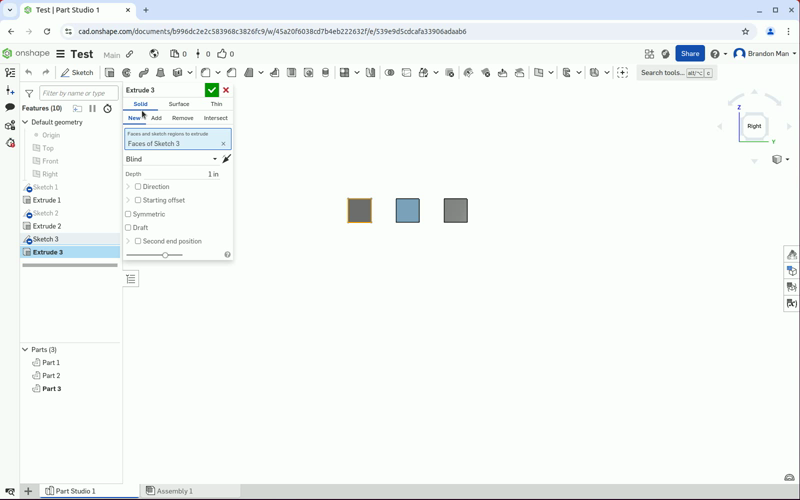
mouse_move(137, 120)
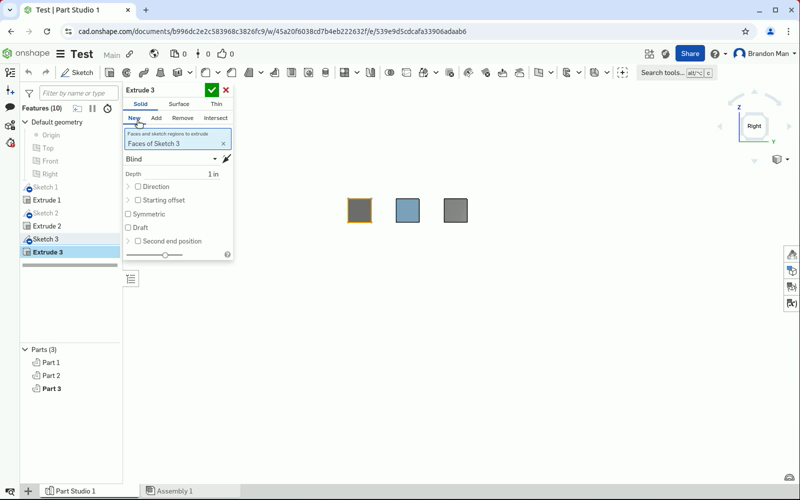
click(137, 120)
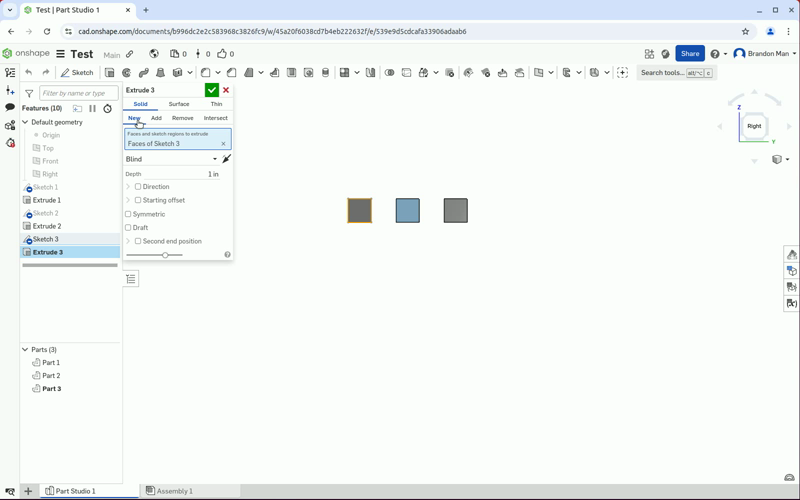
key(tab, 4)
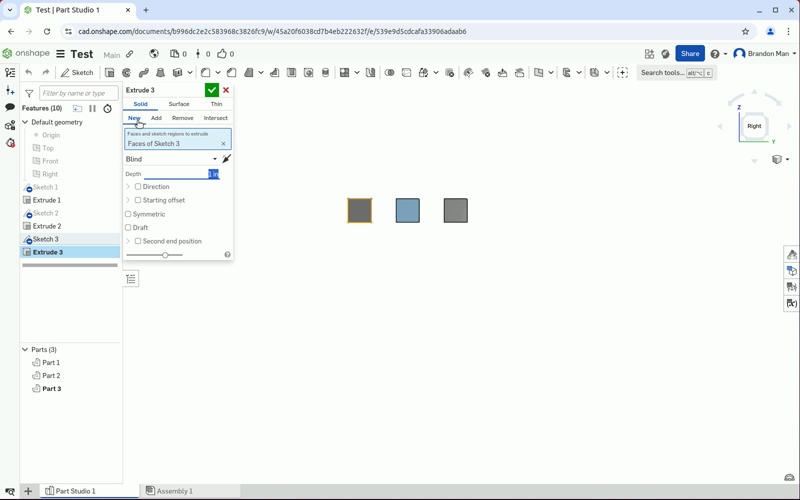
text(4.333)
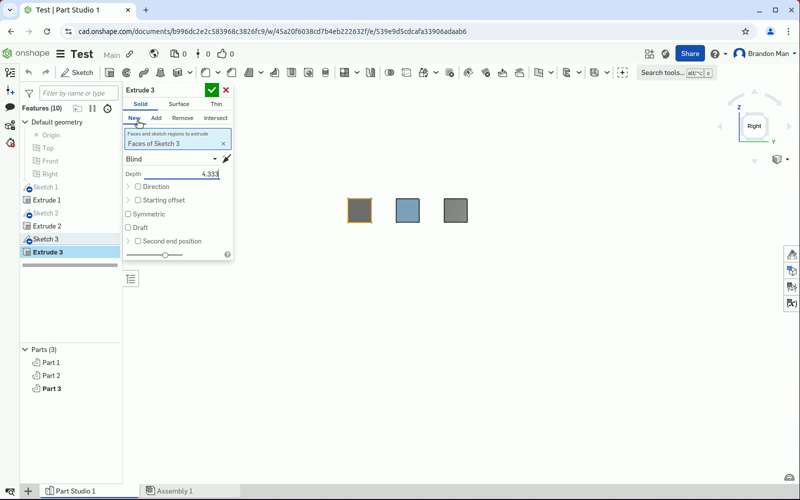
key(enter)
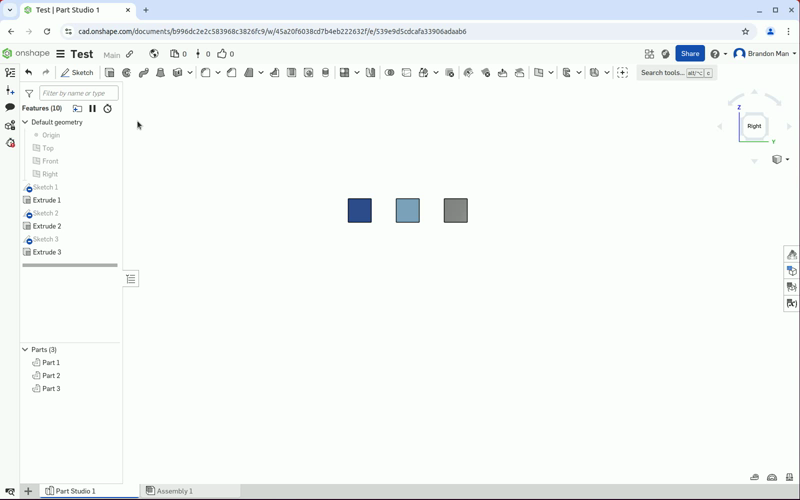
key(shift+h)
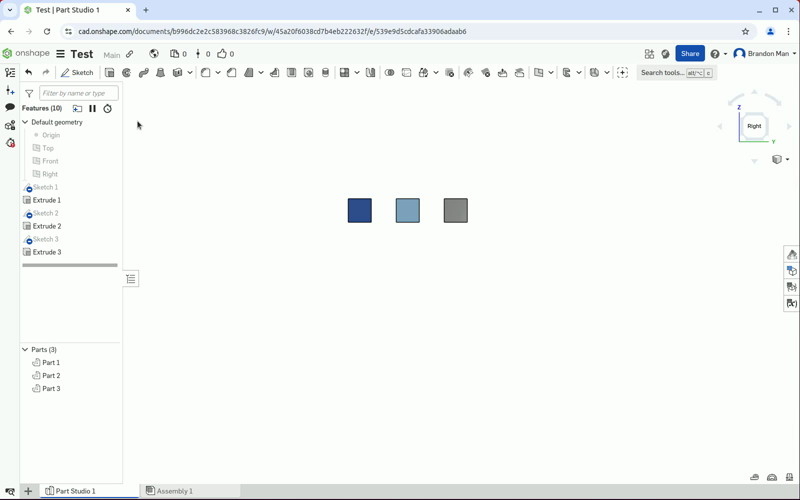
key(shift+h)
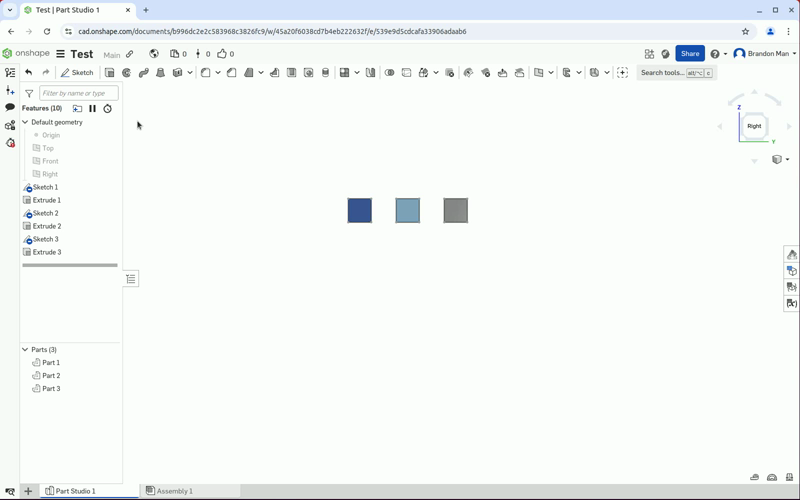
key(shift+7)
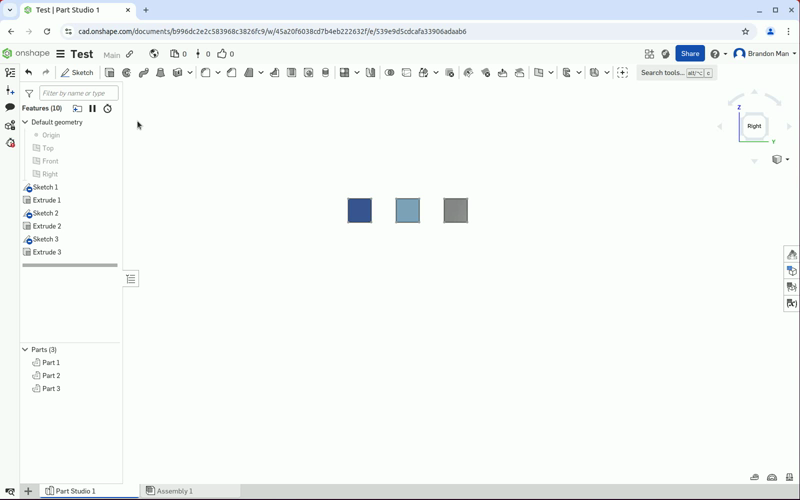
key(right, 2)
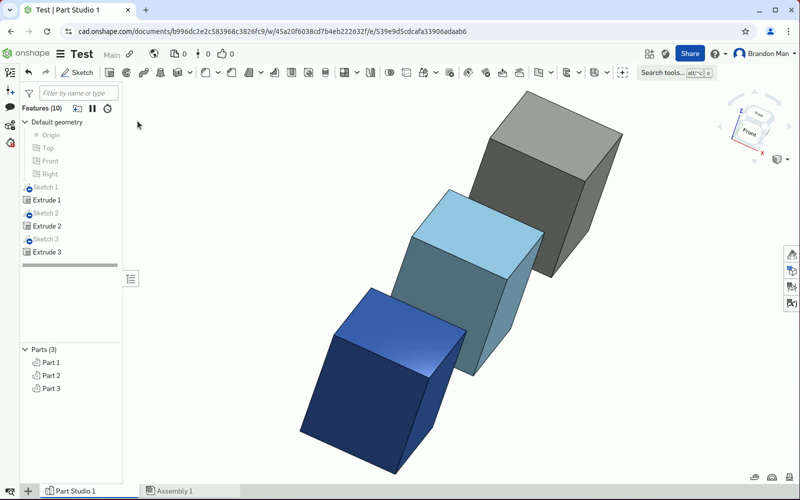
key(down, 2)
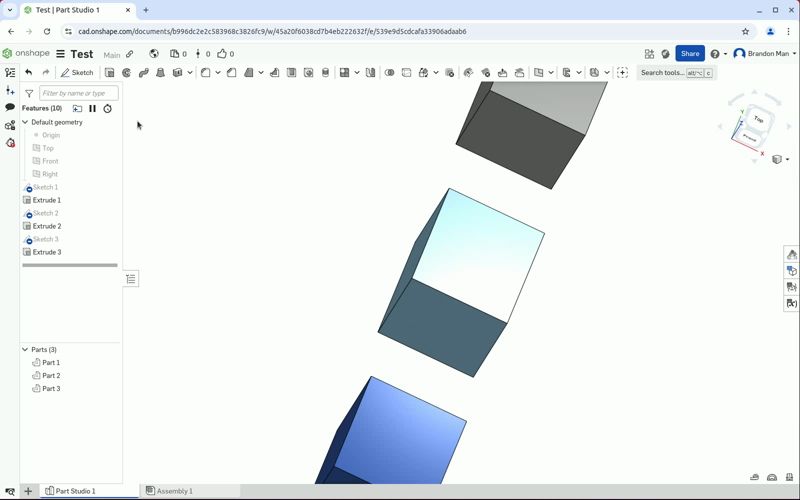
key(up, 2)
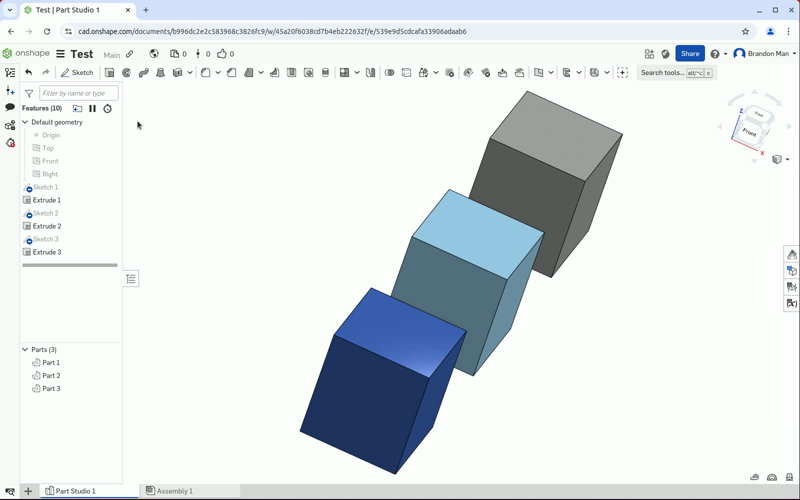
key(left, 2)
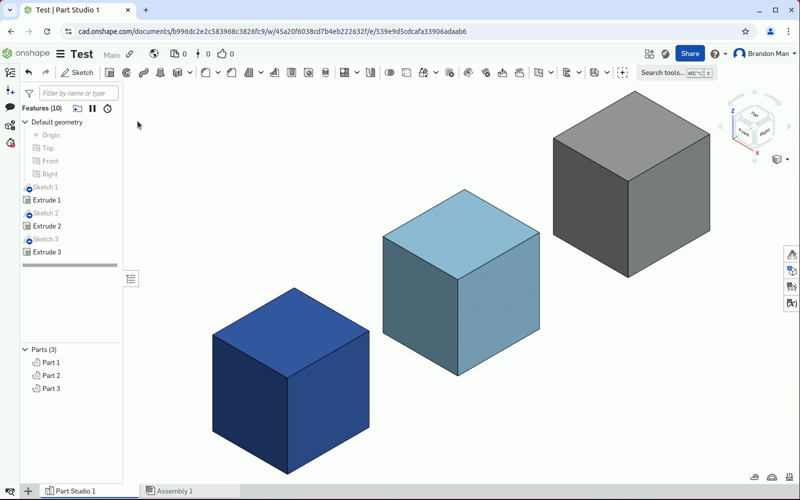
mouse_move(73, 189)
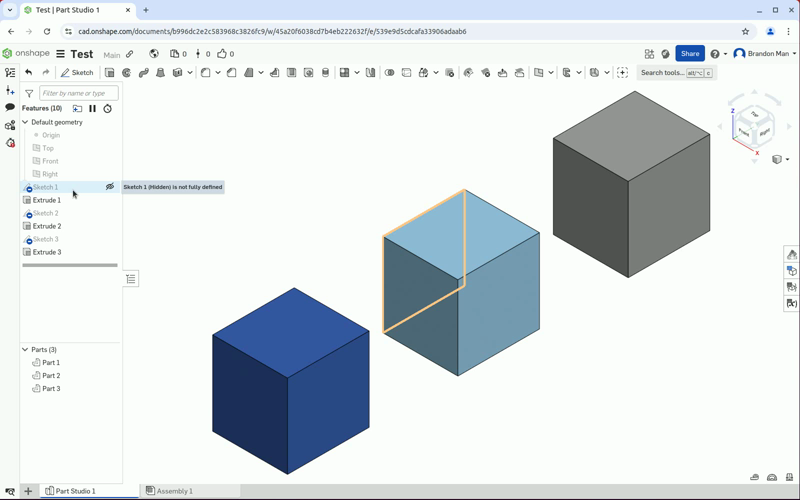
click(73, 189)